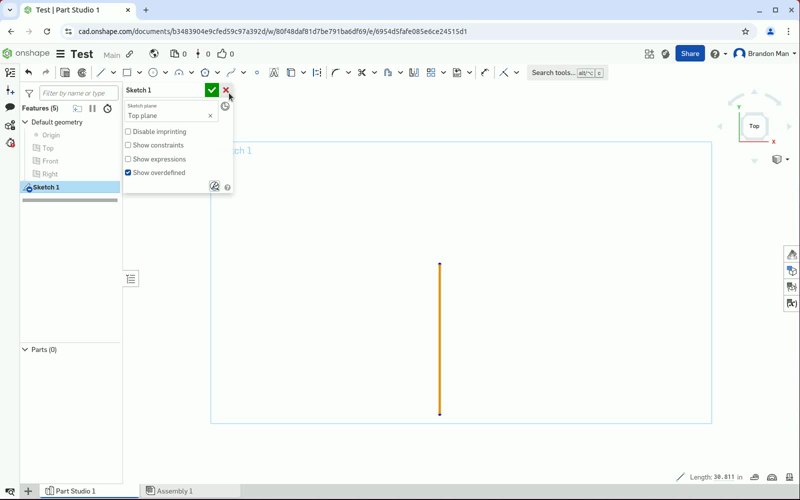
key(shift+h)
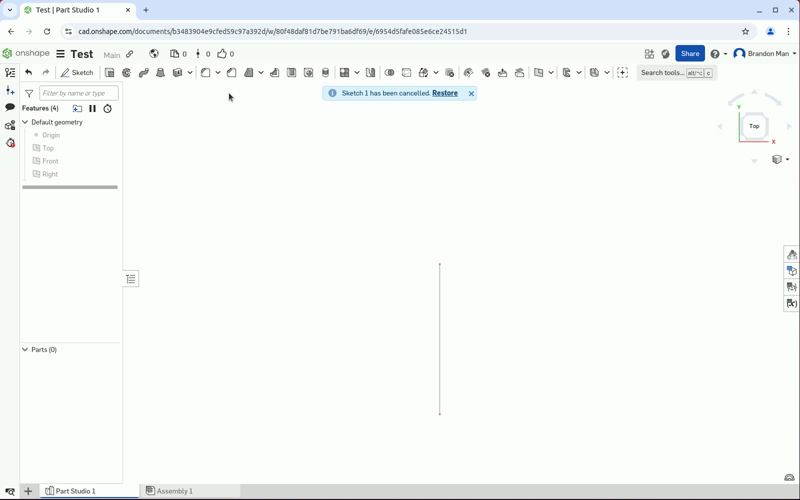
mouse_move(73, 352)
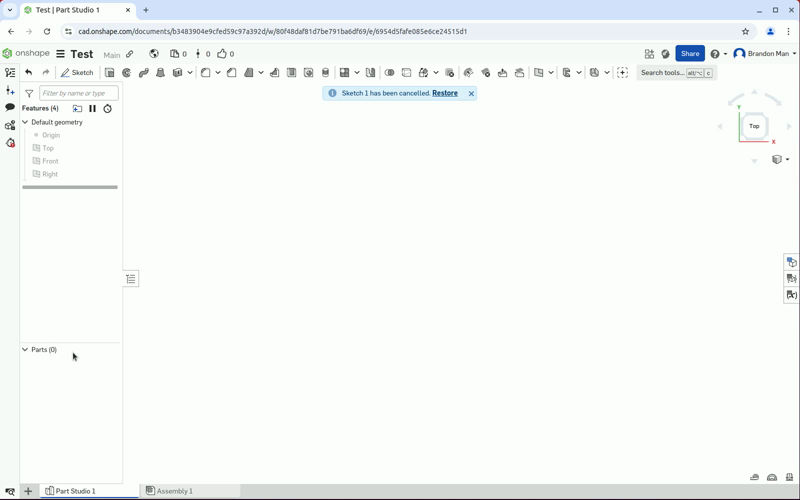
key(y)
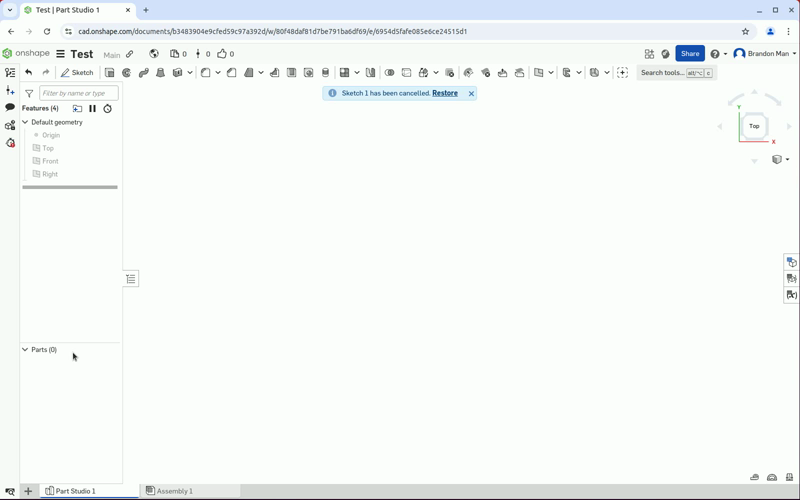
key(shift+p)
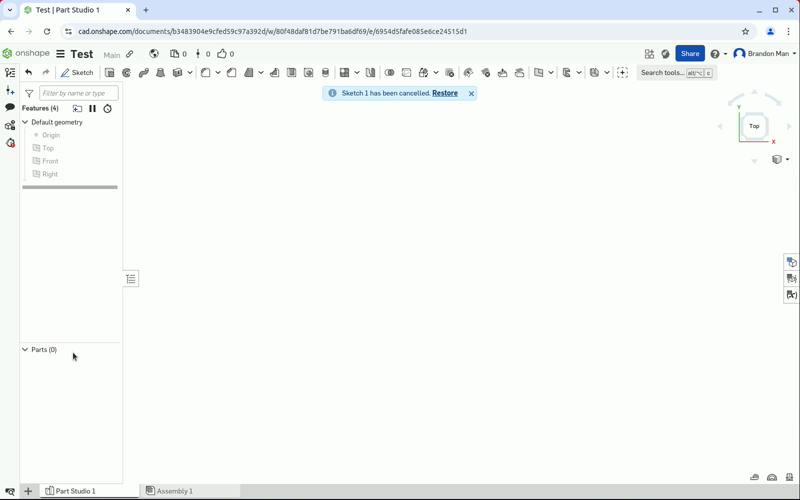
key(space)
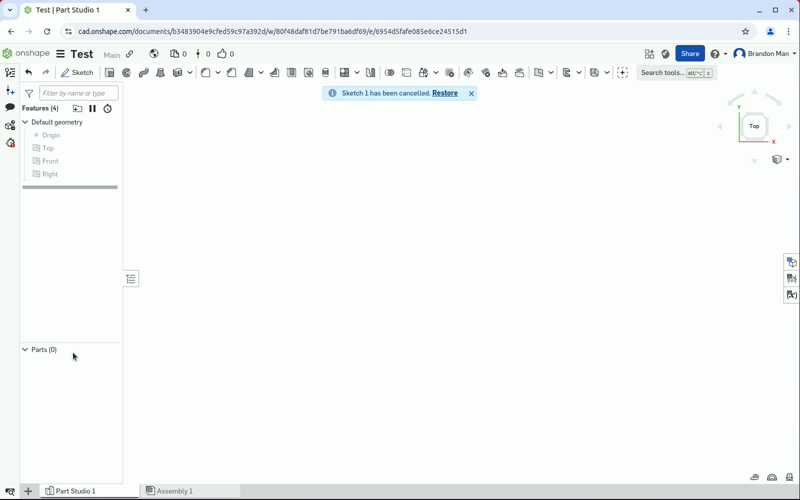
key_down(shift)
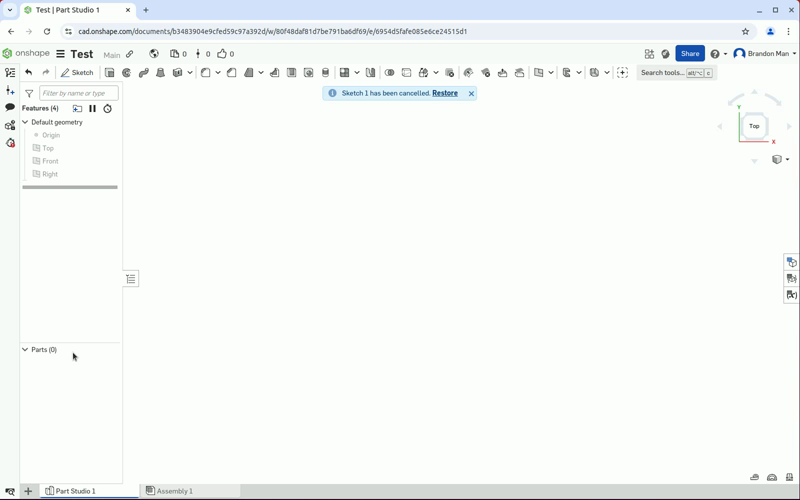
key(up)
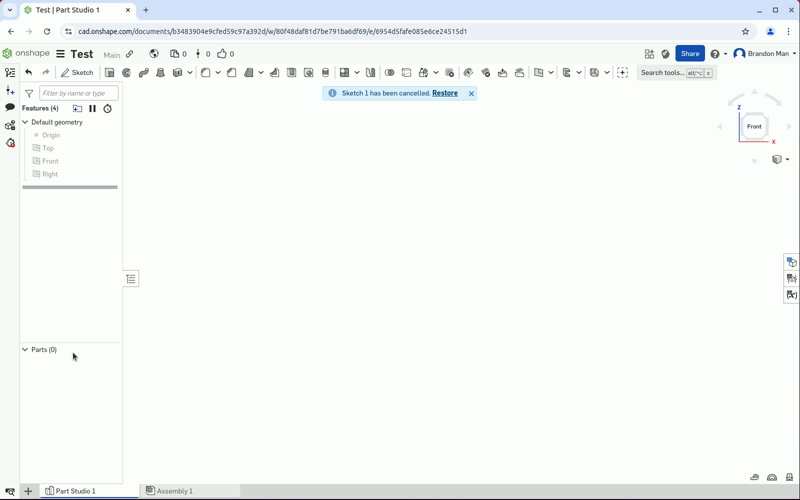
key_up(shift)
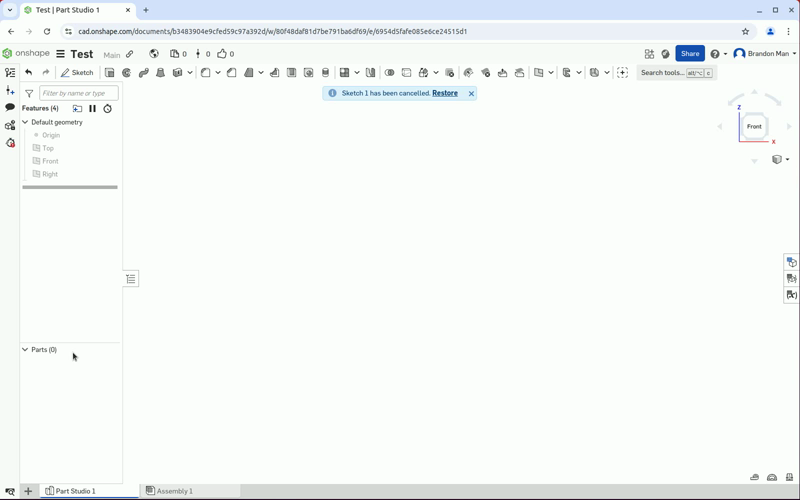
mouse_move(73, 352)
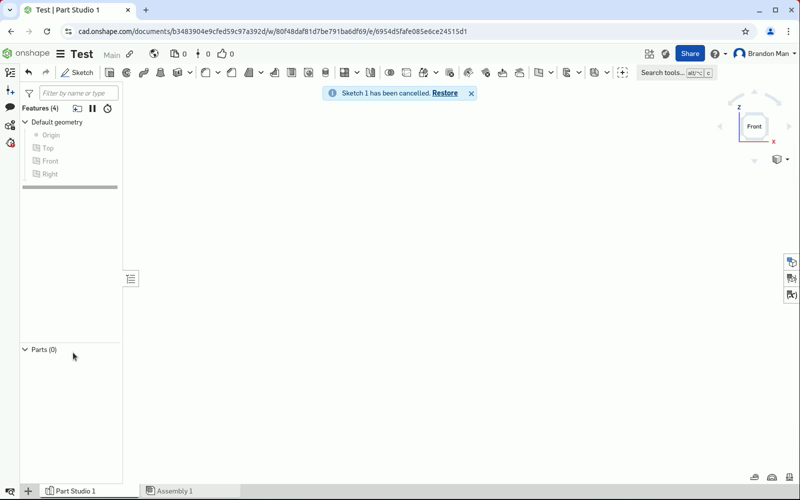
key(shift+y)
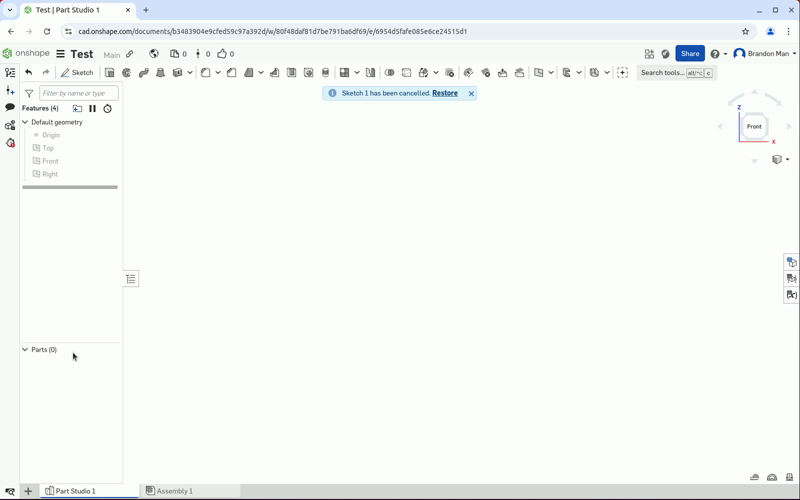
key(shift+s)
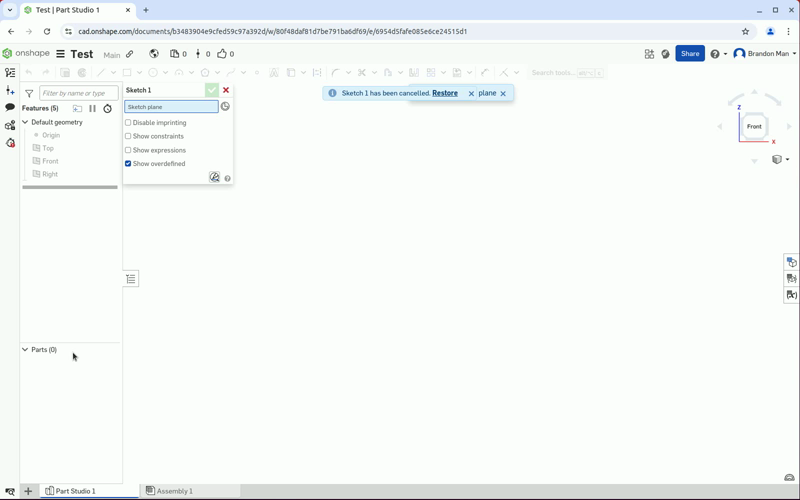
mouse_move(73, 163)
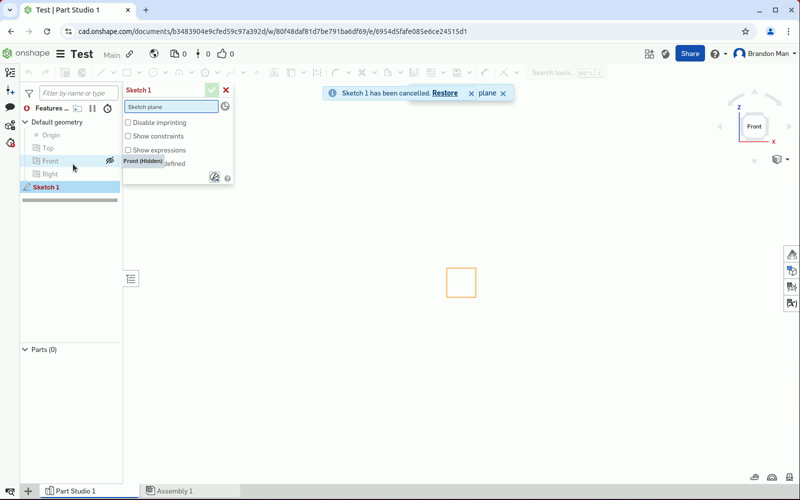
click(73, 163)
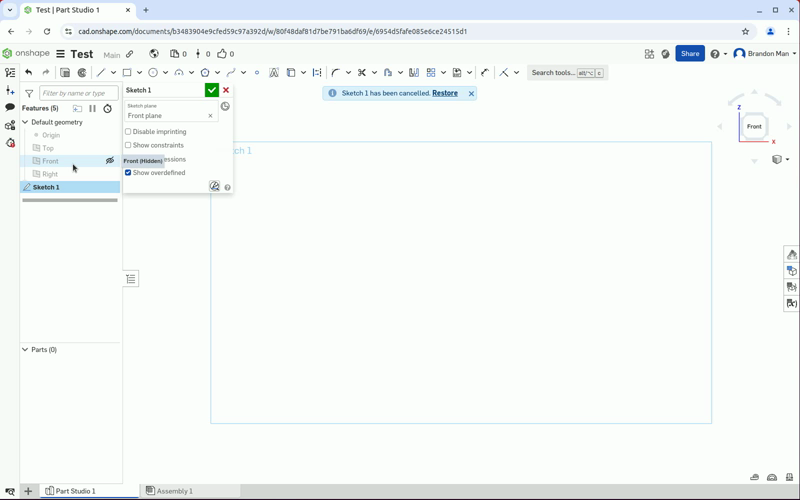
mouse_move(73, 352)
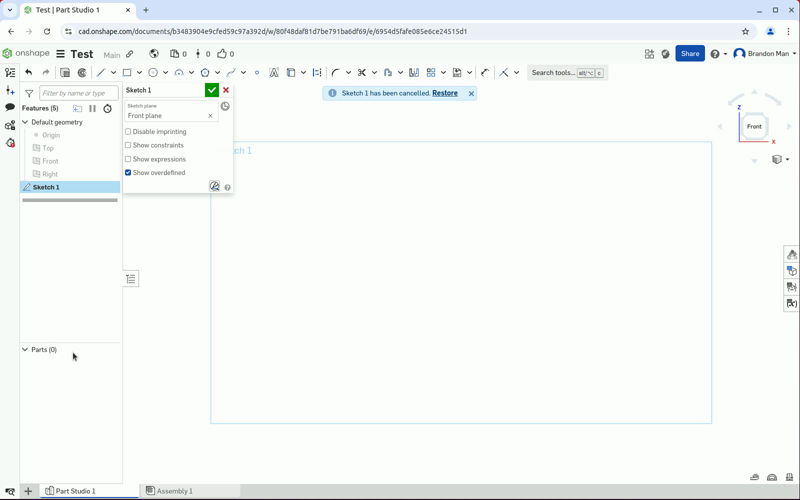
key(y)
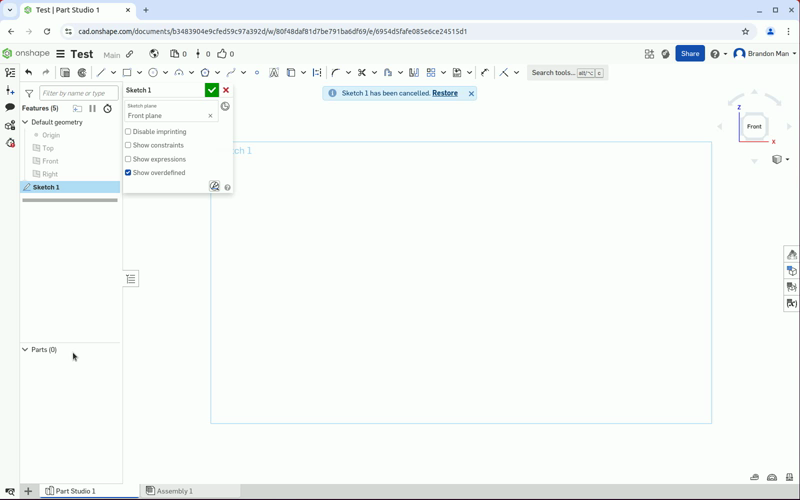
key(l)
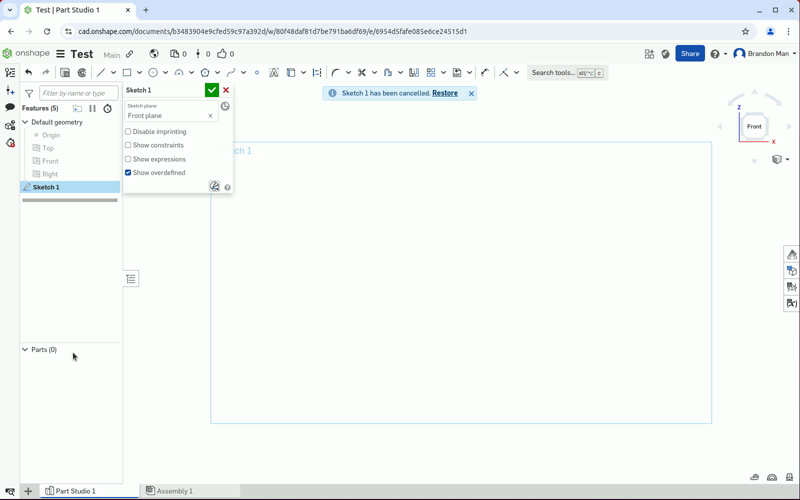
key_down(shift)
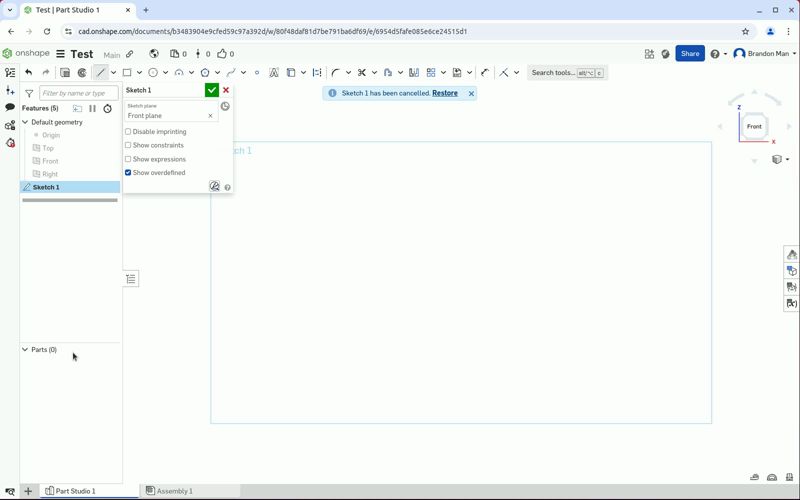
mouse_move(399, 345)
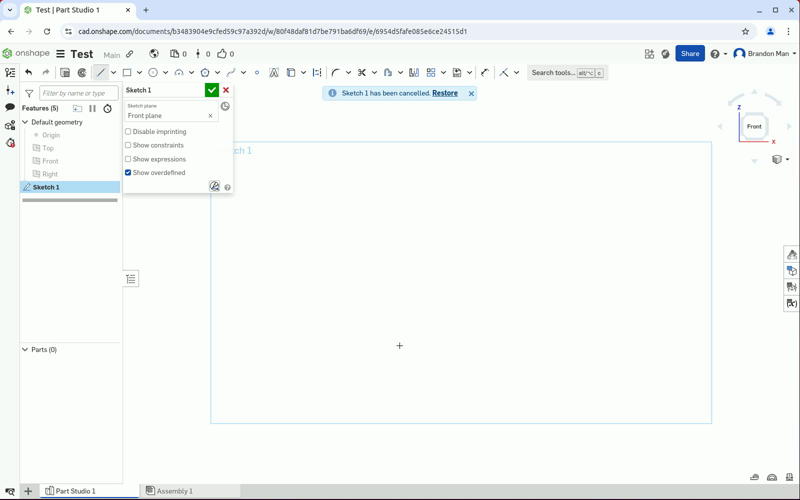
click(399, 345)
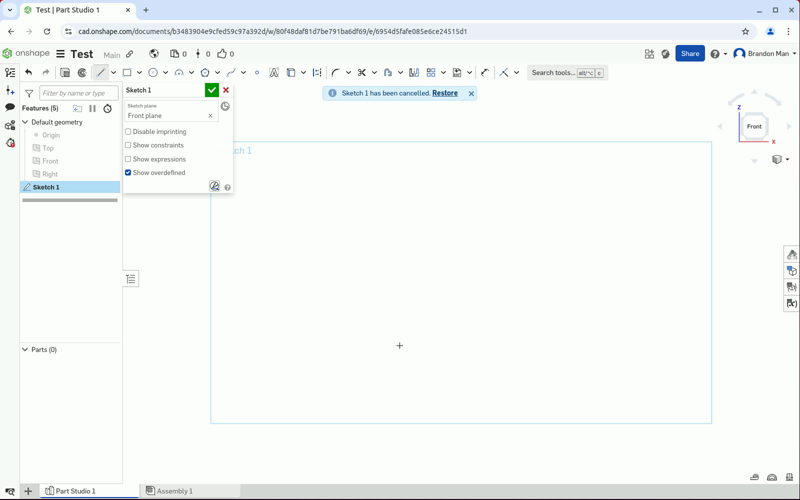
key_up(shift)
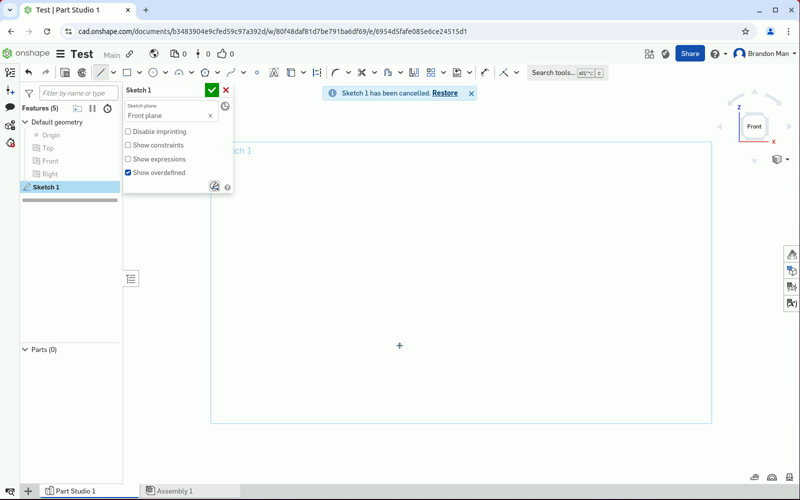
key_down(shift)
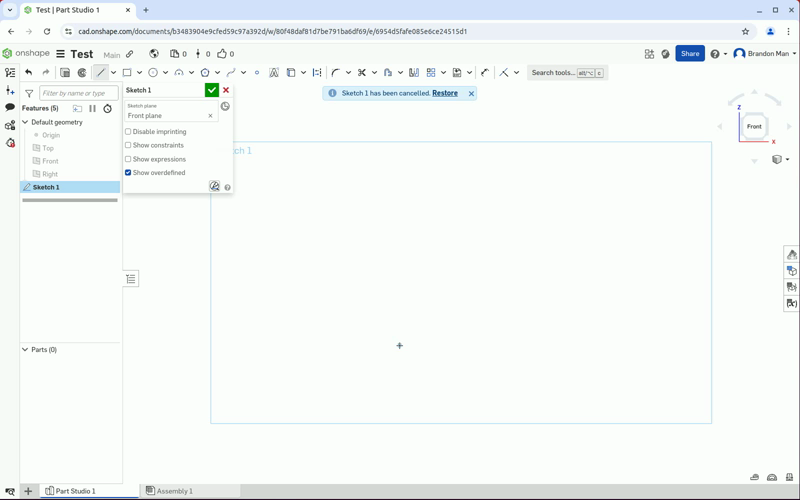
mouse_move(527, 345)
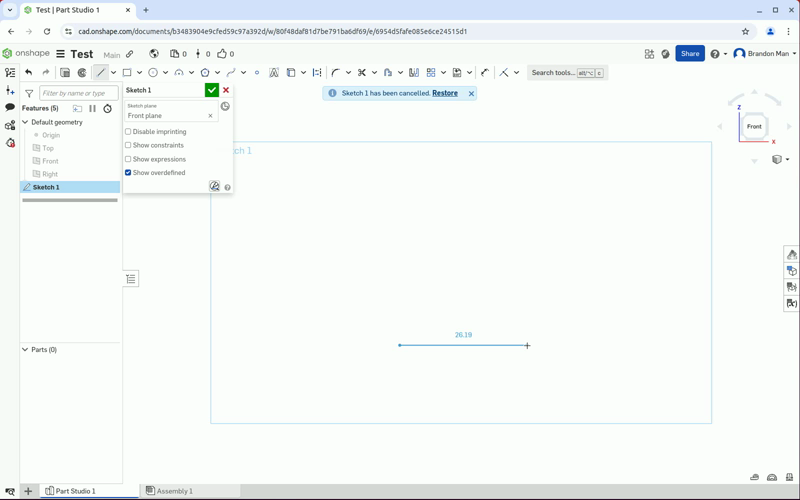
click(527, 345)
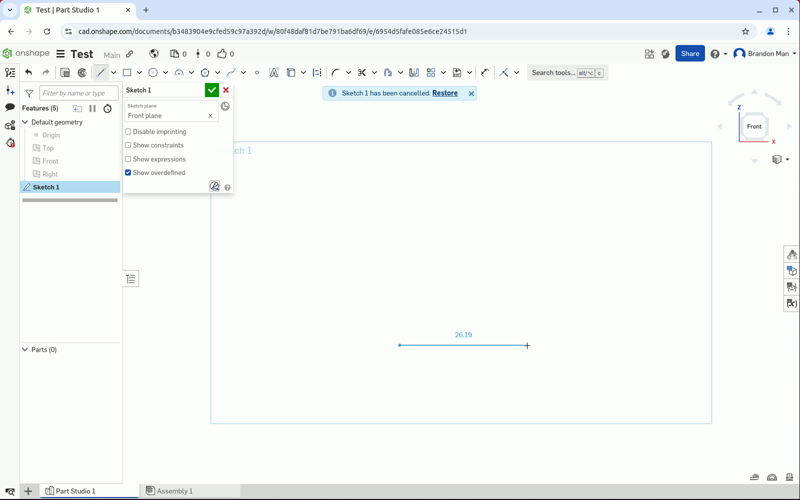
key_up(shift)
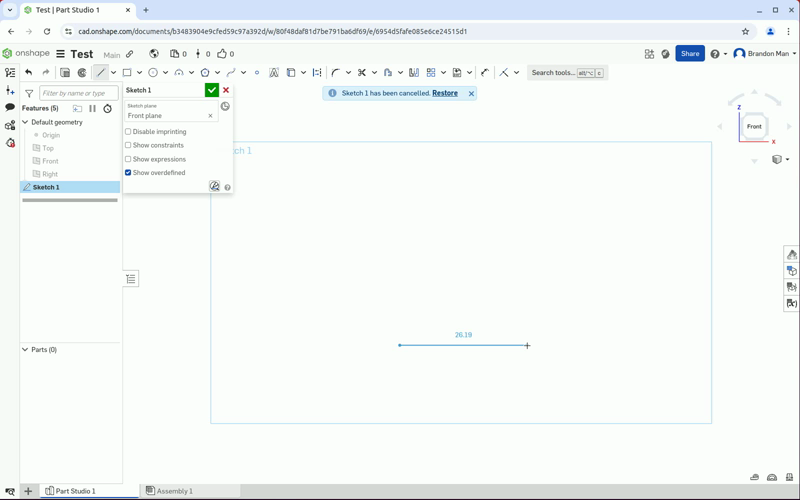
key_down(shift)
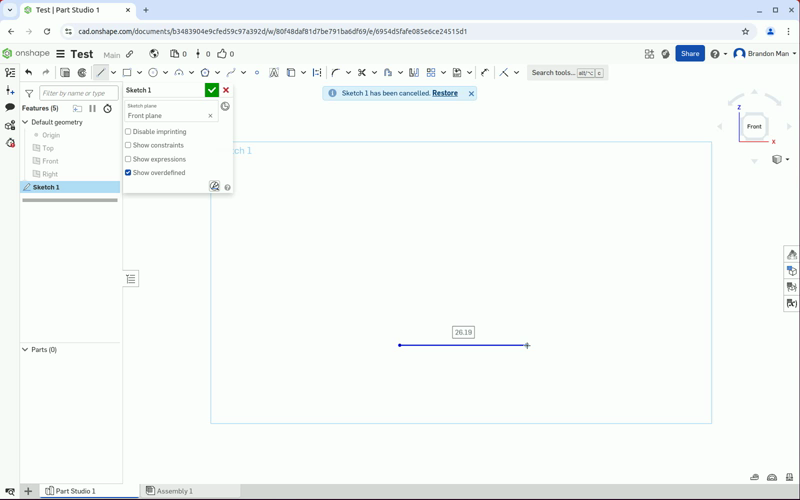
mouse_move(527, 237)
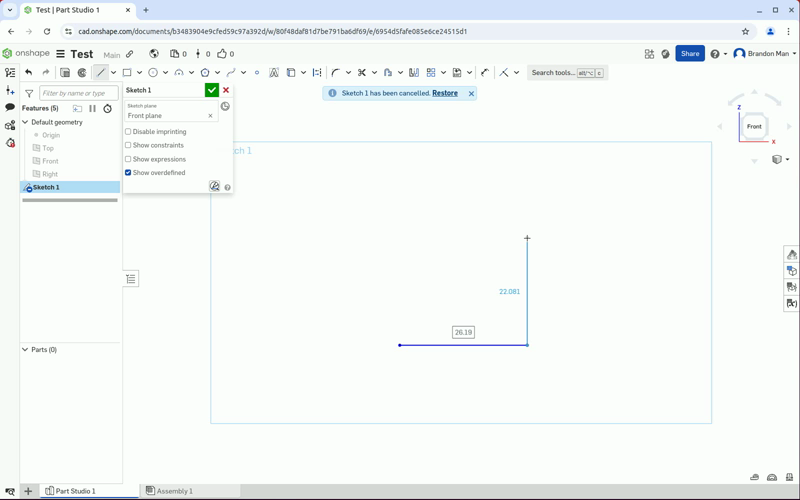
click(527, 237)
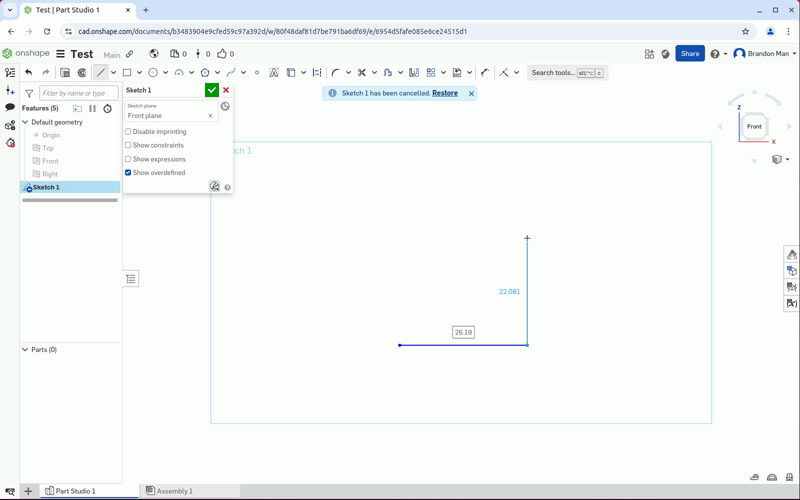
key_up(shift)
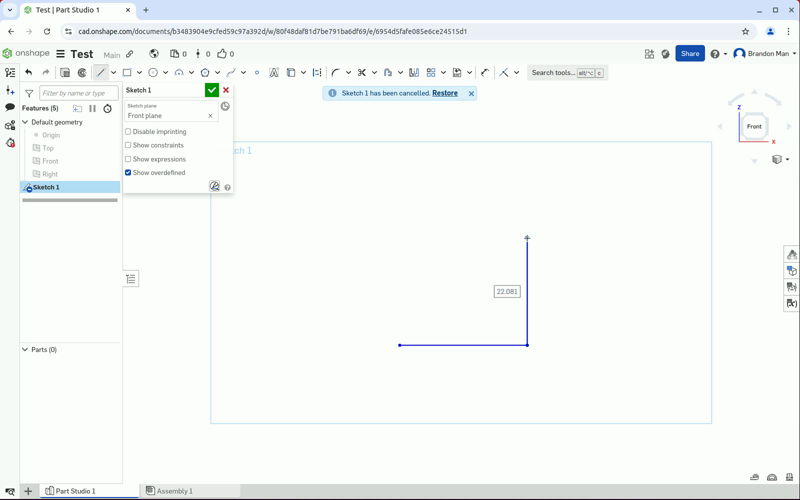
key_down(shift)
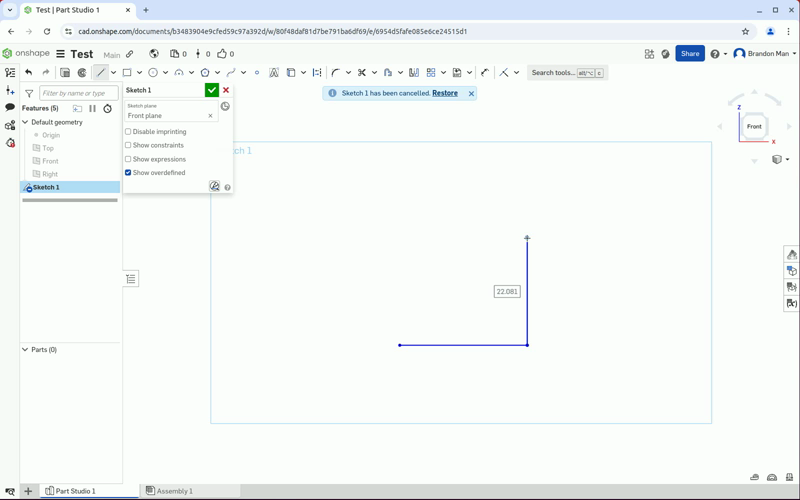
mouse_move(399, 237)
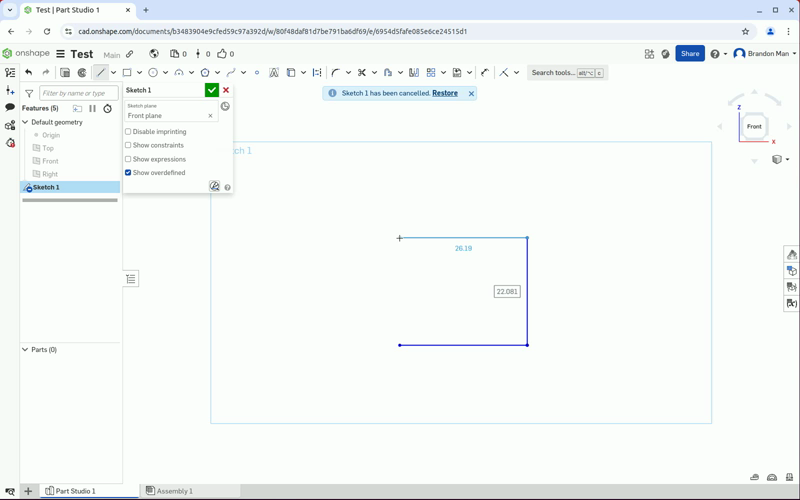
click(399, 237)
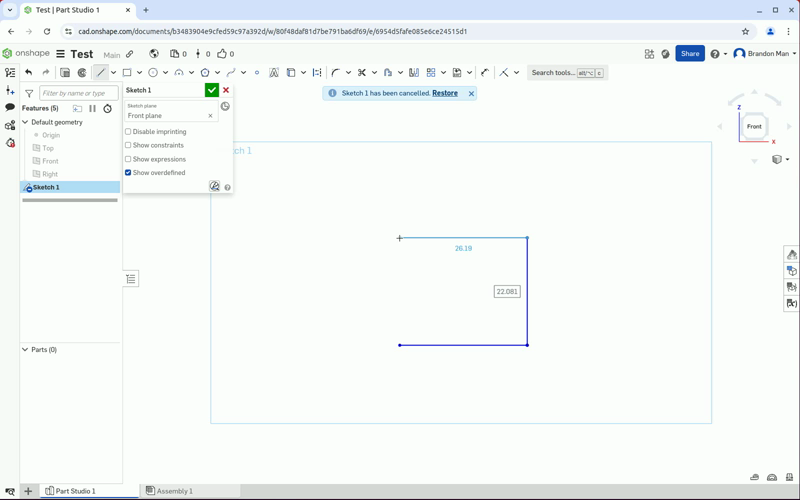
key_up(shift)
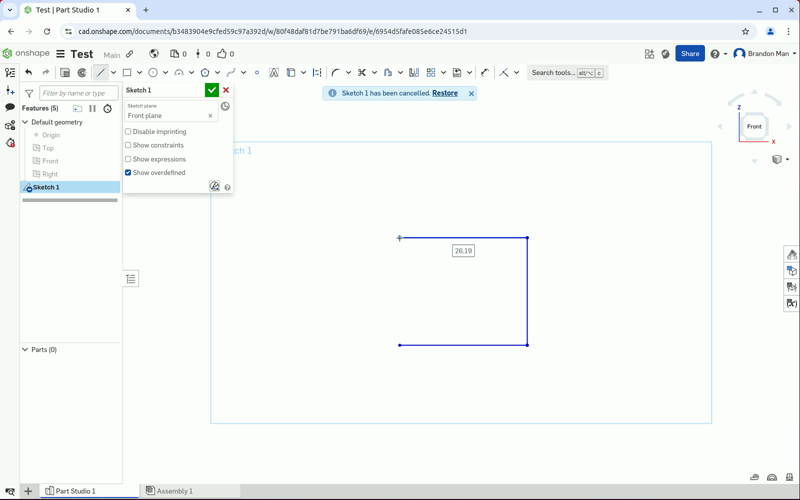
key_down(shift)
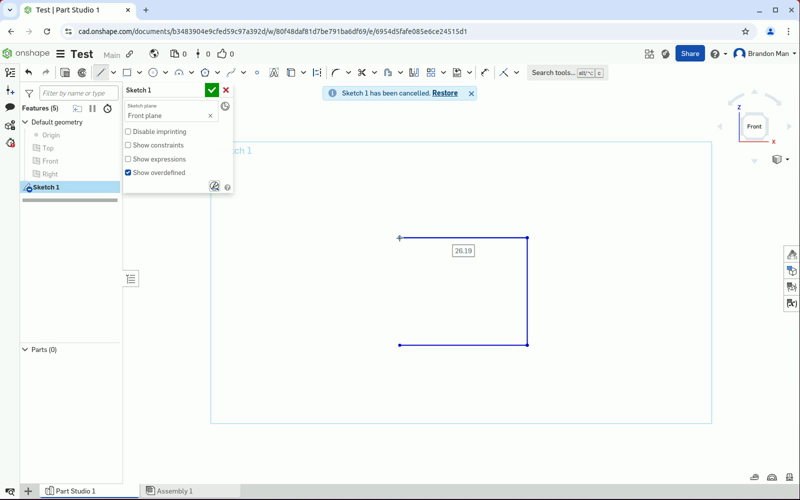
mouse_move(399, 345)
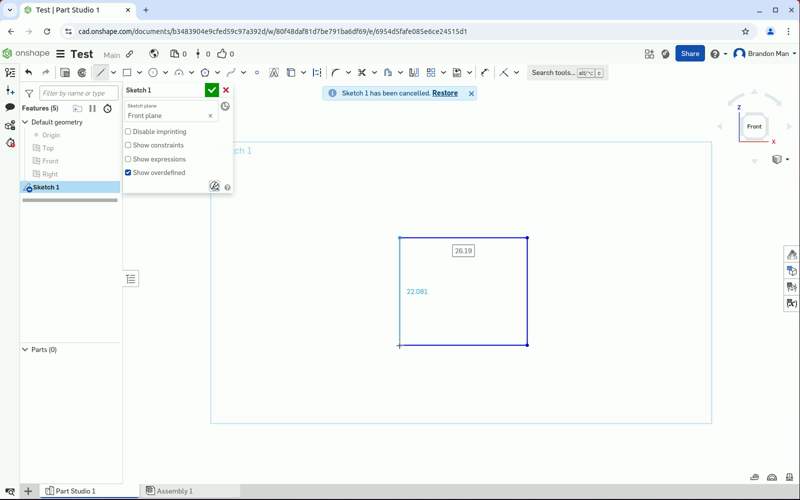
key_up(shift)
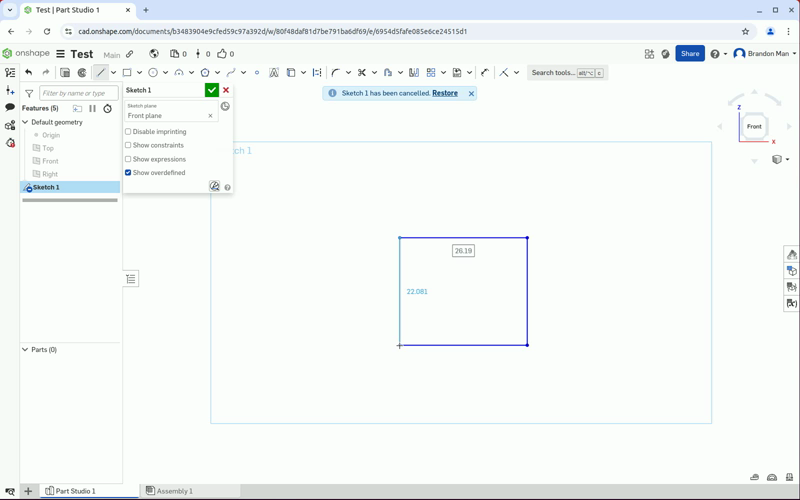
click(399, 345)
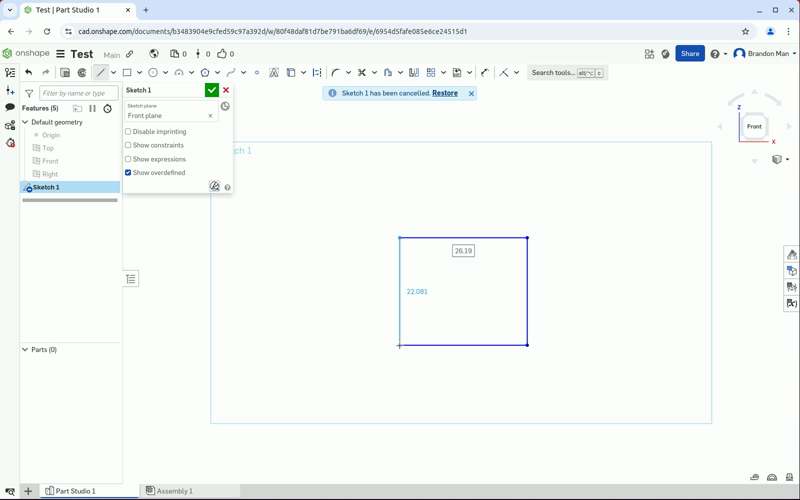
key(esc)
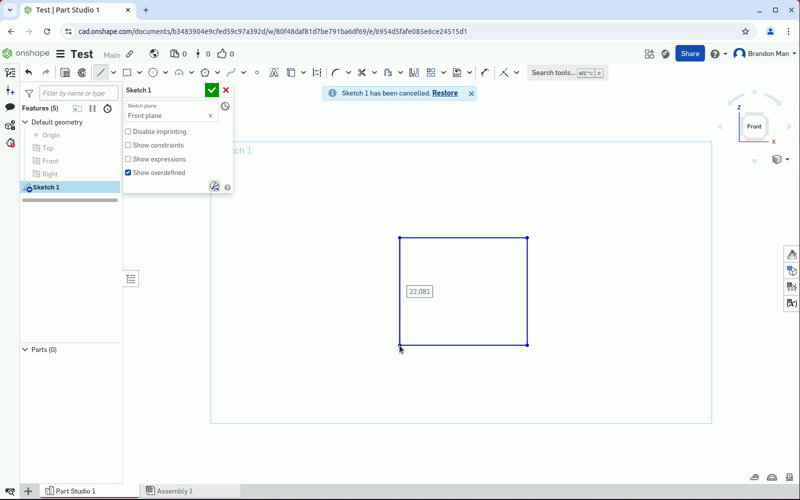
key(c)
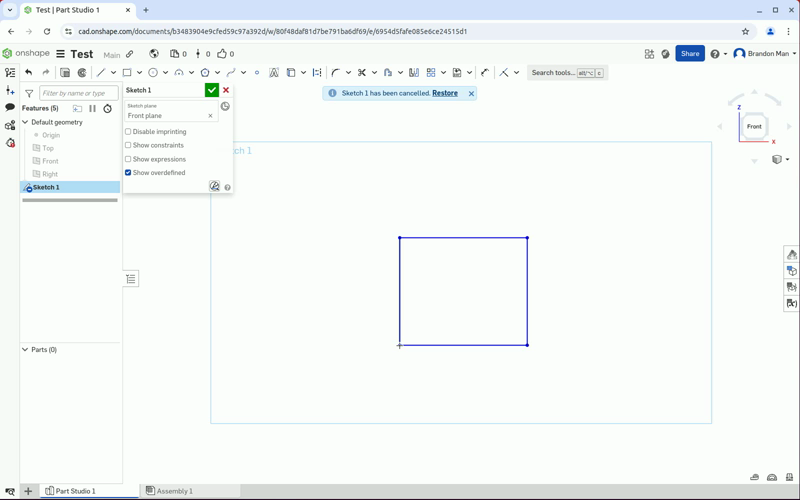
key_down(shift)
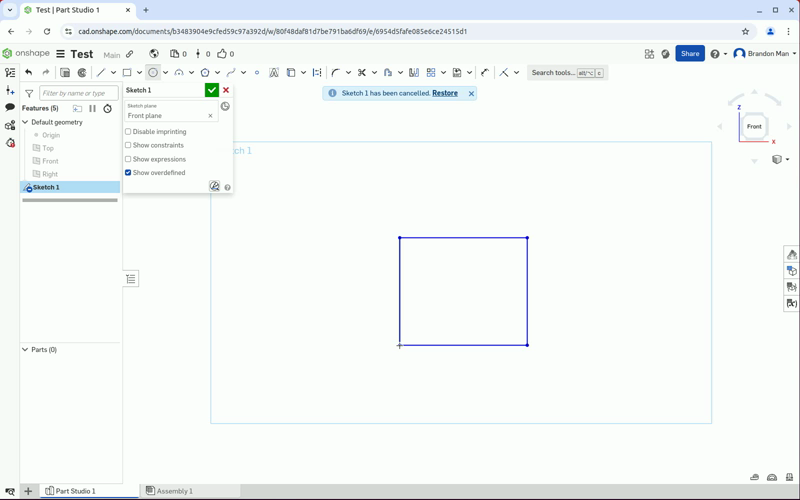
mouse_move(426, 283)
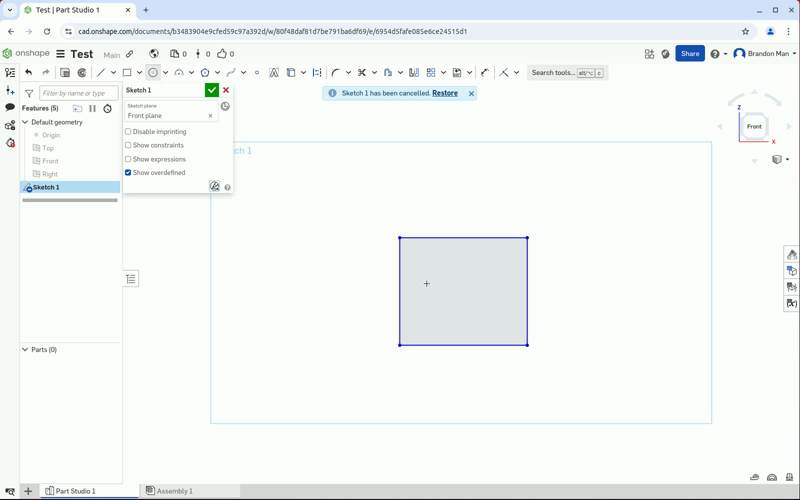
click(426, 283)
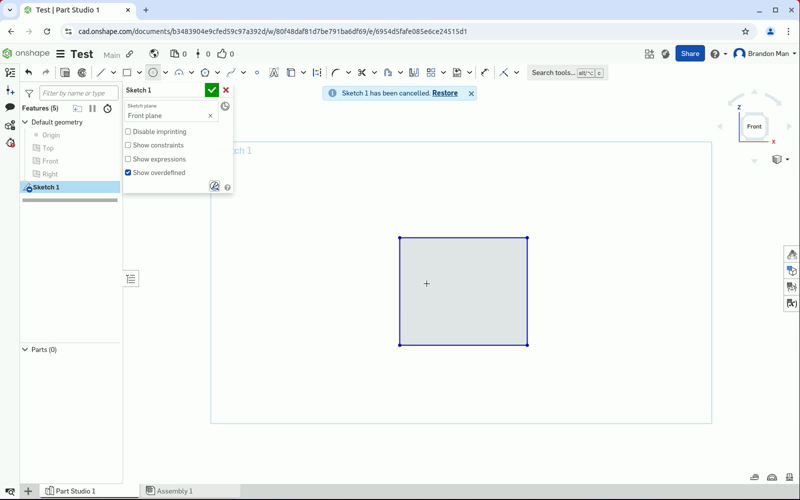
key_up(shift)
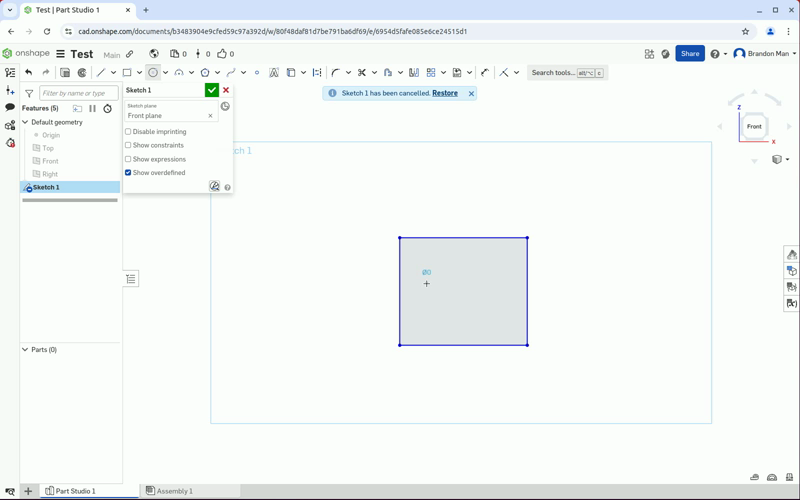
mouse_move(438, 283)
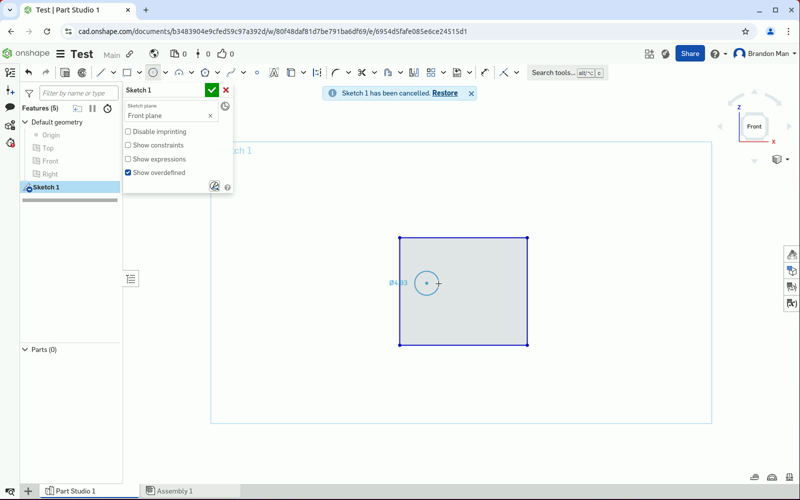
click(438, 283)
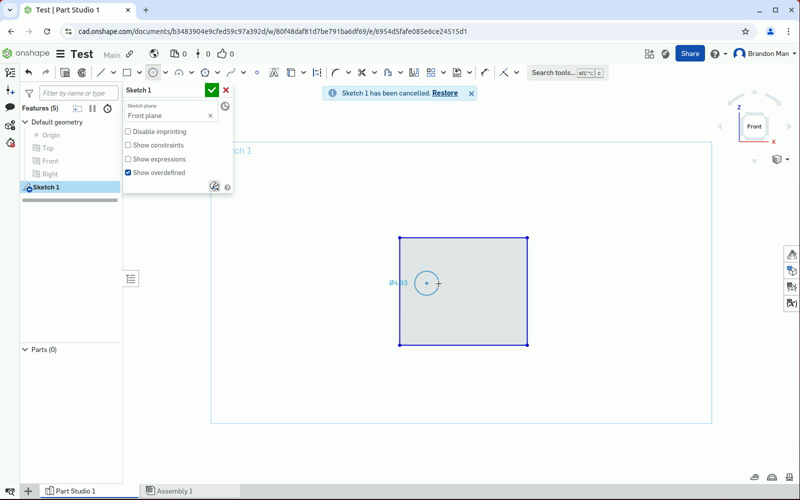
key(esc)
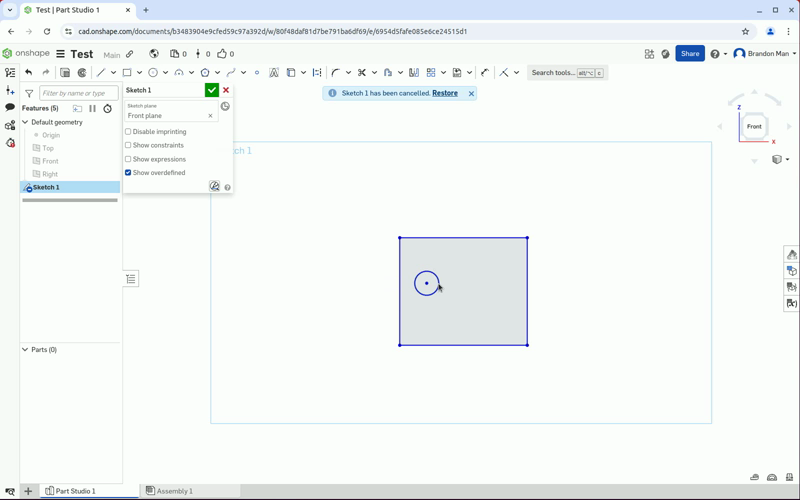
key(c)
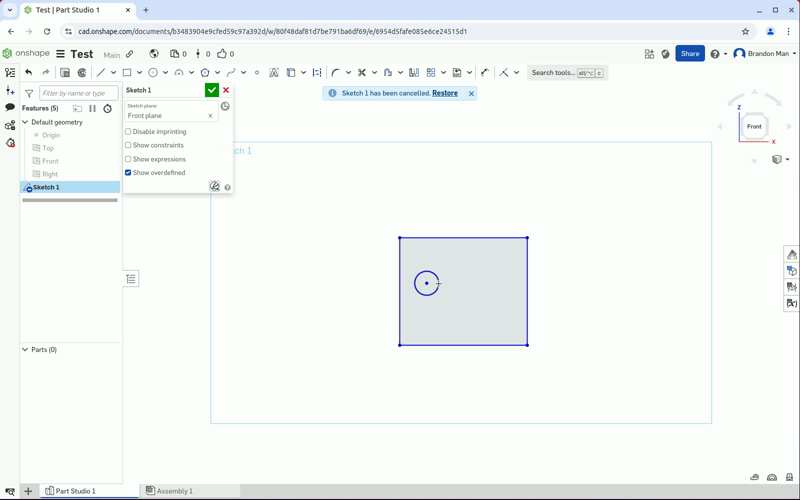
key_down(shift)
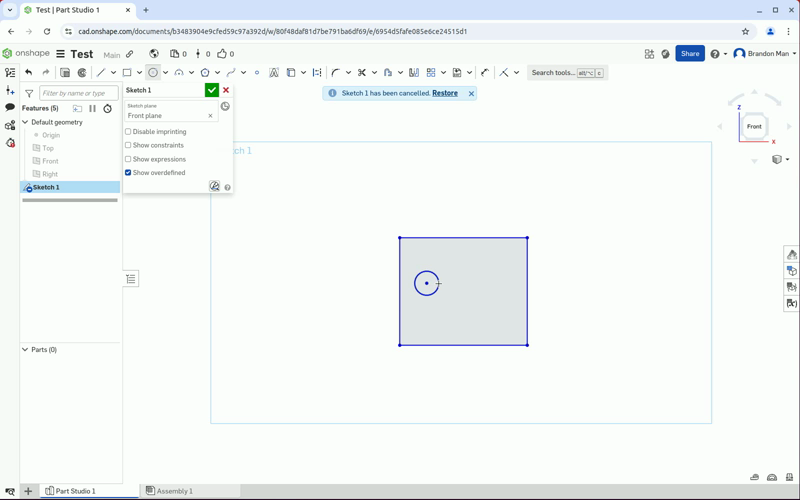
mouse_move(504, 283)
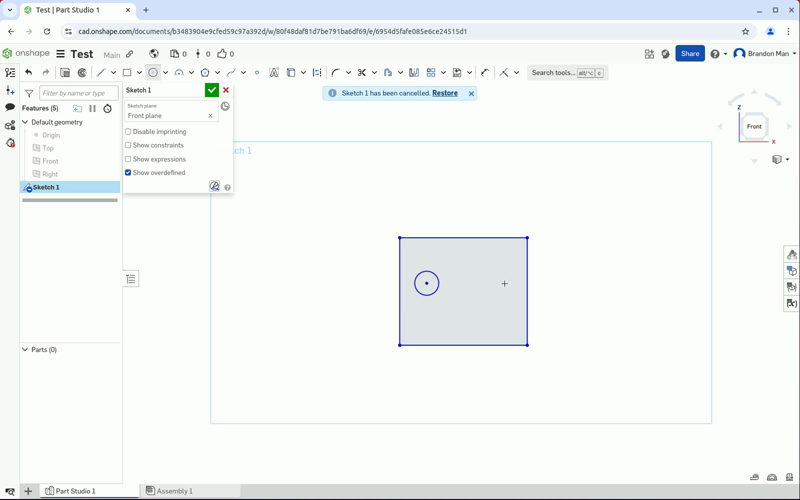
click(504, 283)
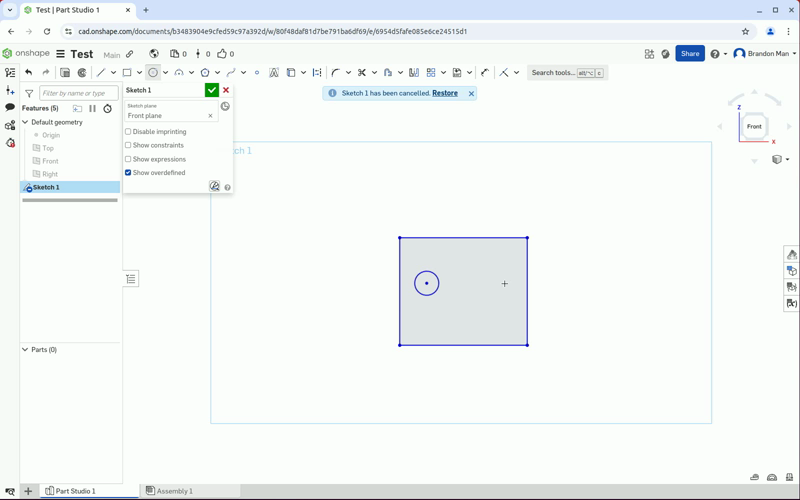
key_up(shift)
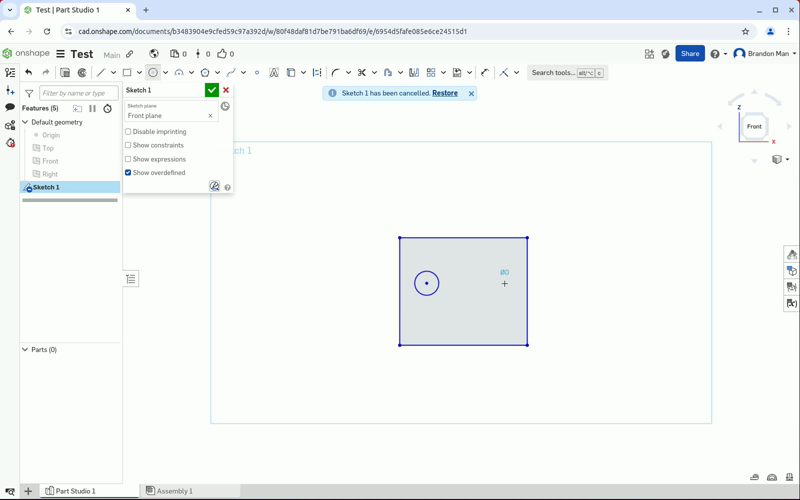
mouse_move(516, 283)
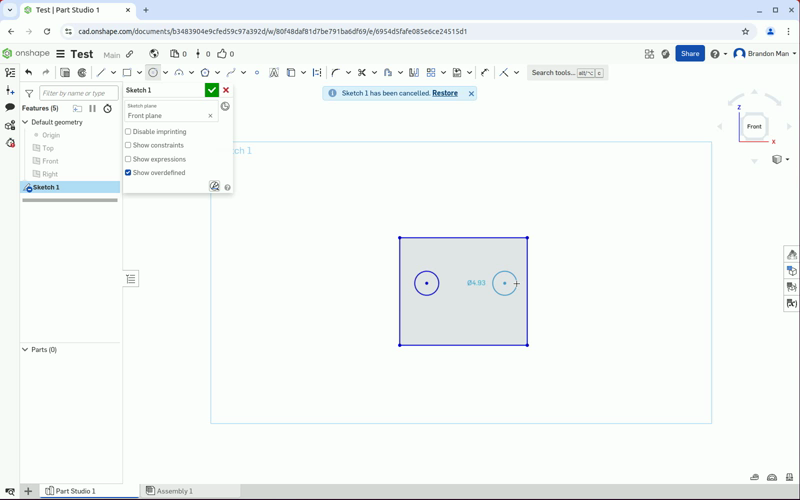
click(516, 283)
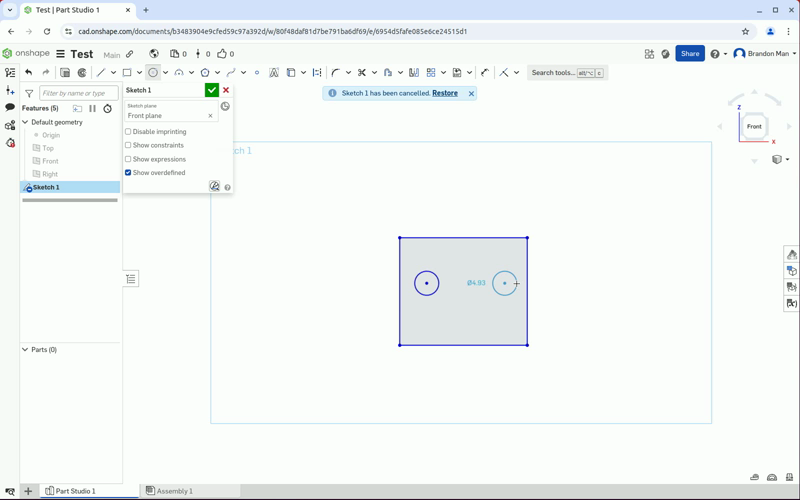
key(esc)
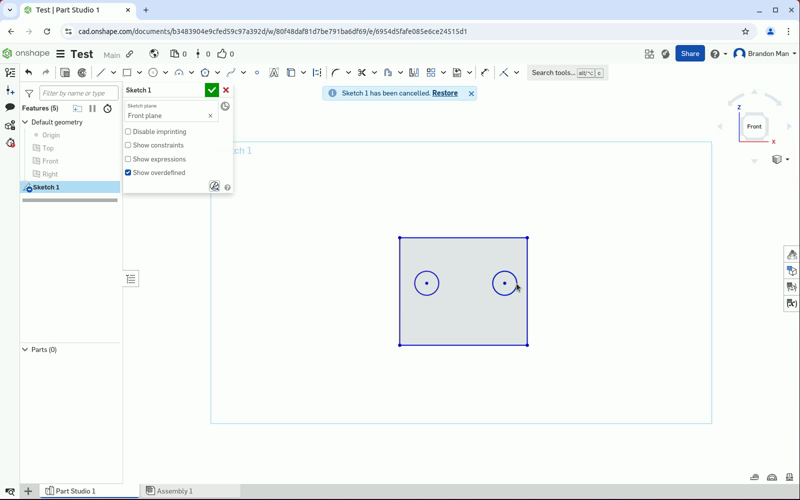
mouse_move(442, 328)
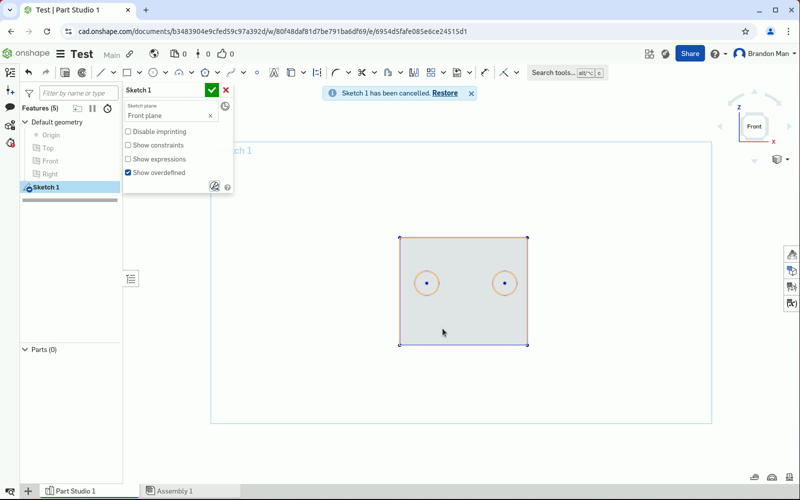
click(442, 328)
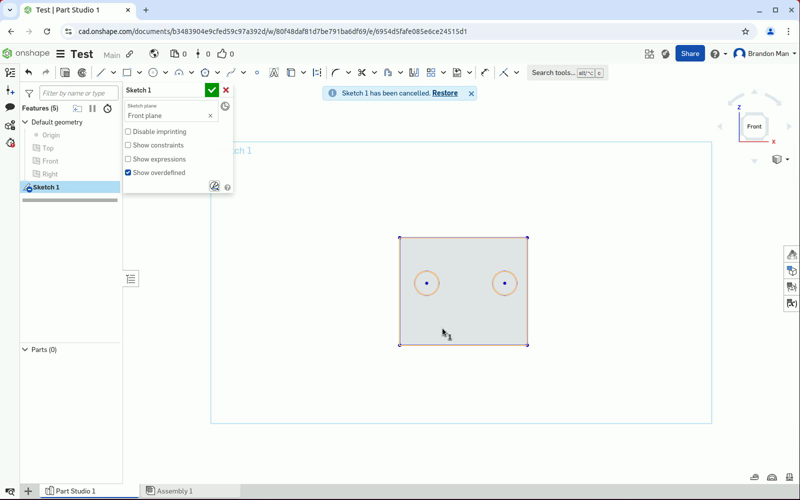
mouse_move(73, 352)
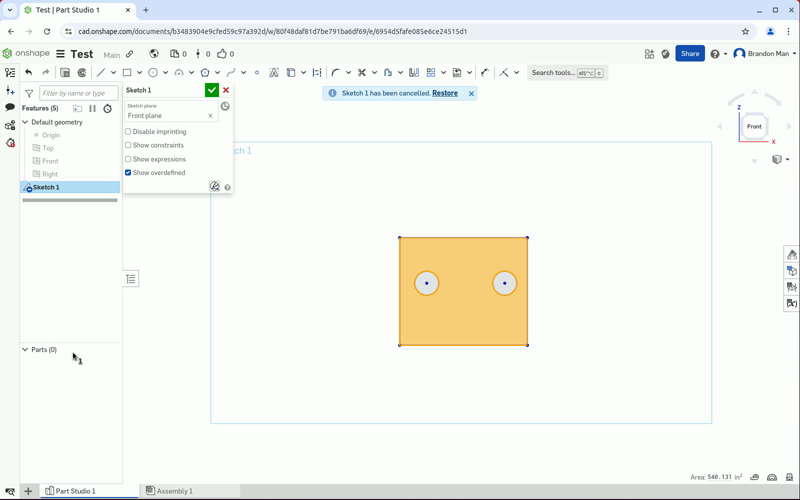
key(shift+y)
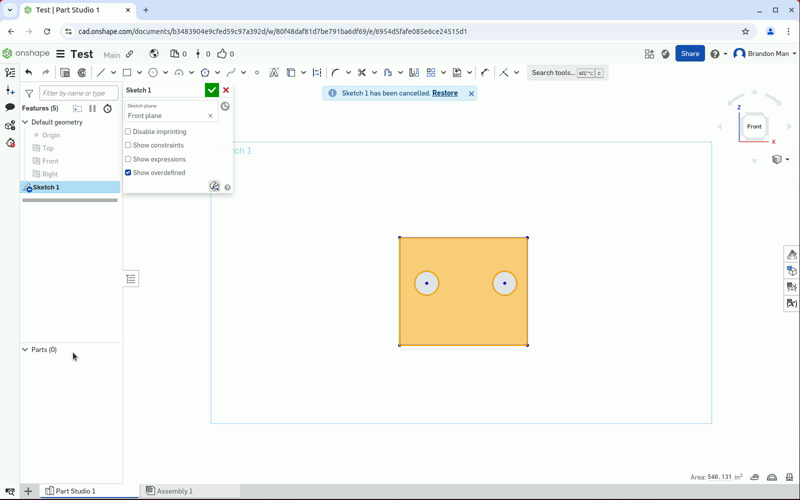
key(shift+e)
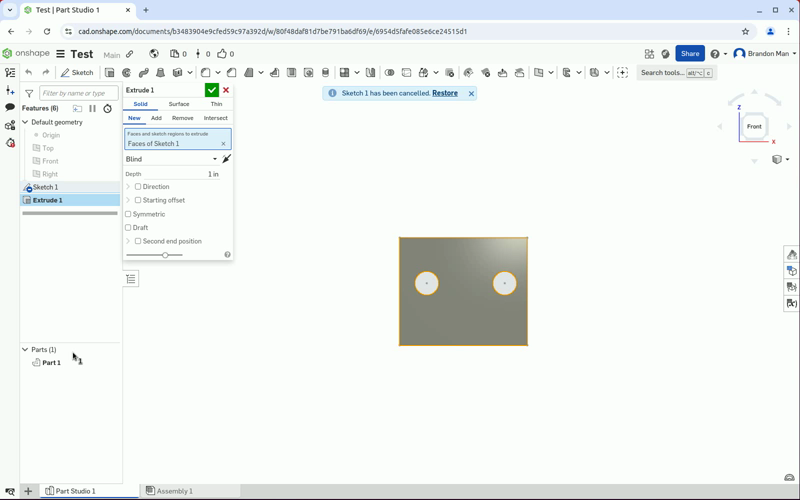
mouse_move(143, 106)
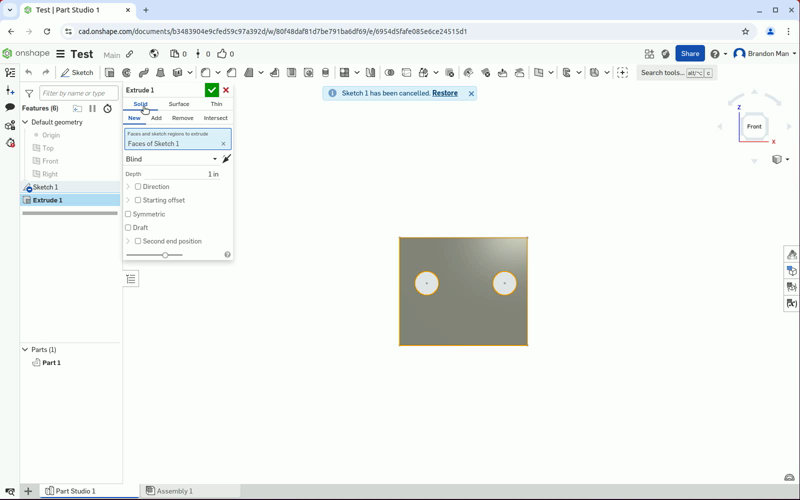
click(143, 106)
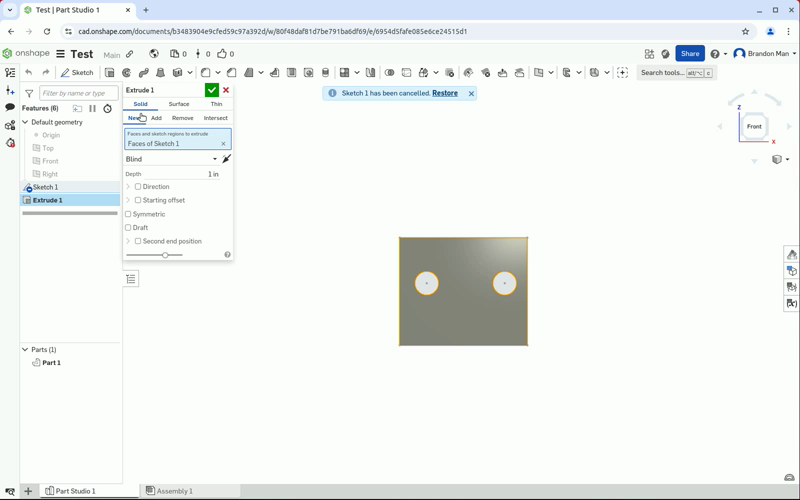
mouse_move(137, 120)
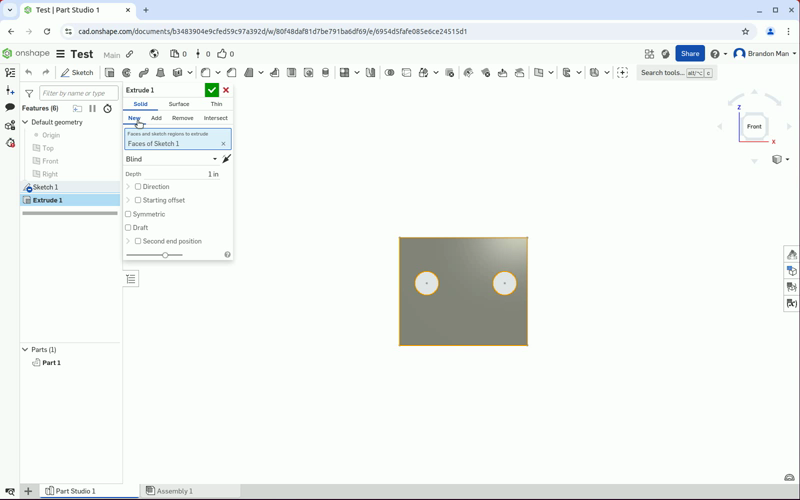
click(137, 120)
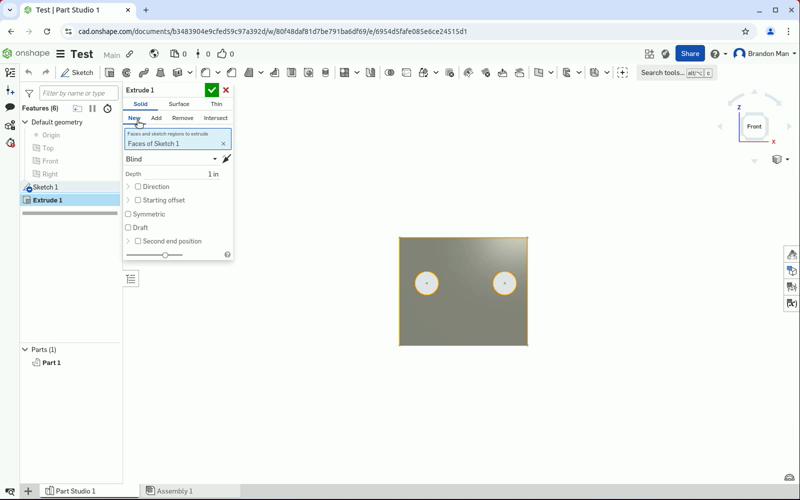
key(tab, 4)
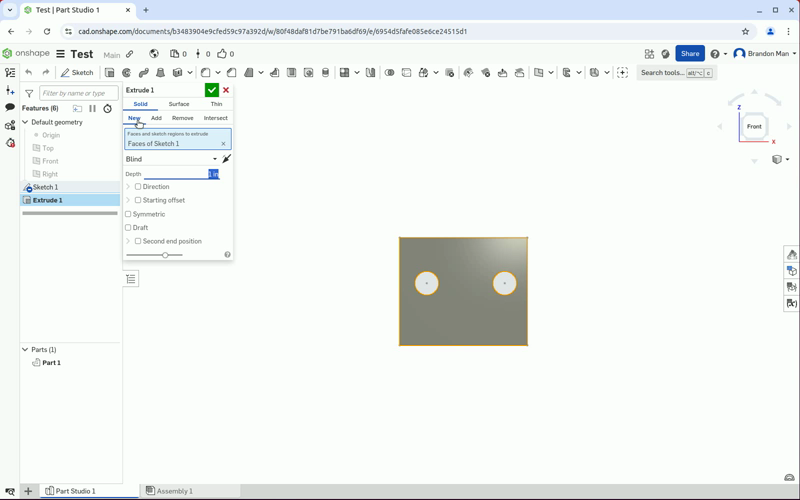
text(-9.388)
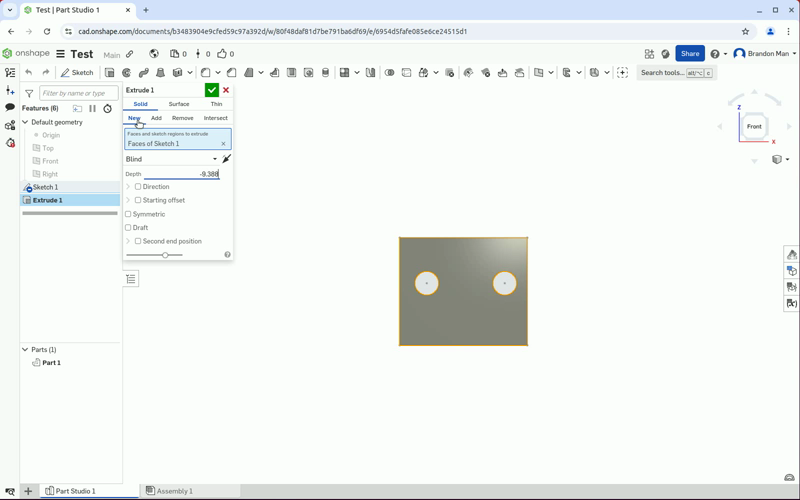
key(enter)
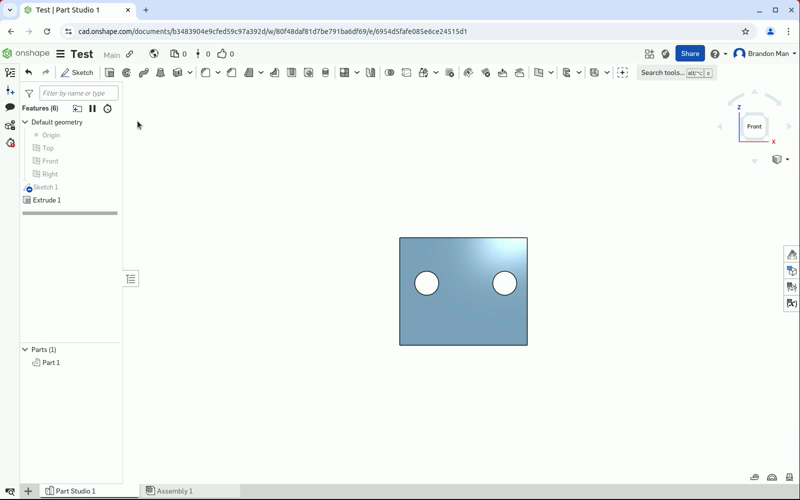
key(shift+h)
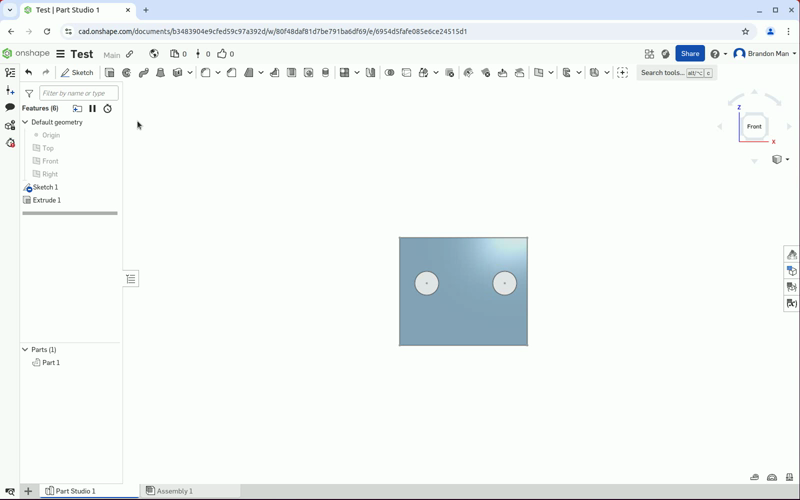
key(shift+h)
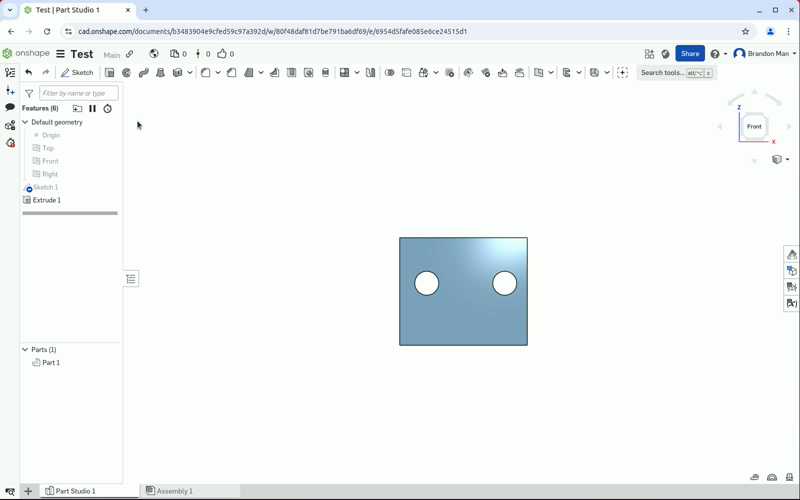
mouse_move(73, 189)
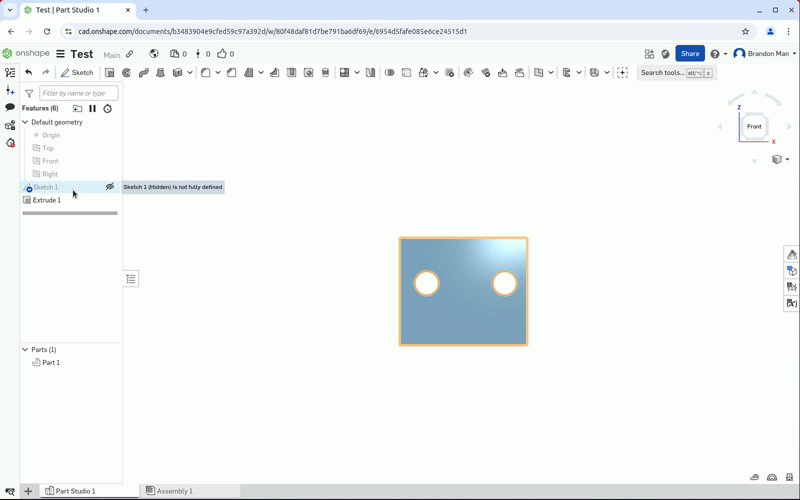
click(73, 189)
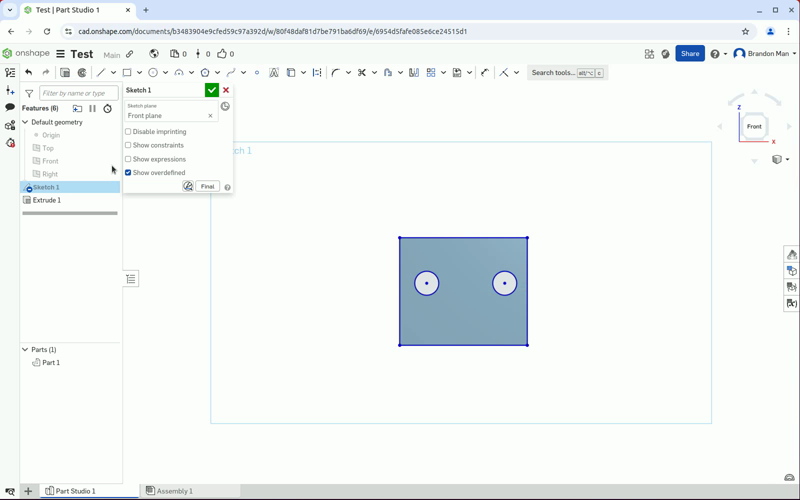
mouse_move(229, 92)
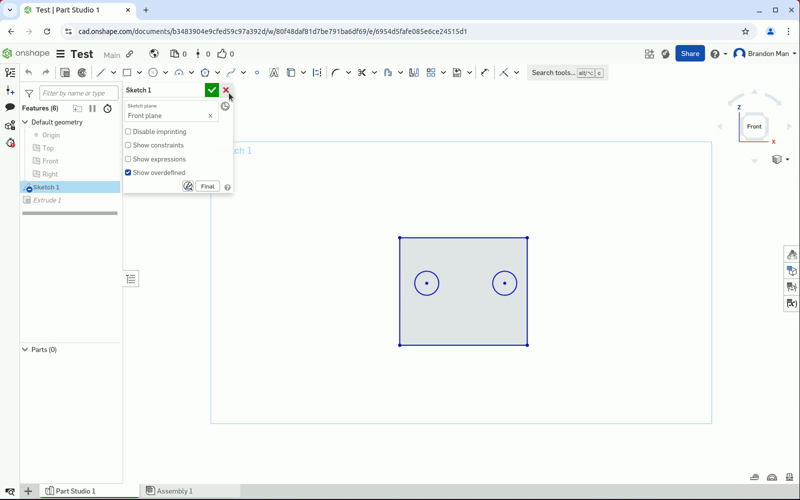
click(229, 92)
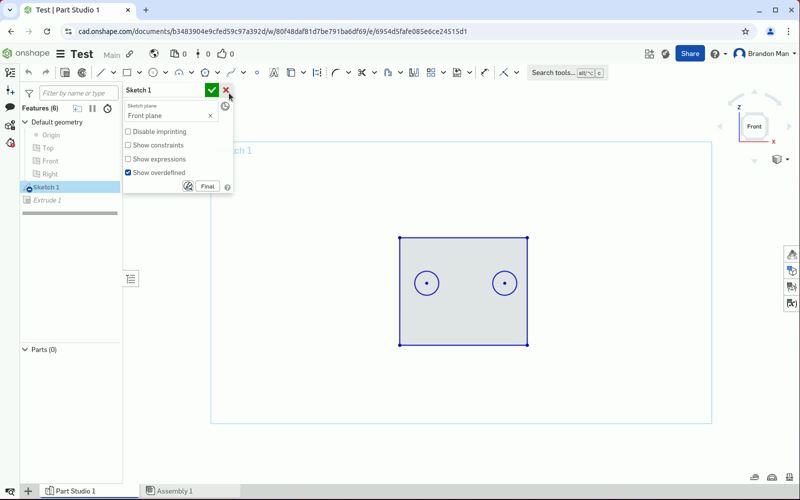
key(shift+s)
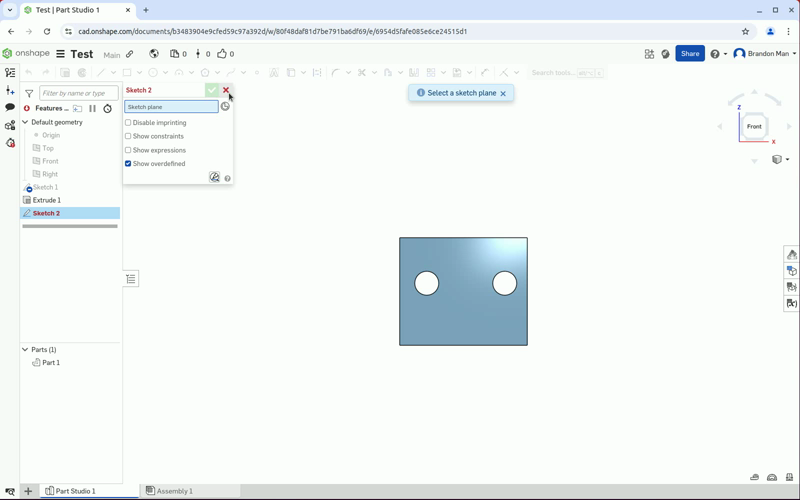
mouse_move(73, 163)
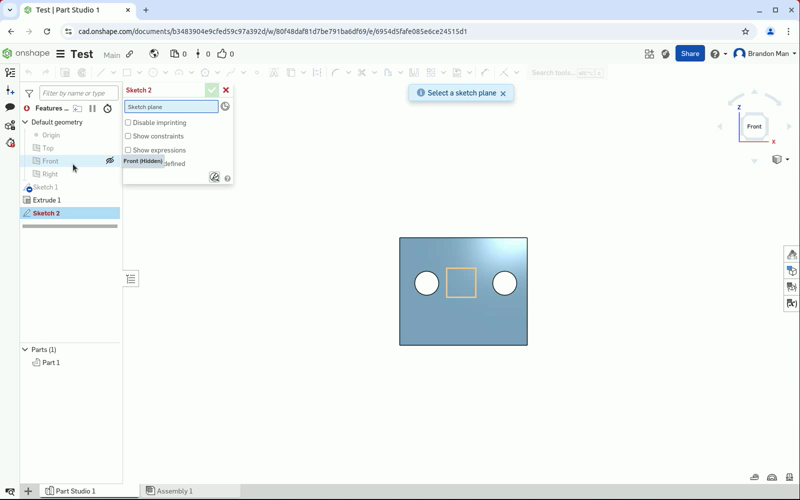
click(73, 163)
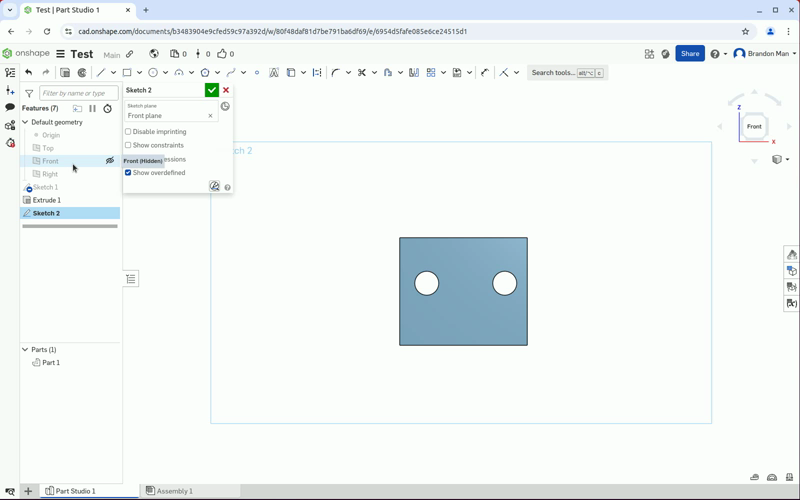
mouse_move(73, 352)
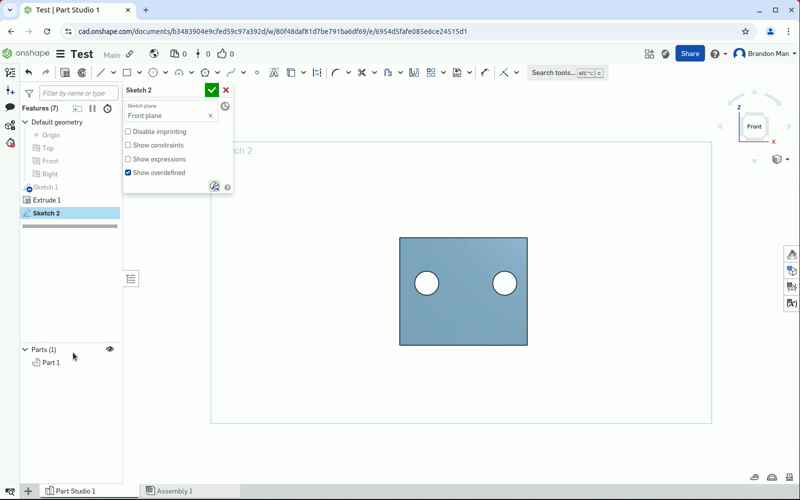
key(y)
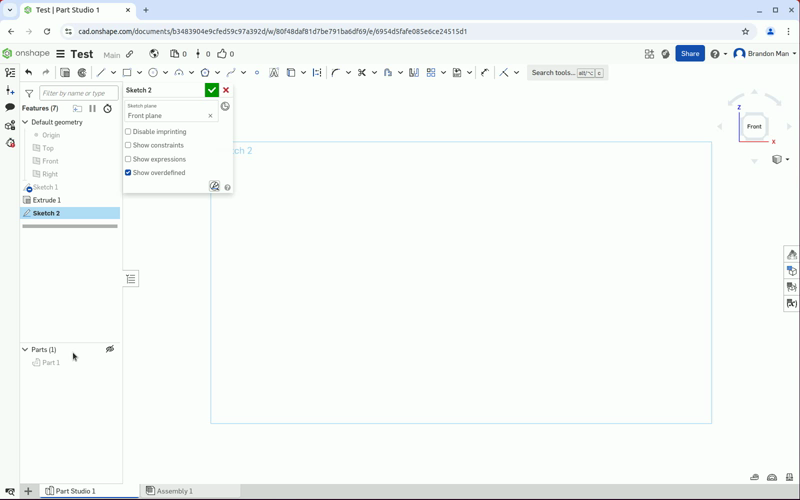
key(c)
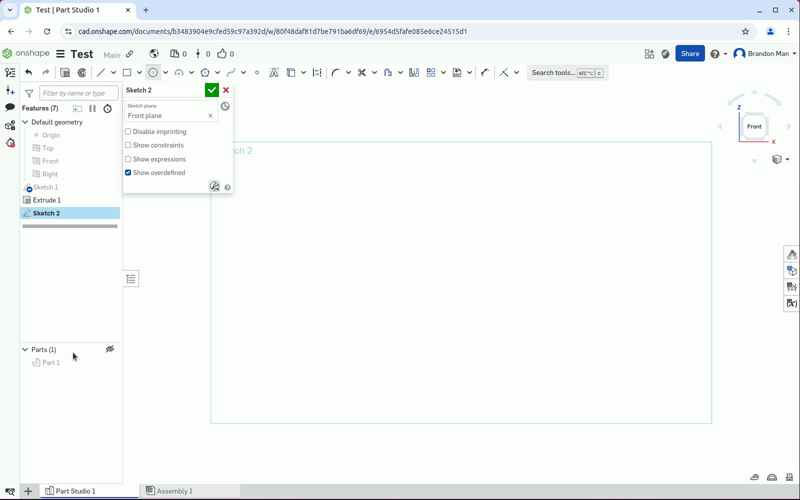
key_down(shift)
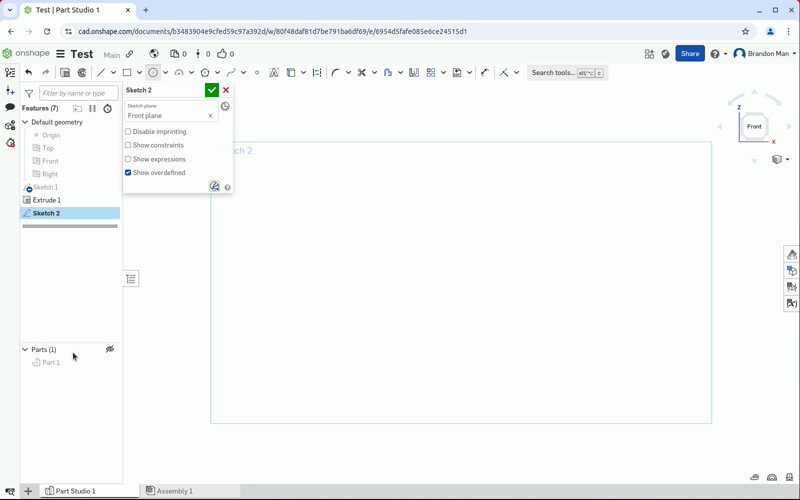
mouse_move(428, 282)
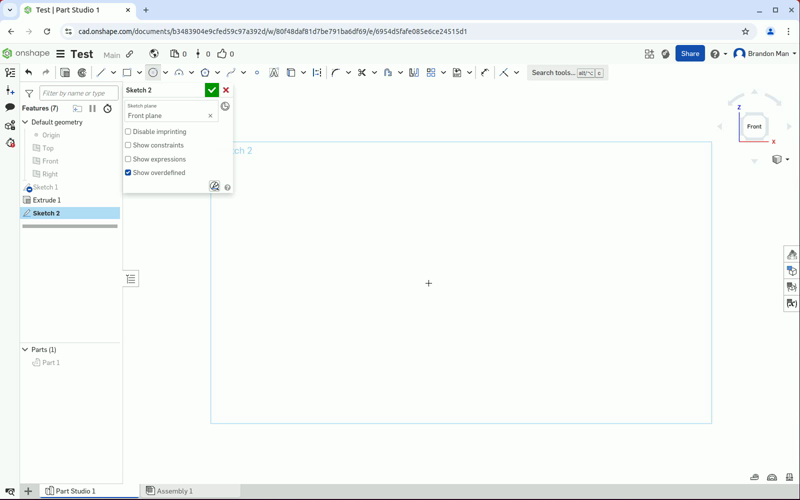
click(428, 282)
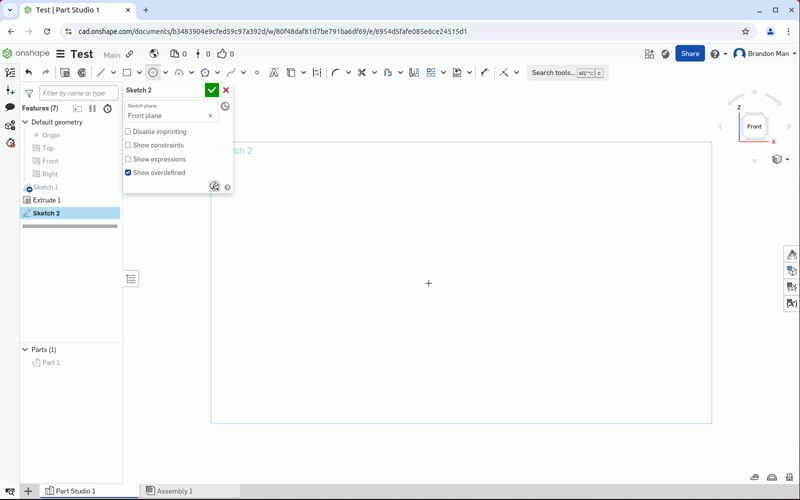
key_up(shift)
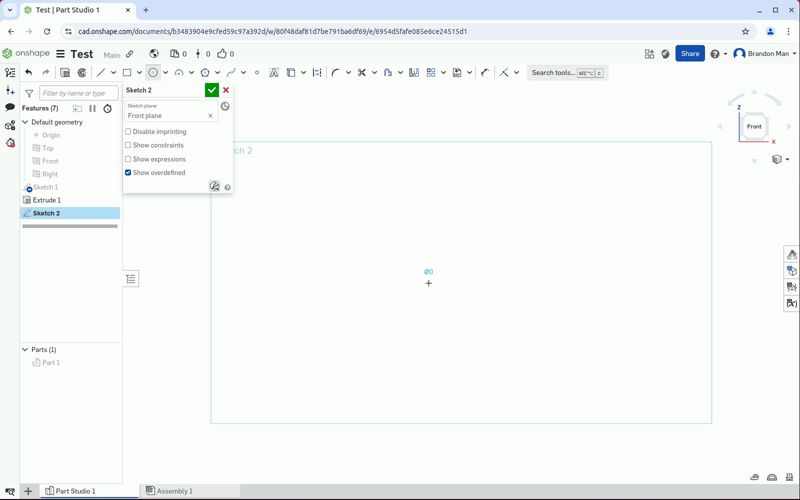
mouse_move(440, 282)
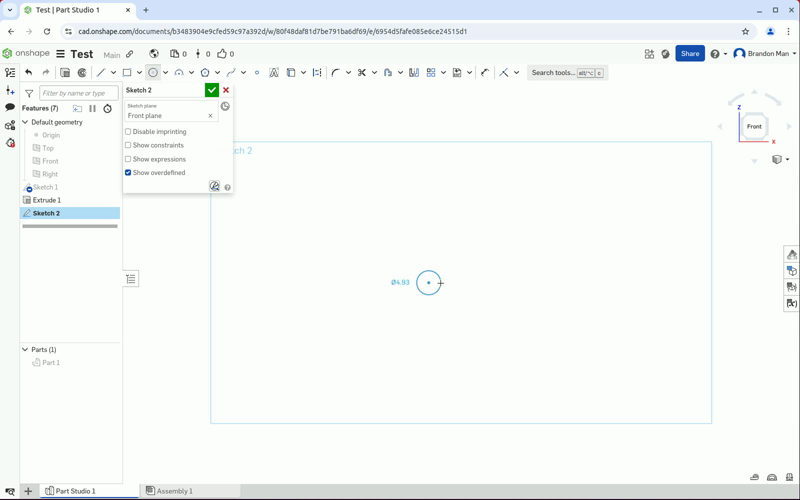
click(440, 282)
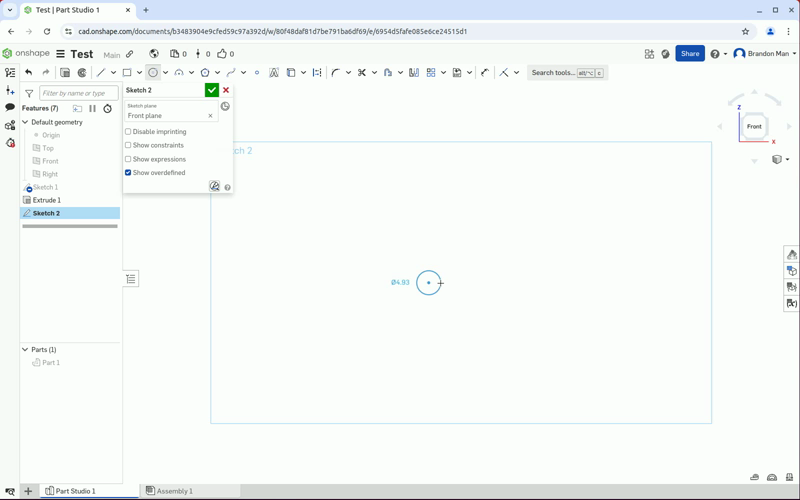
key(esc)
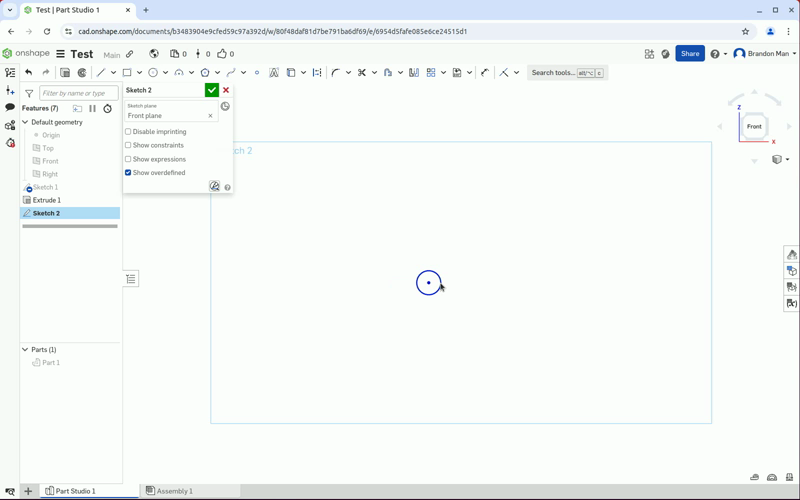
mouse_move(438, 285)
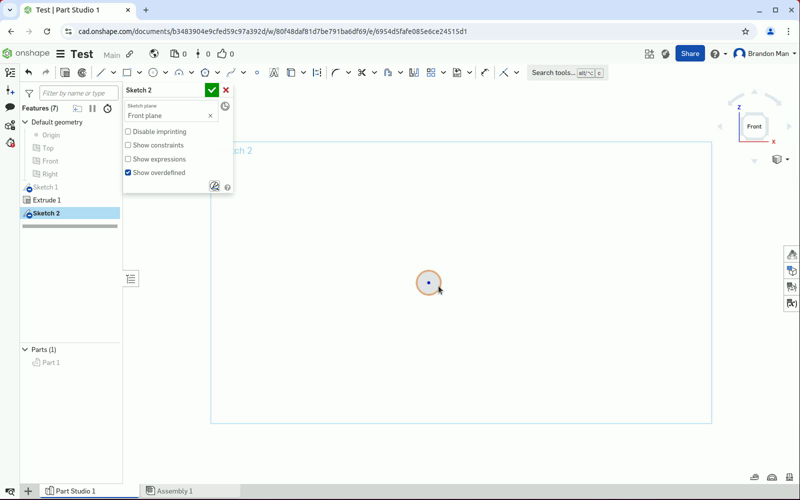
scroll(6)
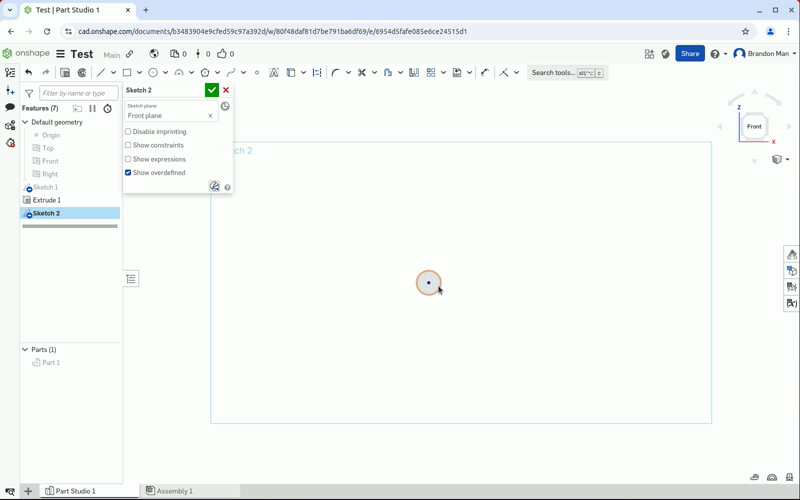
scroll(6)
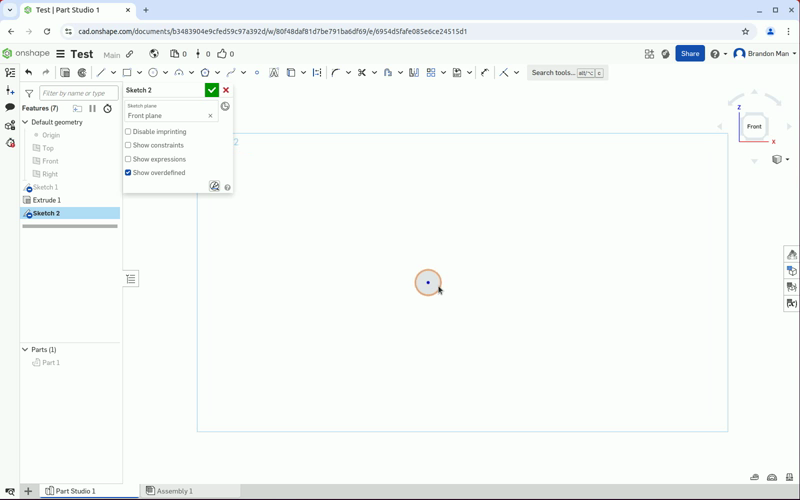
scroll(6)
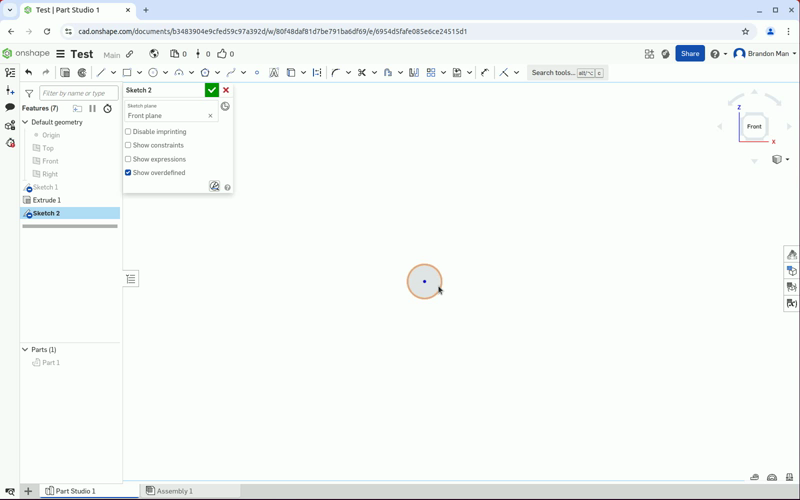
scroll(6)
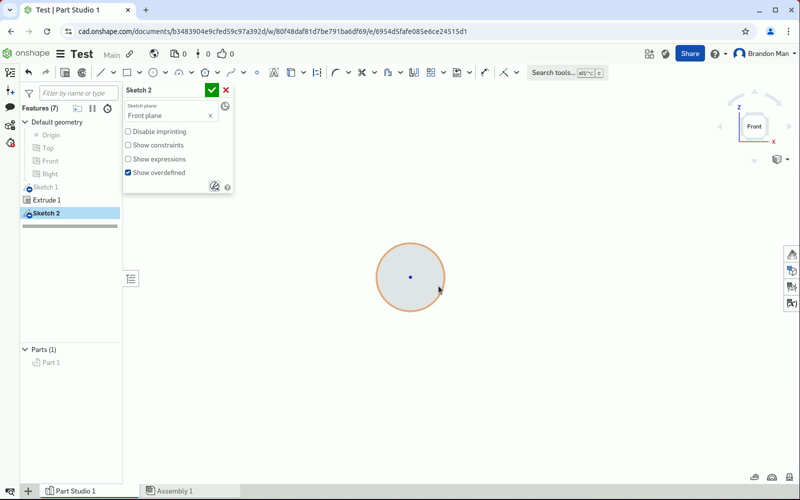
scroll(6)
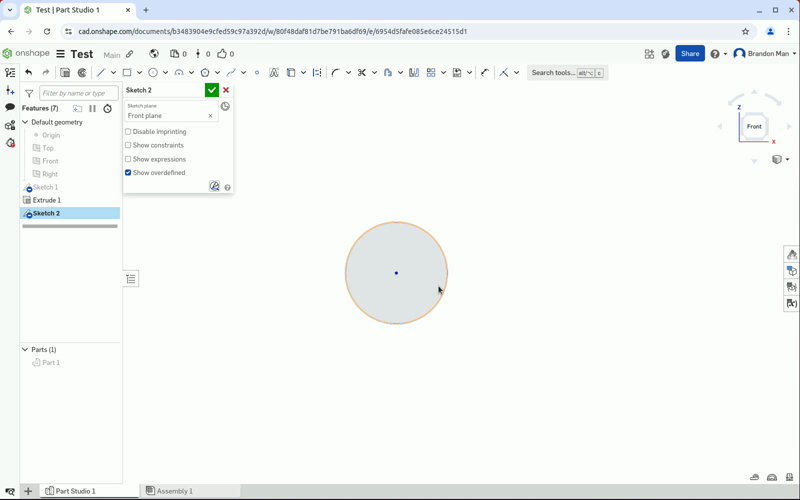
scroll(6)
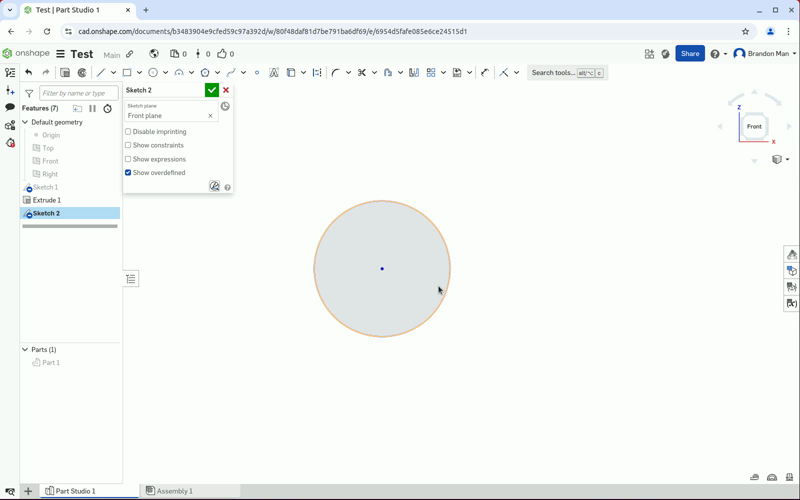
scroll(6)
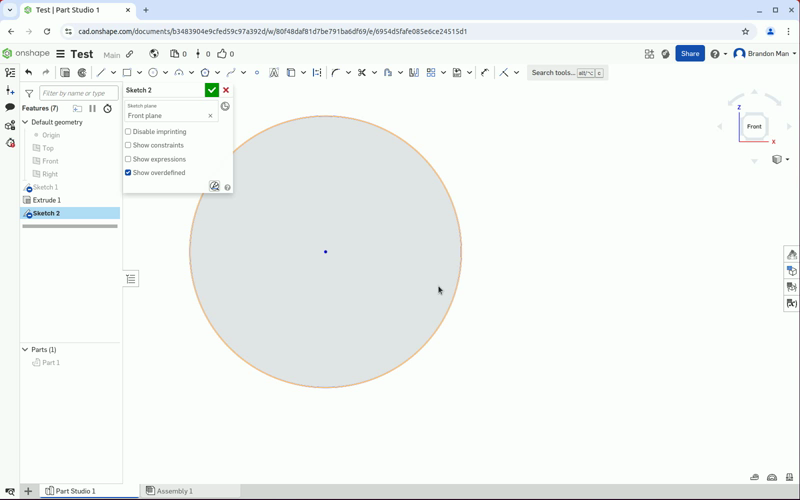
click(438, 285)
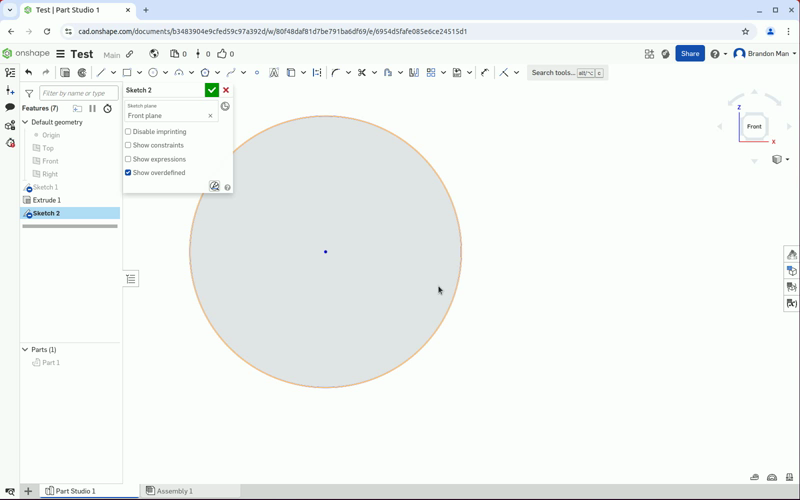
scroll(-6)
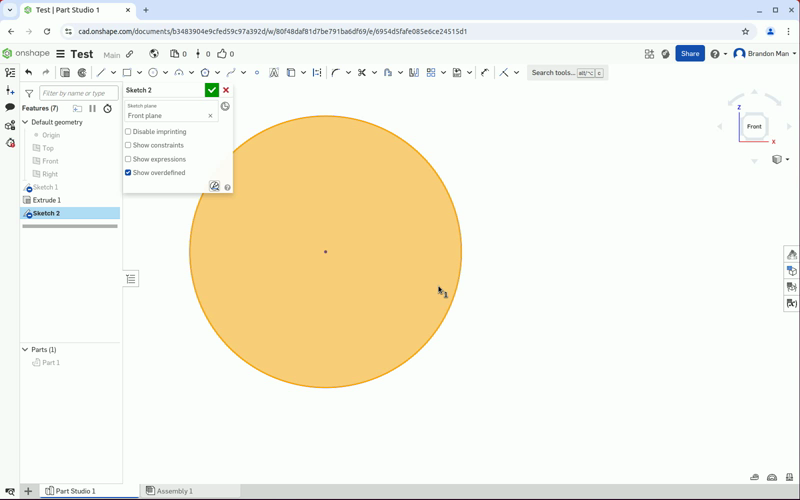
scroll(-6)
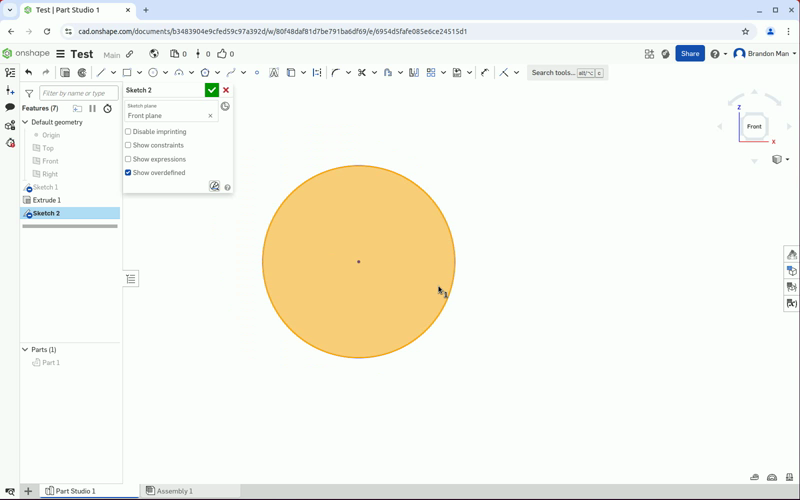
scroll(-6)
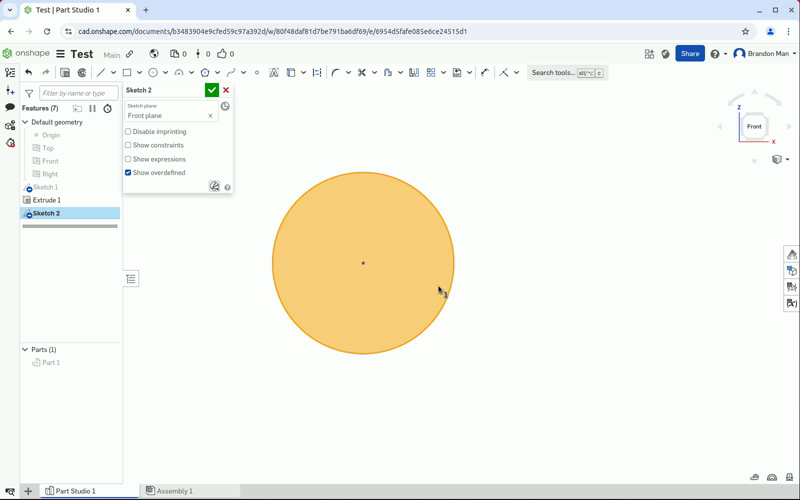
scroll(-6)
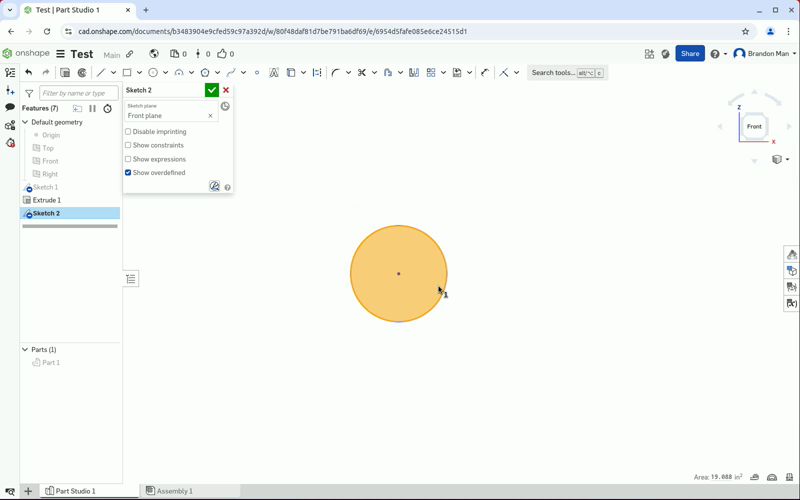
scroll(-6)
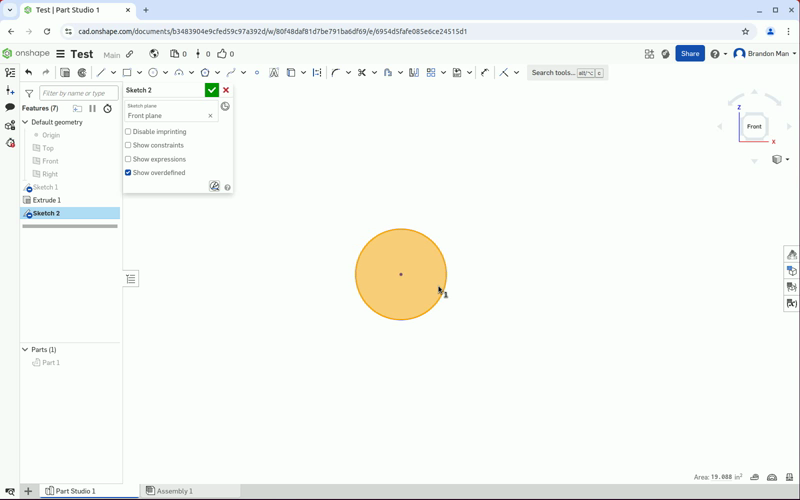
scroll(-6)
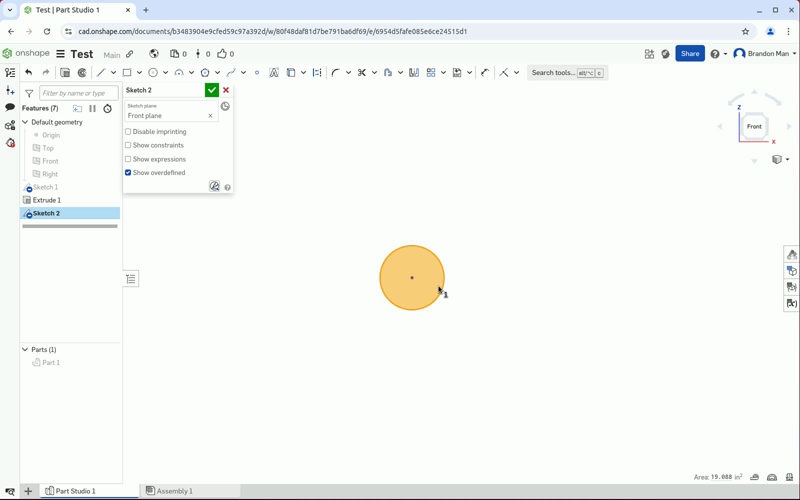
scroll(-6)
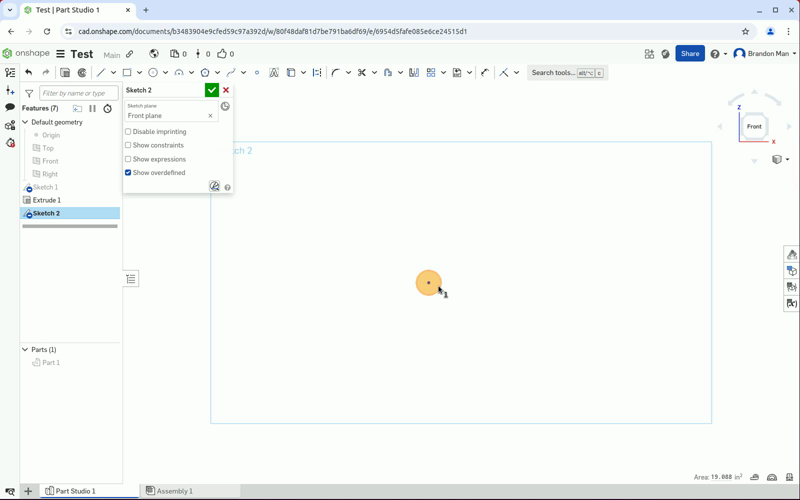
mouse_move(73, 352)
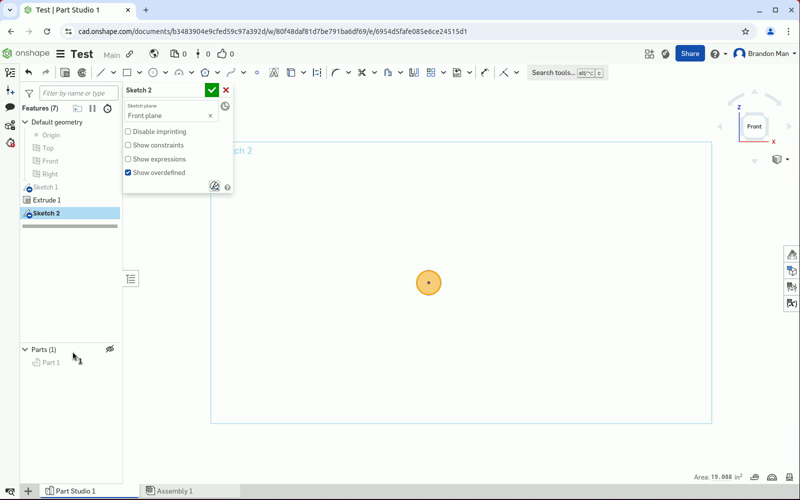
key(shift+y)
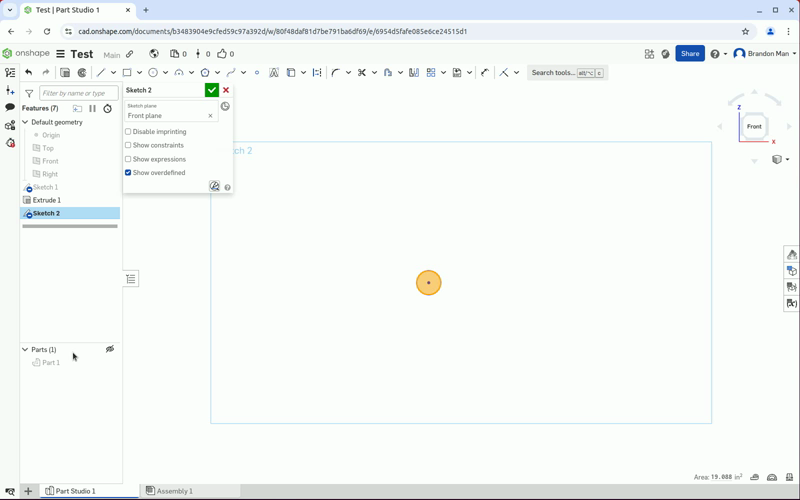
key(shift+e)
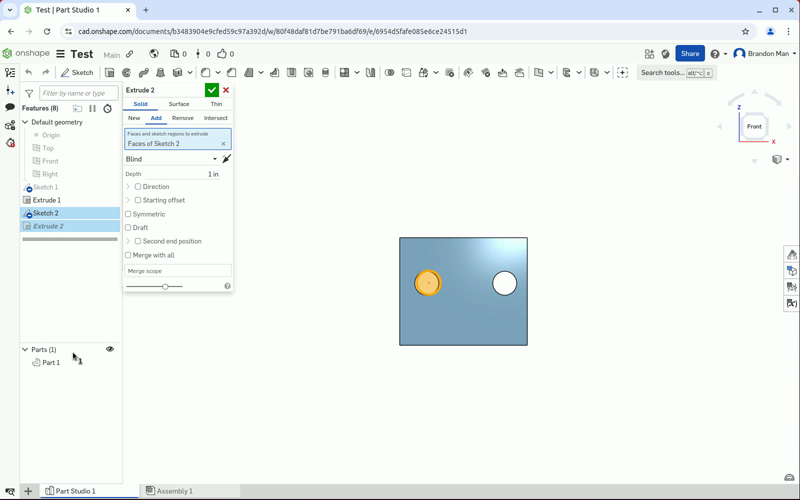
mouse_move(143, 106)
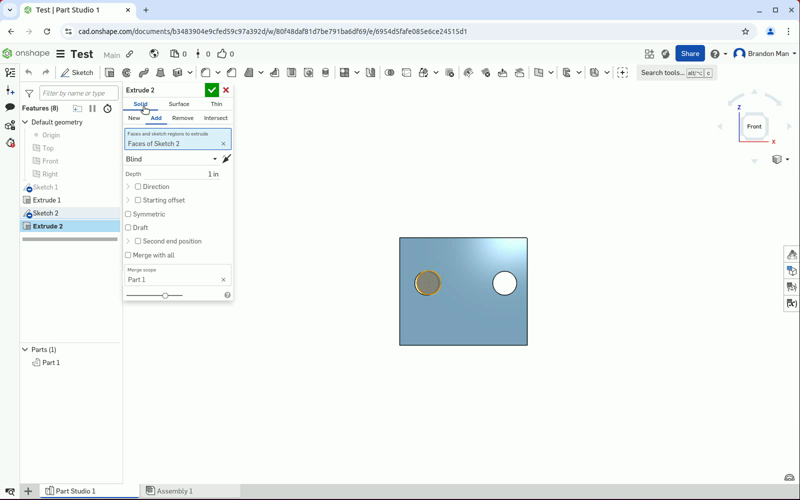
click(143, 106)
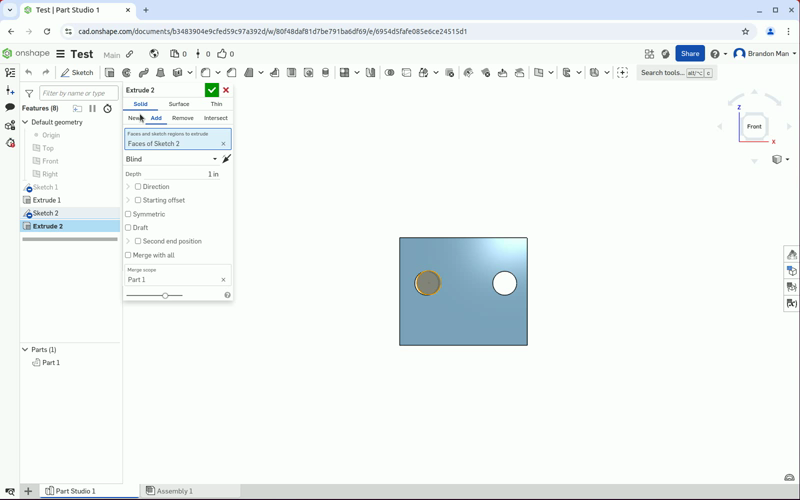
mouse_move(137, 120)
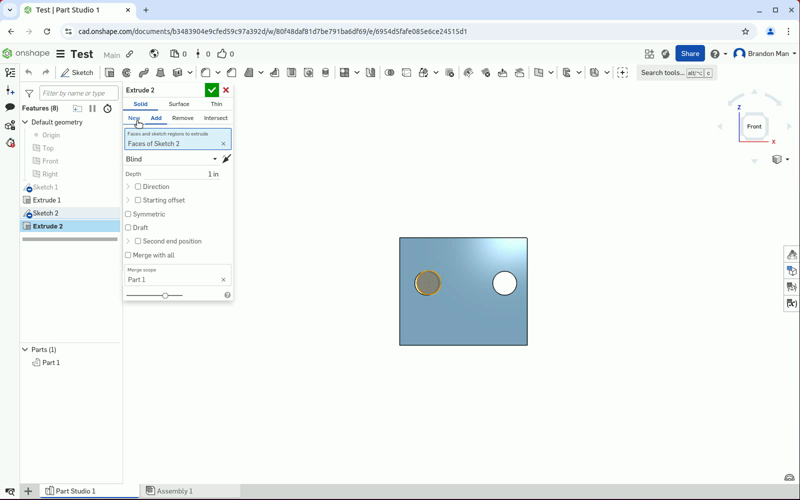
click(137, 120)
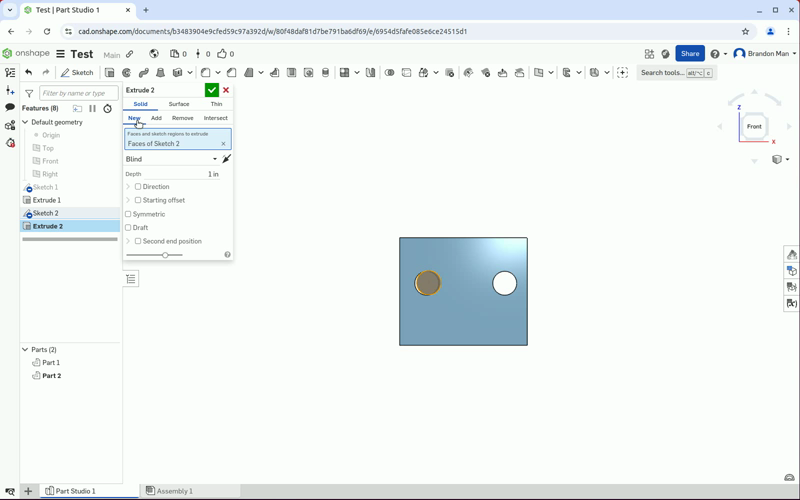
key(tab, 4)
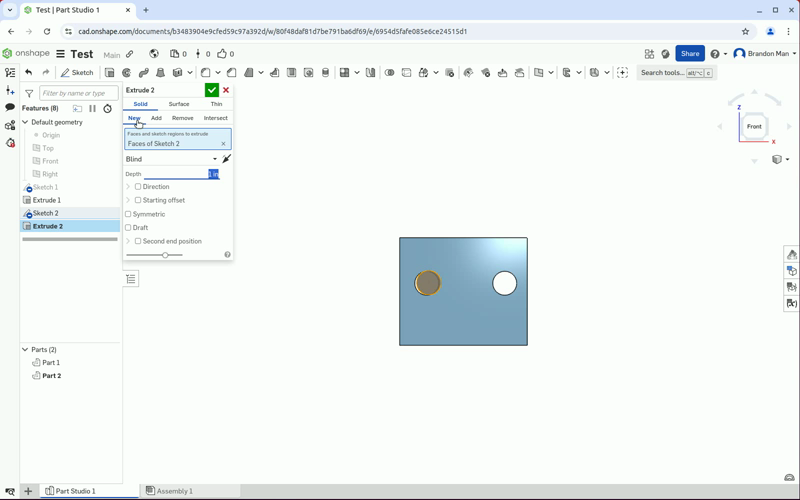
text(-9.388)
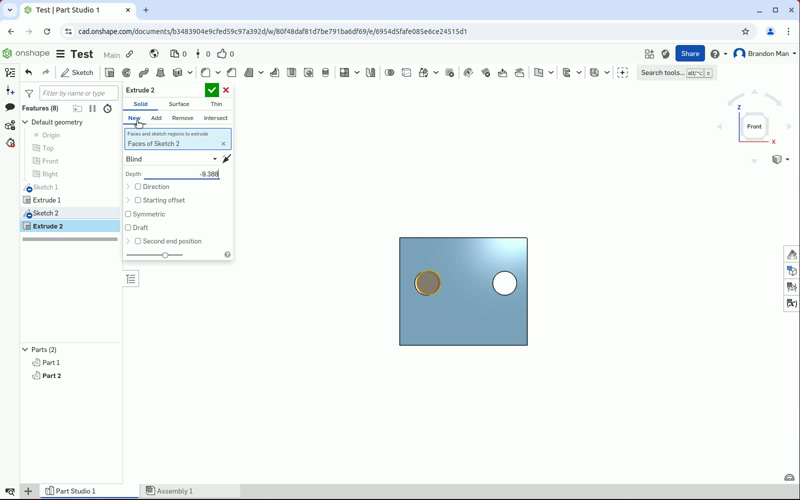
key(enter)
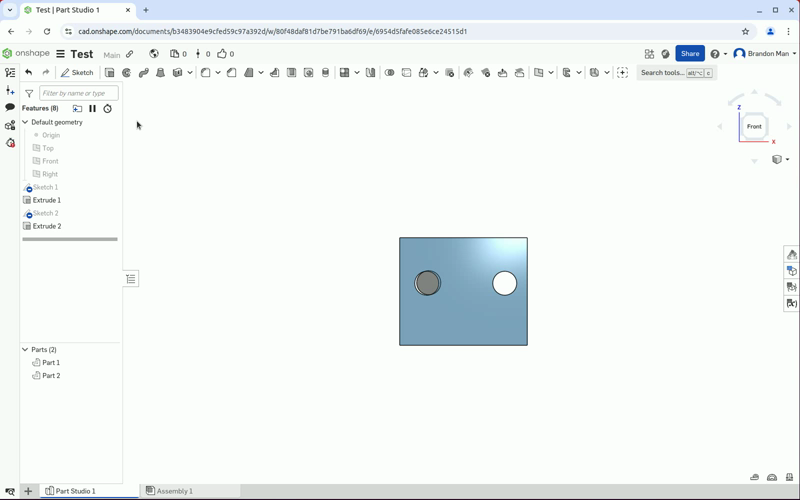
key(shift+h)
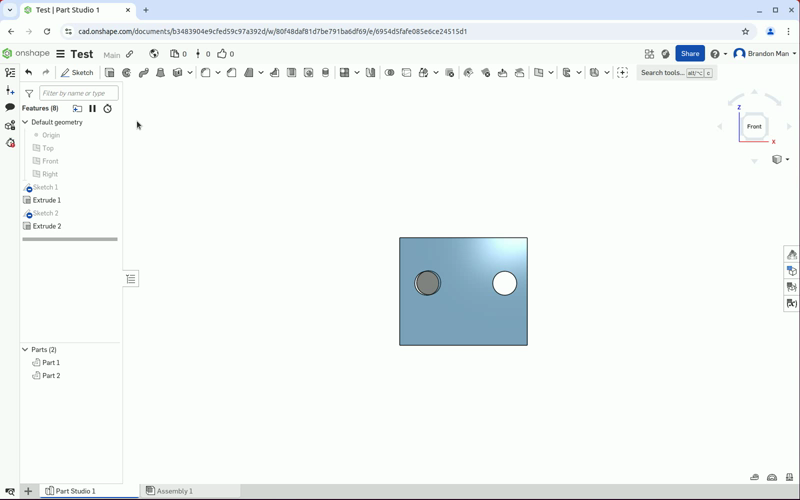
key(shift+h)
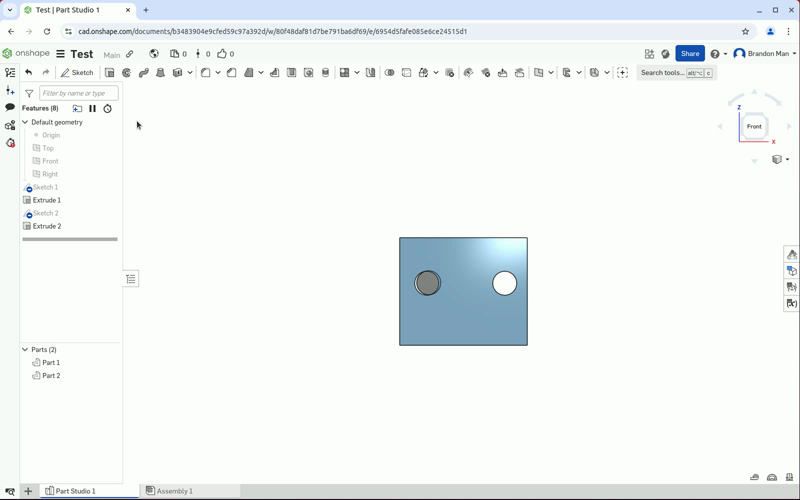
mouse_move(73, 189)
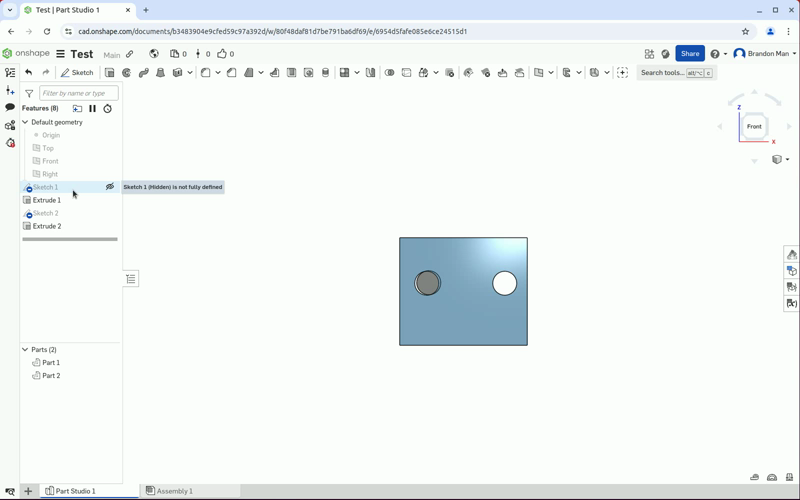
click(73, 189)
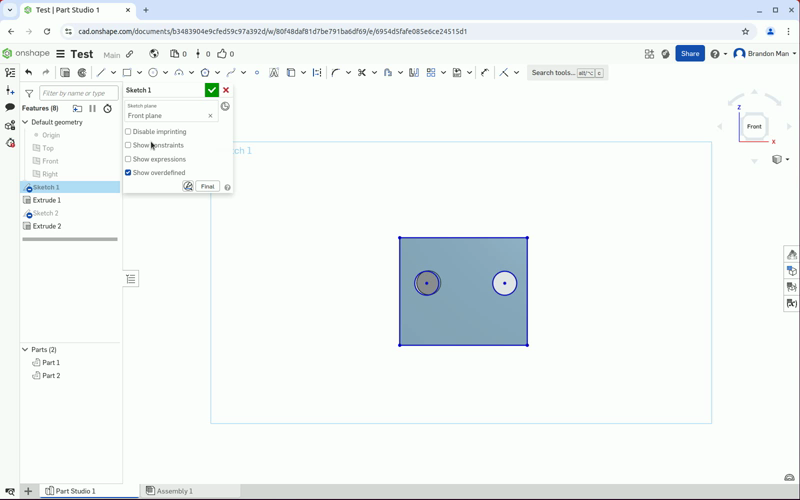
mouse_move(229, 92)
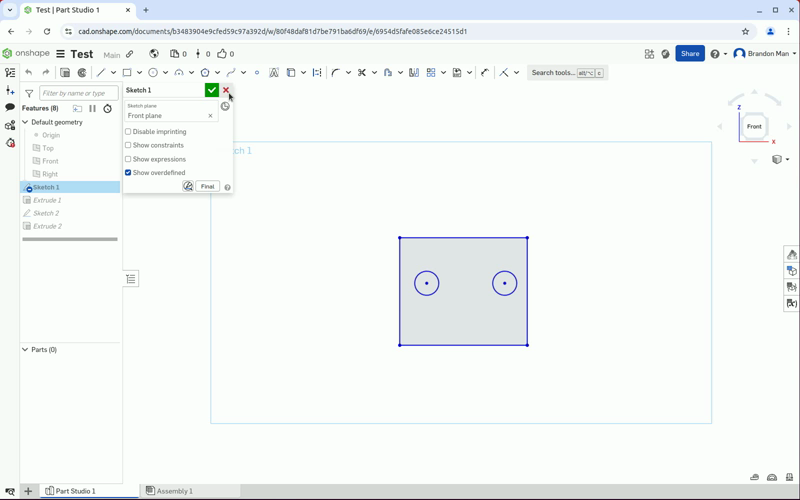
click(229, 92)
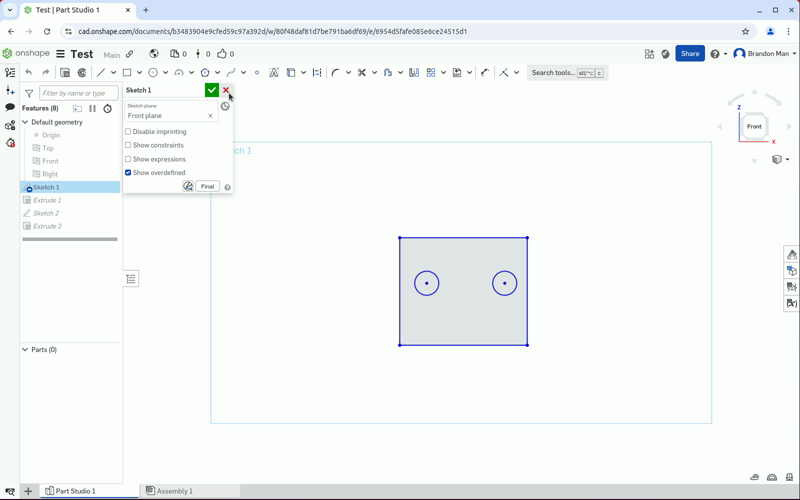
key(shift+s)
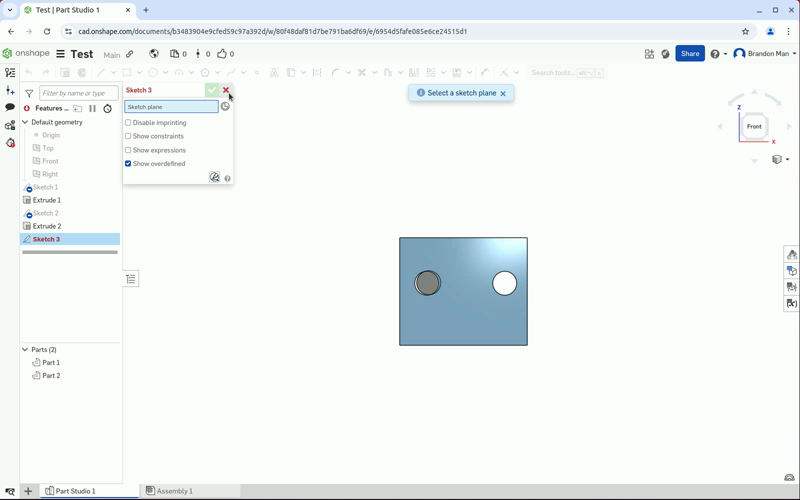
mouse_move(73, 163)
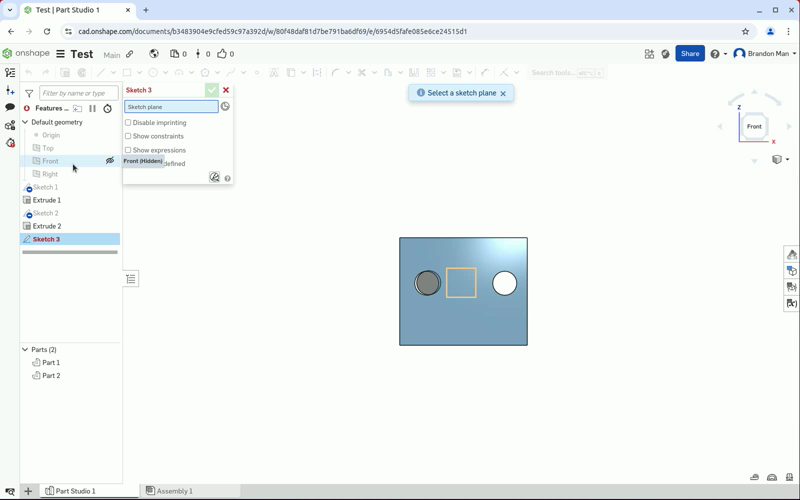
click(73, 163)
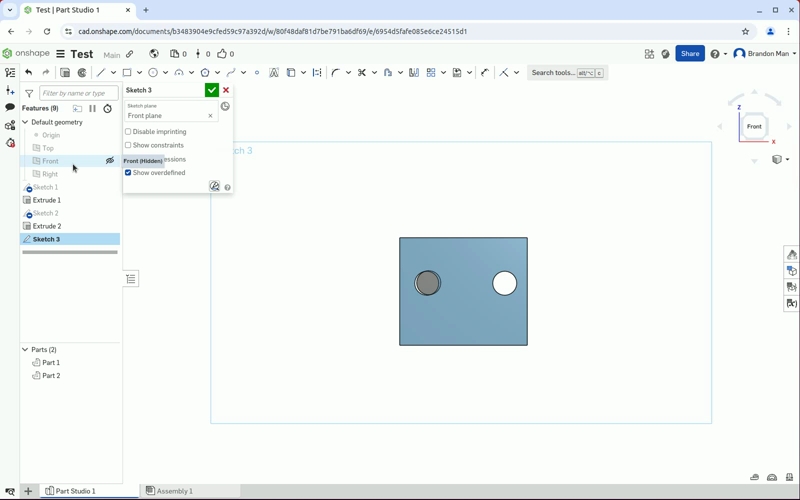
mouse_move(73, 352)
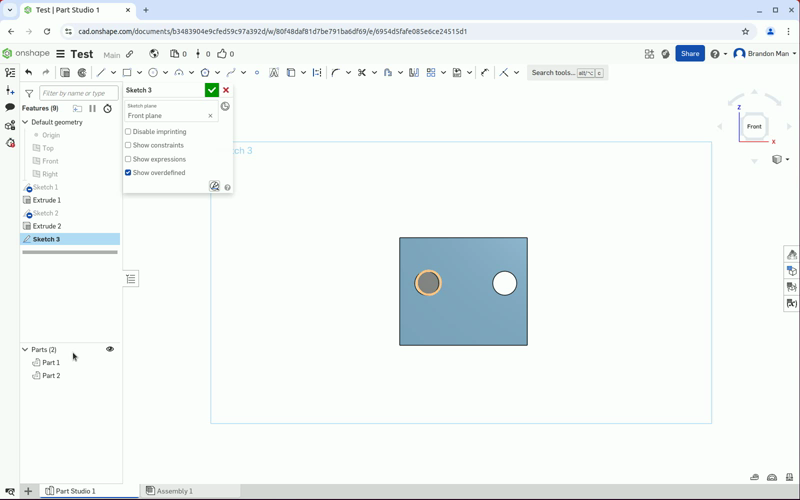
key(y)
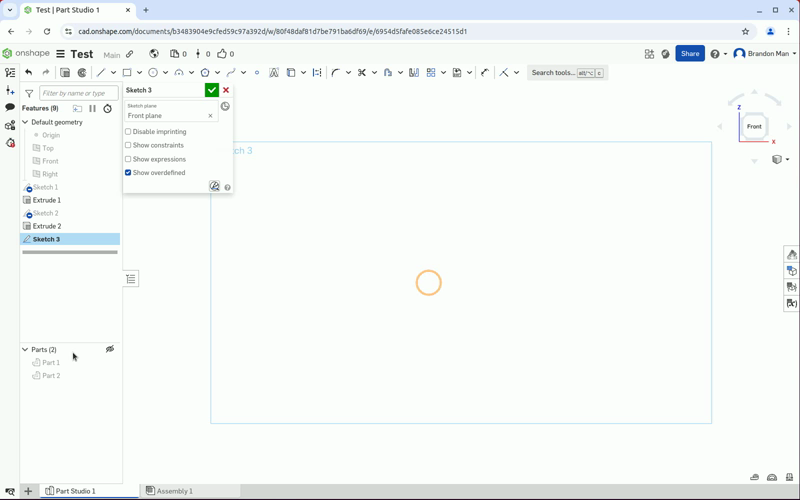
key(c)
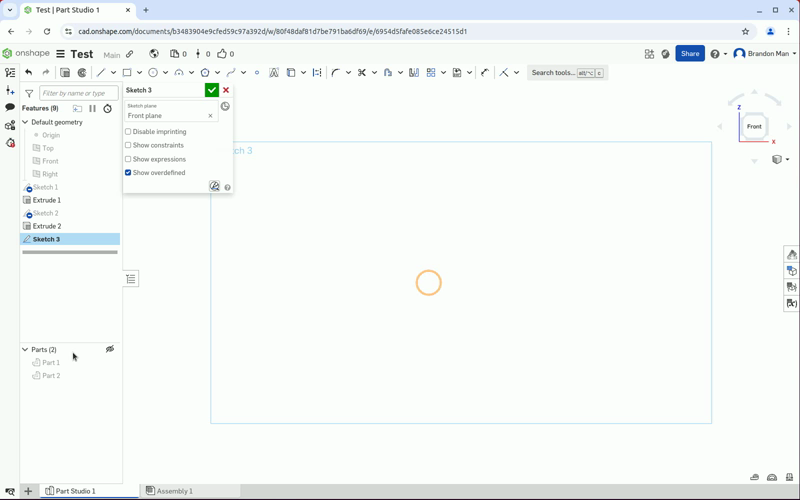
key_down(shift)
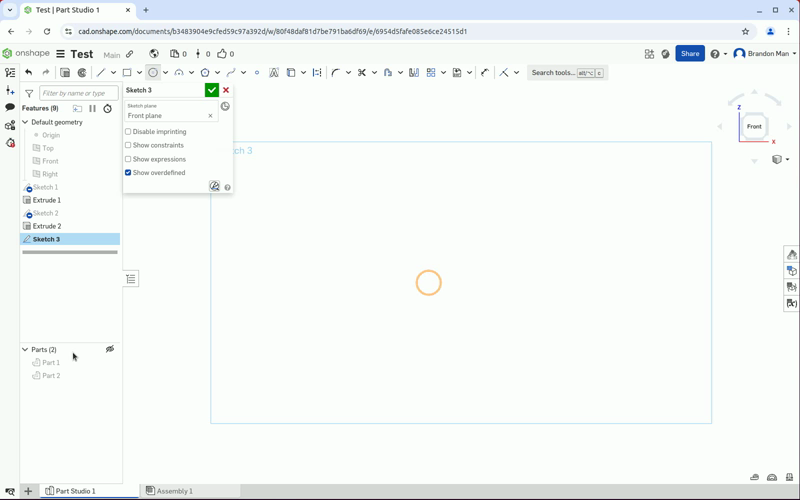
mouse_move(506, 282)
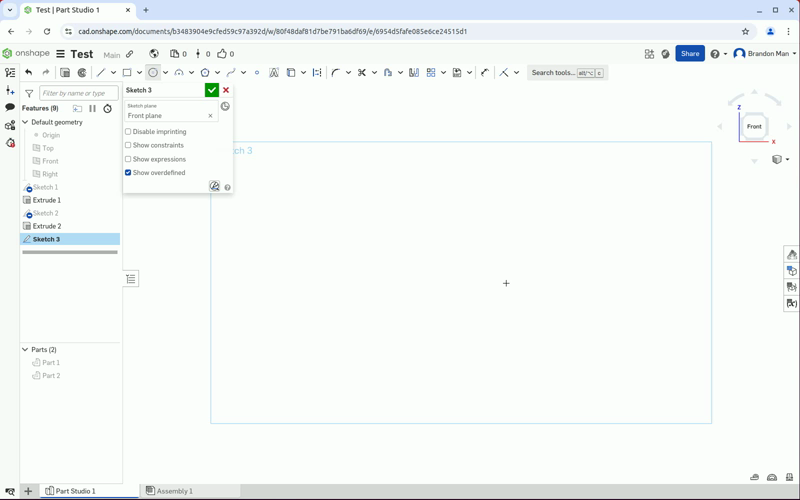
click(506, 282)
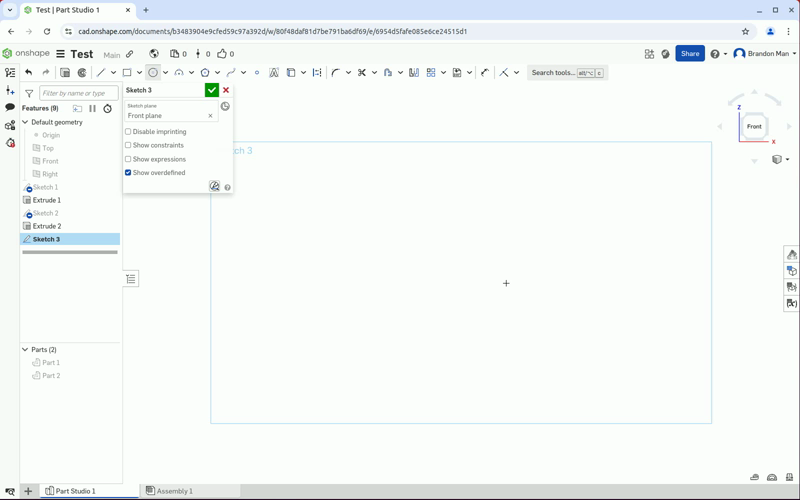
key_up(shift)
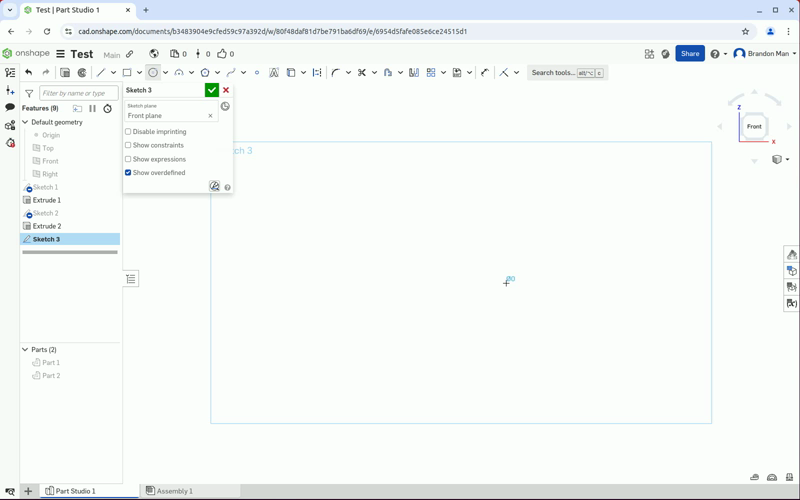
mouse_move(518, 282)
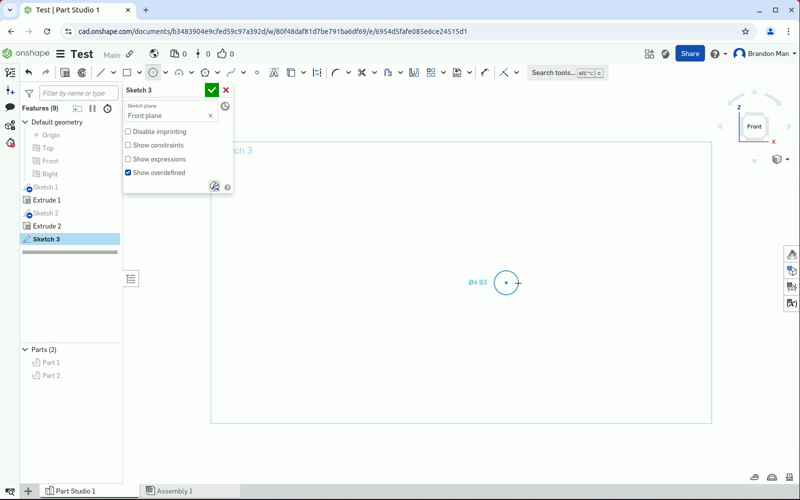
click(518, 282)
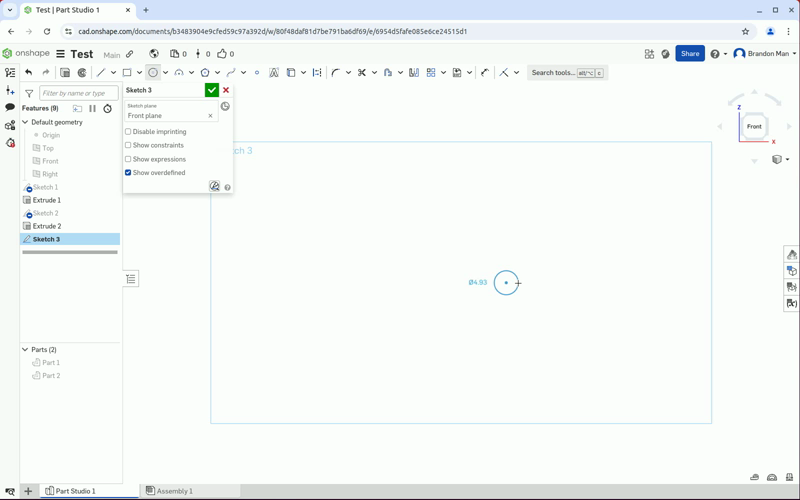
key(esc)
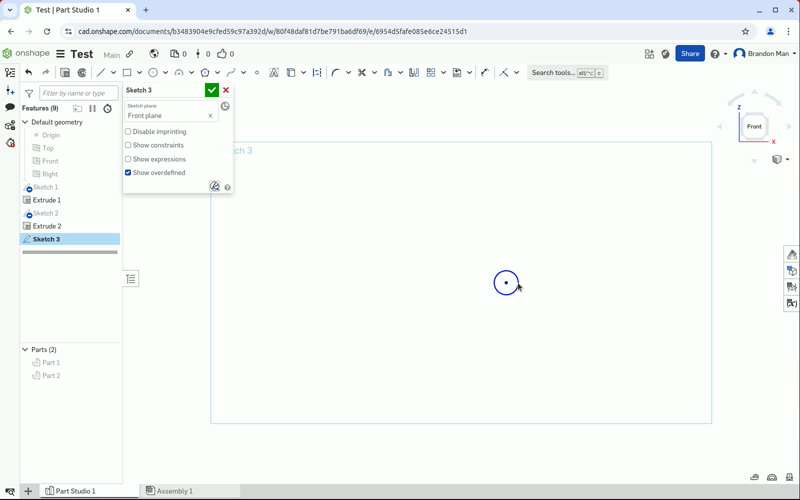
mouse_move(506, 276)
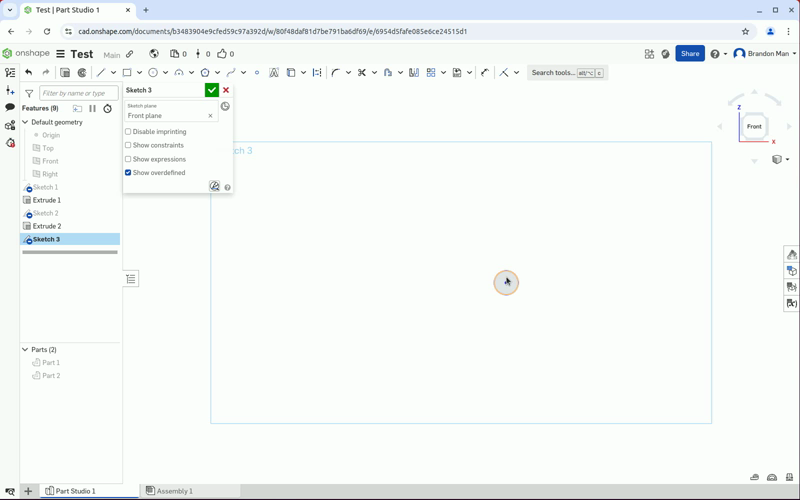
scroll(6)
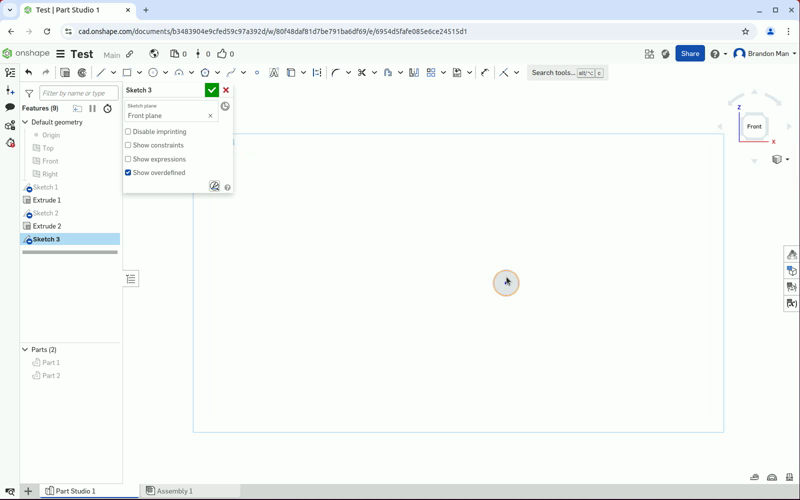
scroll(6)
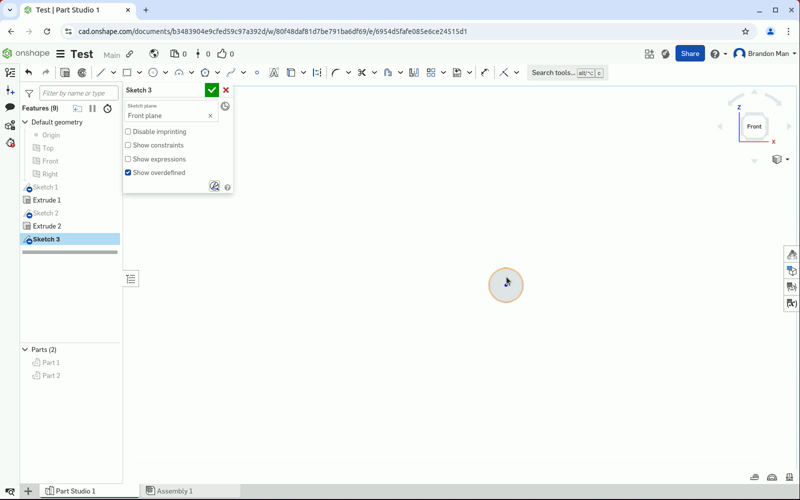
scroll(6)
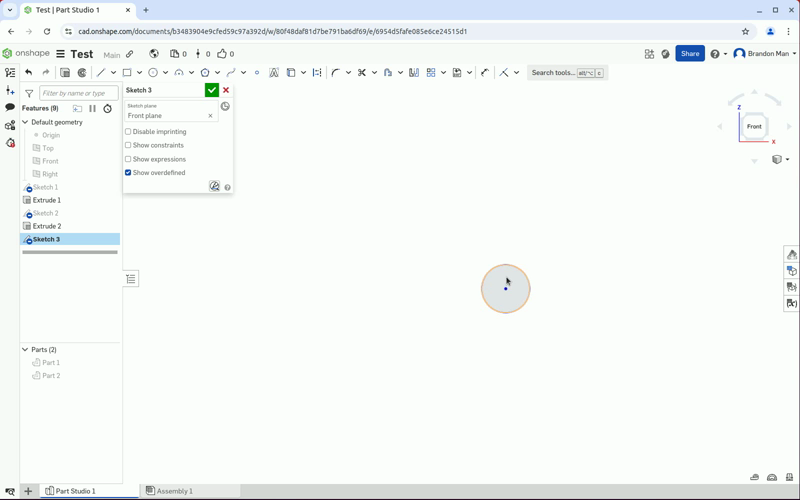
scroll(6)
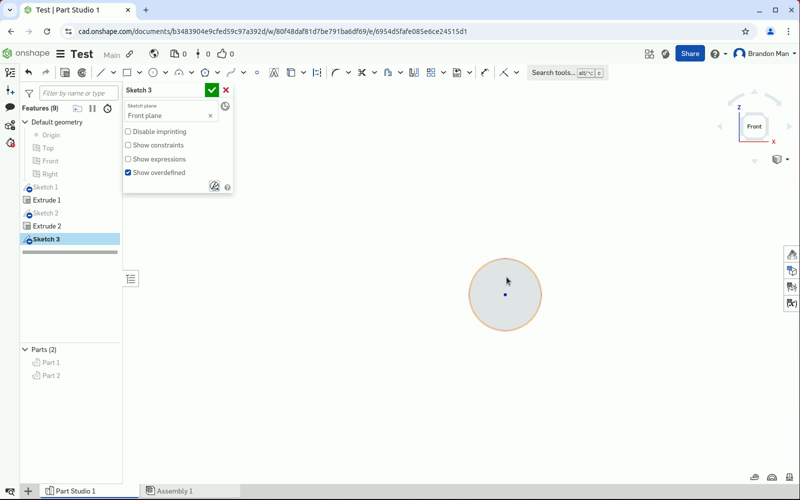
scroll(6)
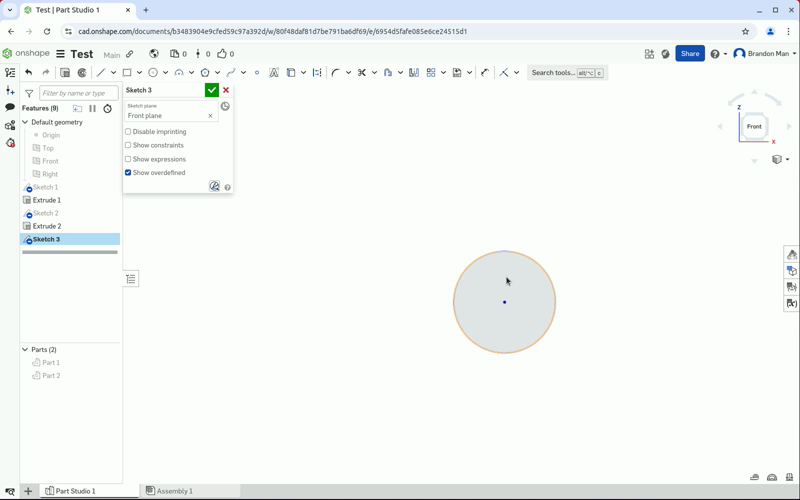
scroll(6)
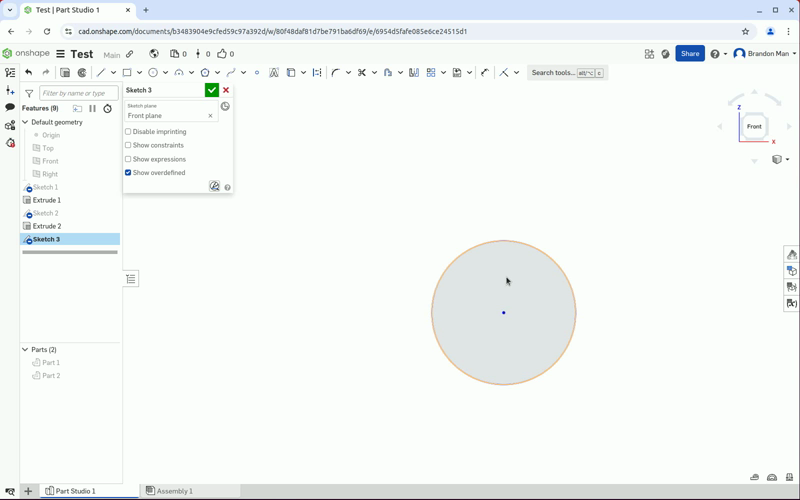
scroll(6)
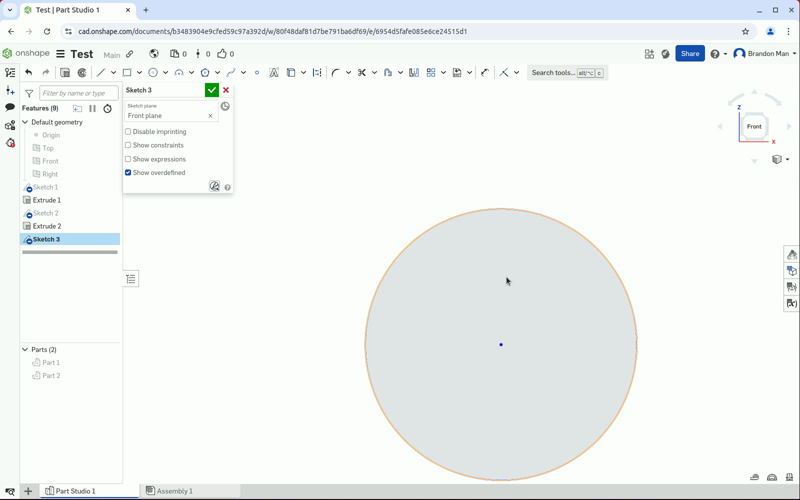
click(506, 276)
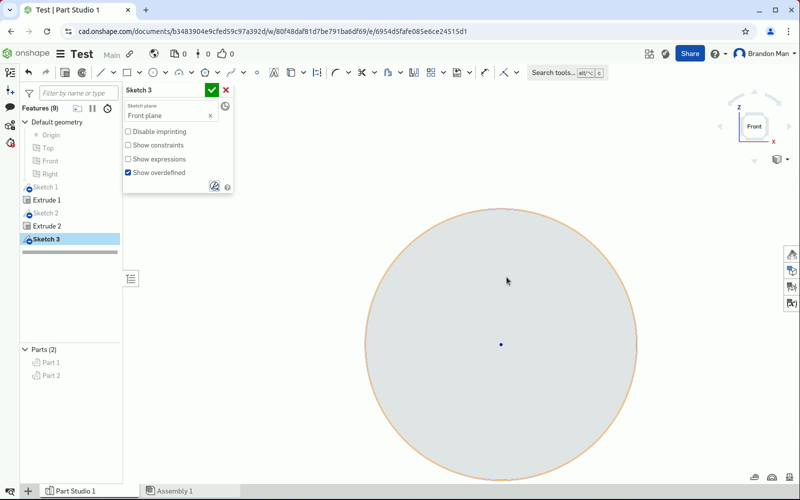
scroll(-6)
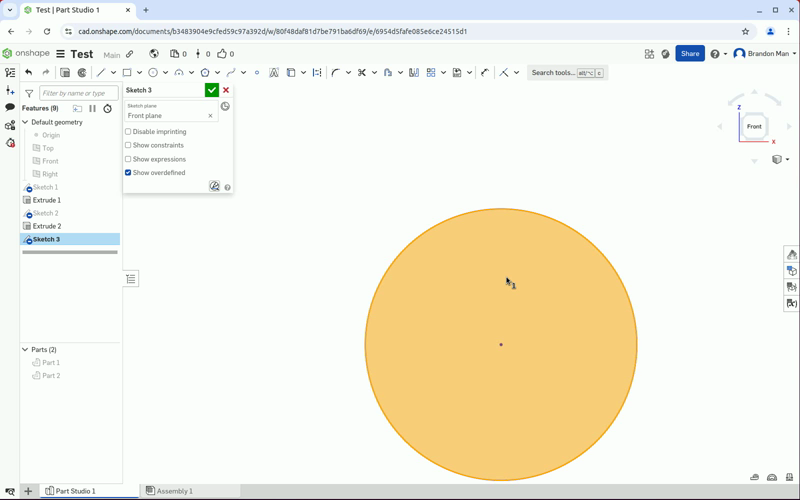
scroll(-6)
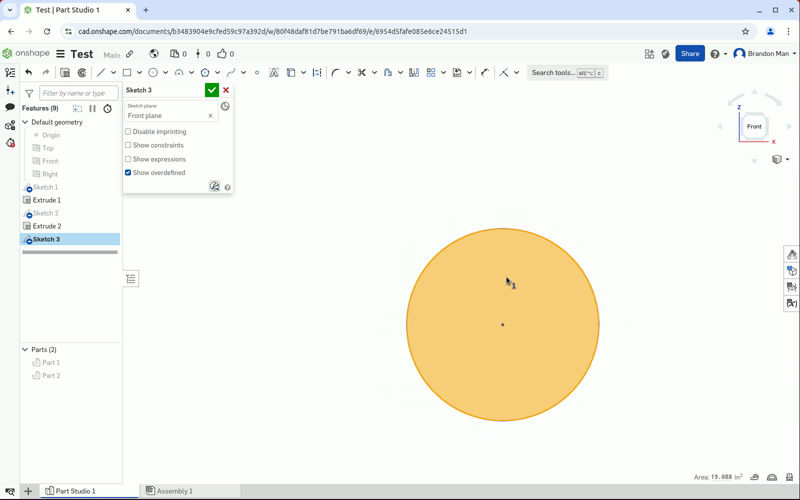
scroll(-6)
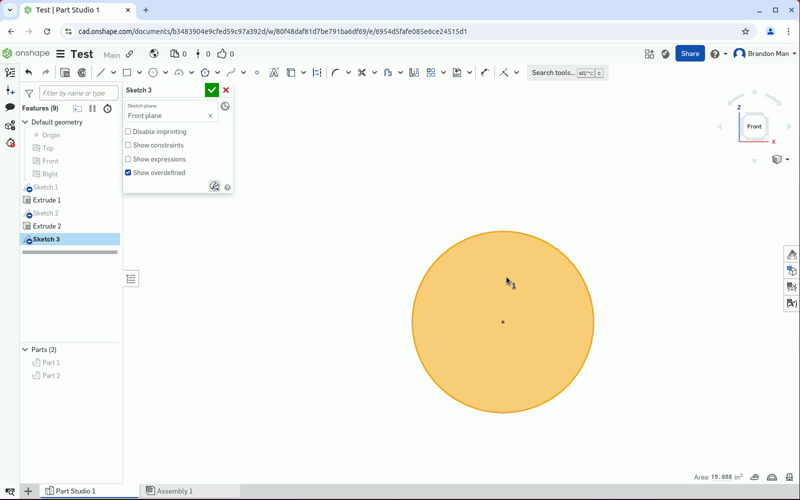
scroll(-6)
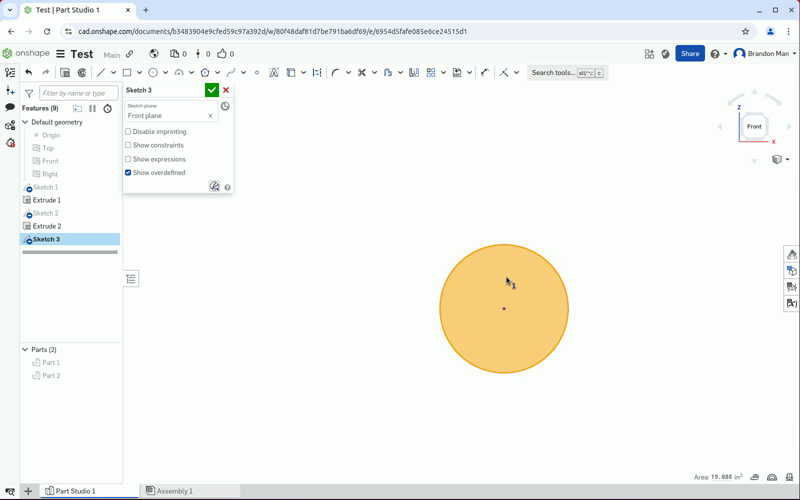
scroll(-6)
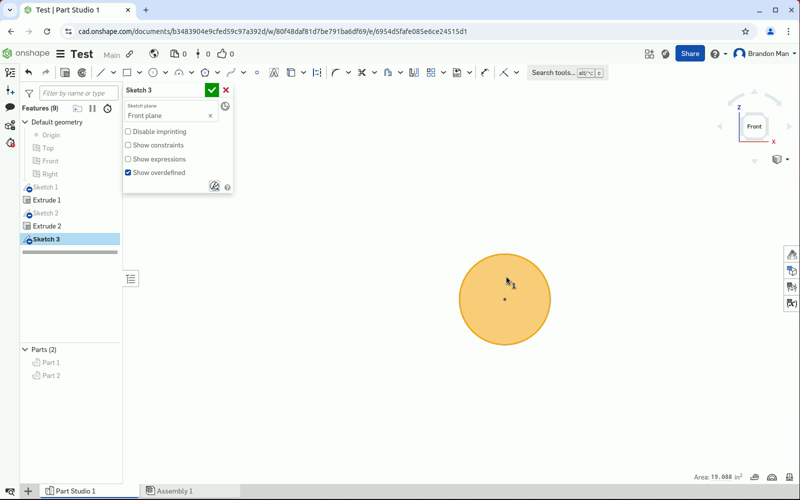
scroll(-6)
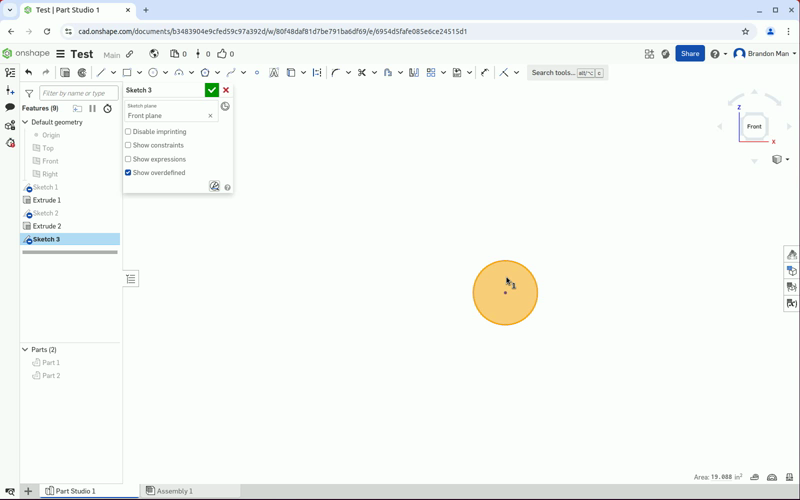
scroll(-6)
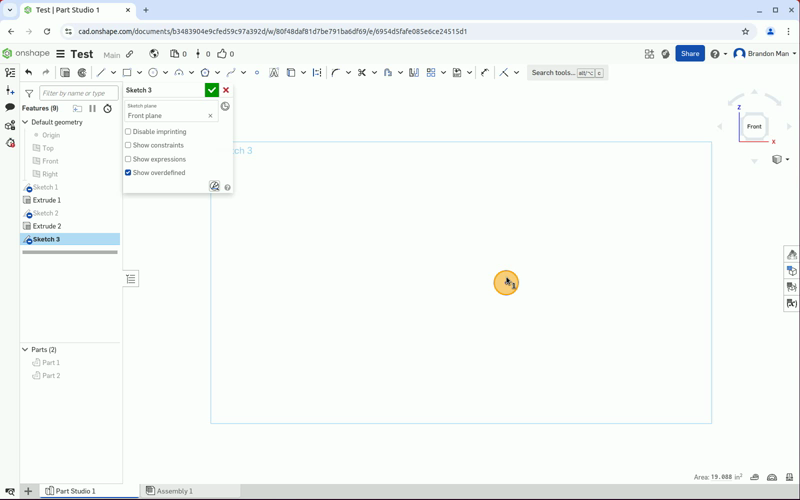
mouse_move(73, 352)
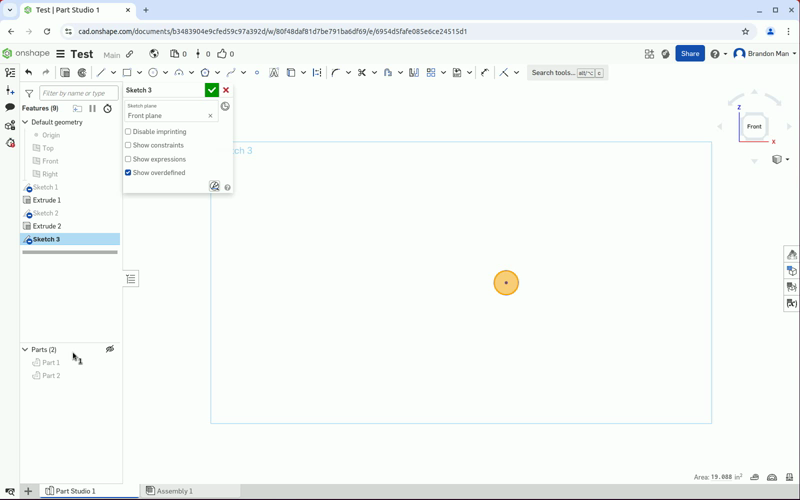
key(shift+y)
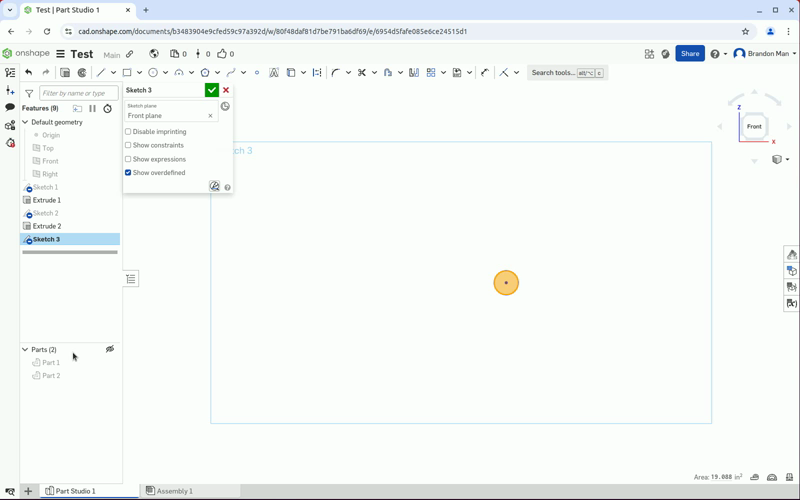
key(shift+e)
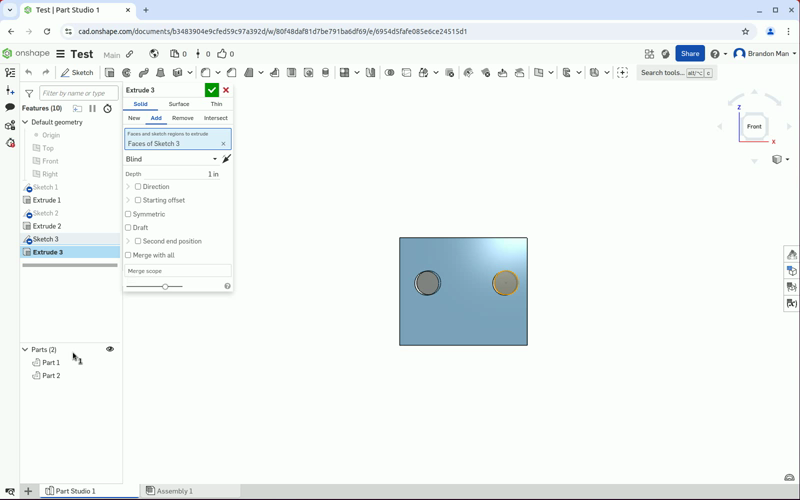
mouse_move(143, 106)
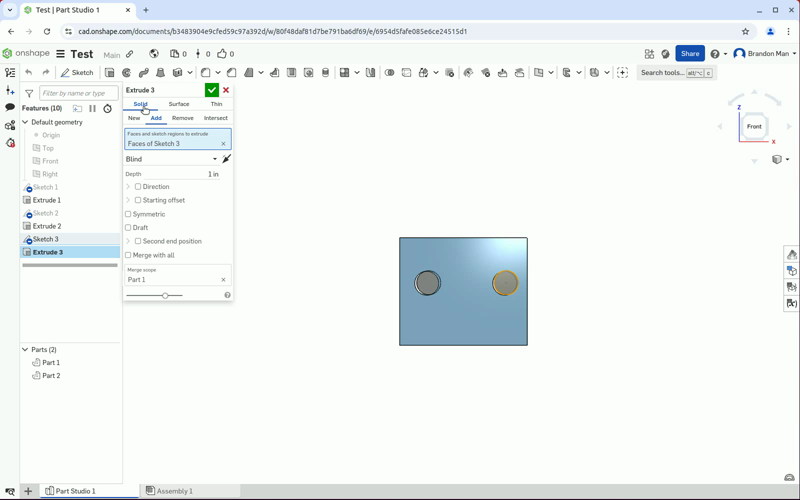
click(143, 106)
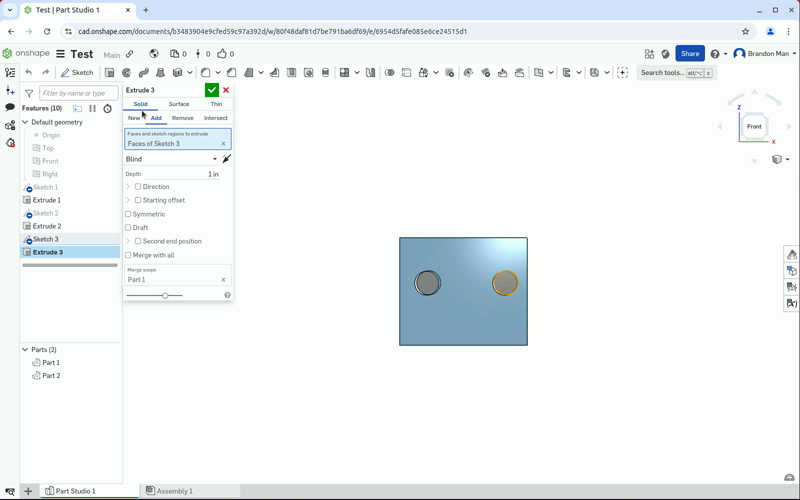
mouse_move(137, 120)
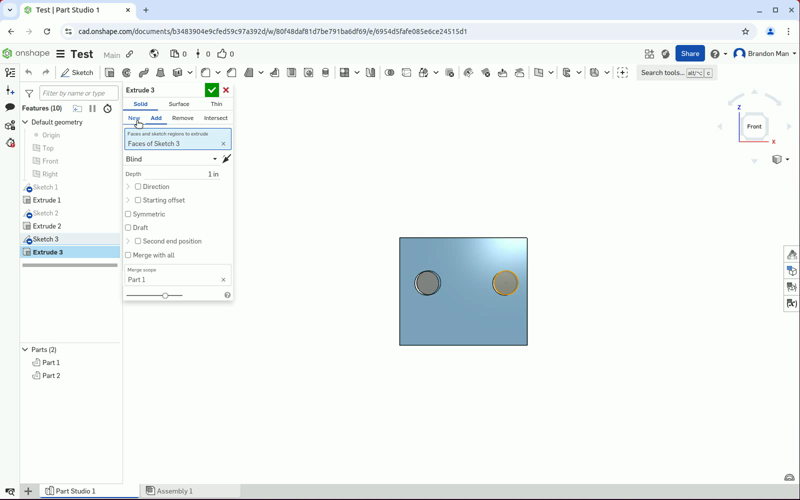
click(137, 120)
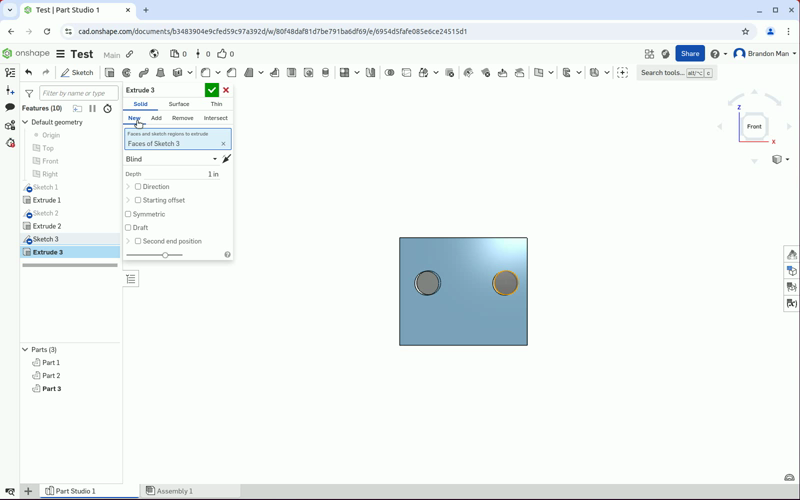
key(tab, 4)
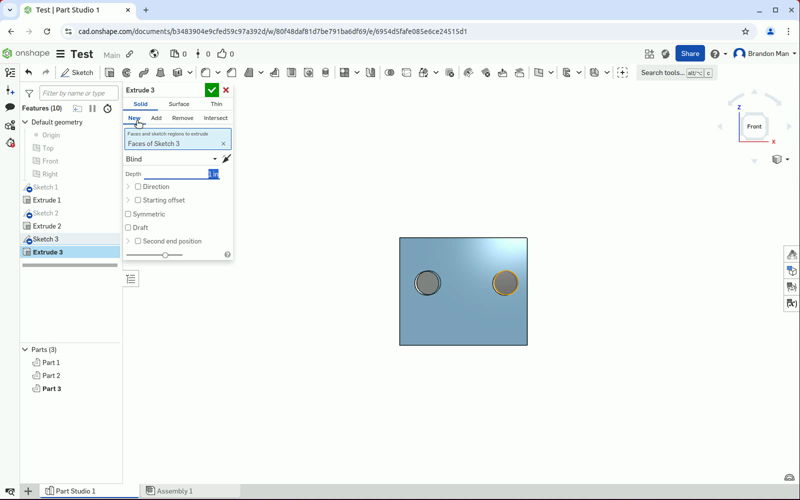
text(-9.388)
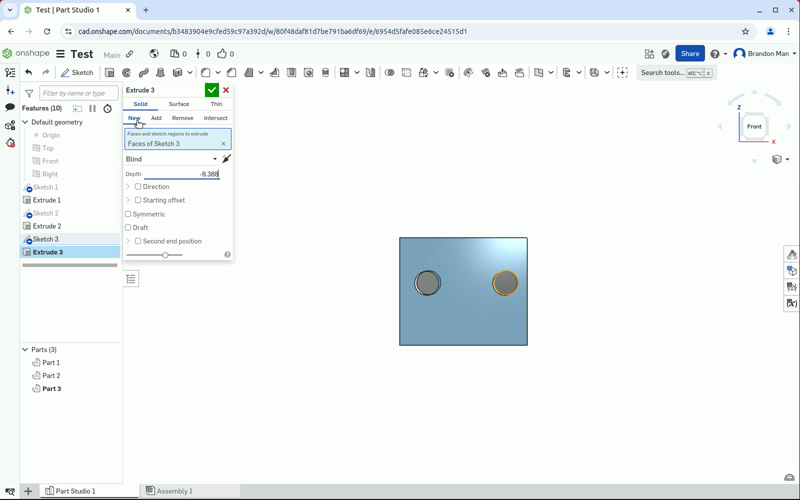
key(enter)
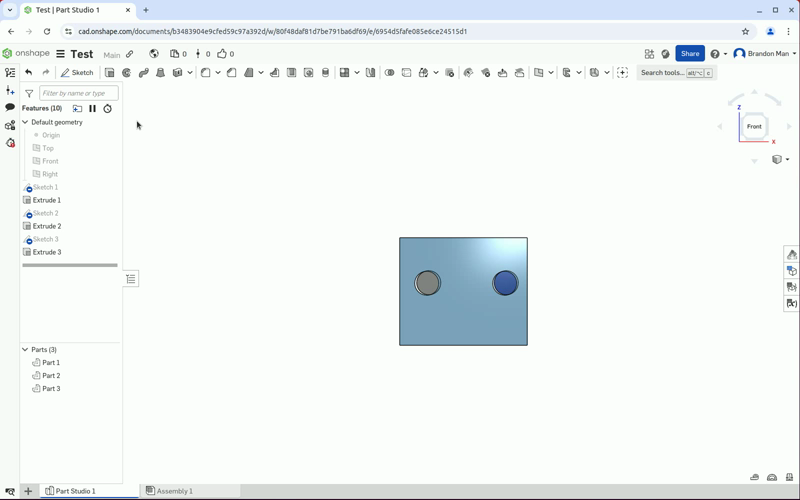
key(shift+h)
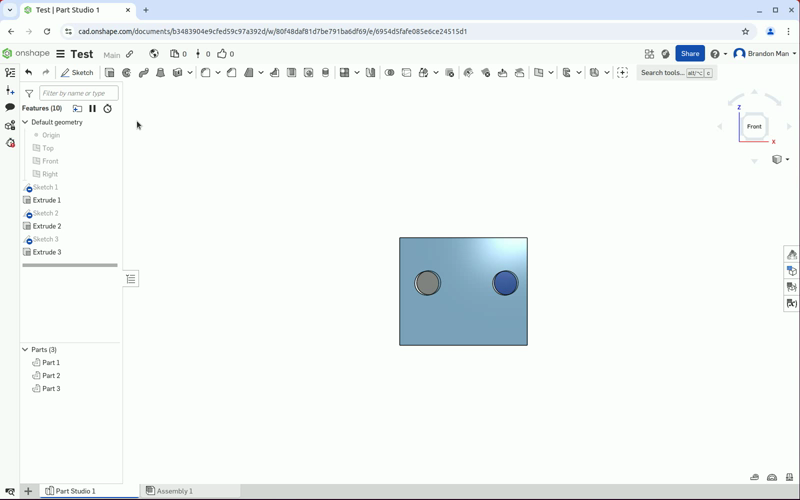
key(shift+h)
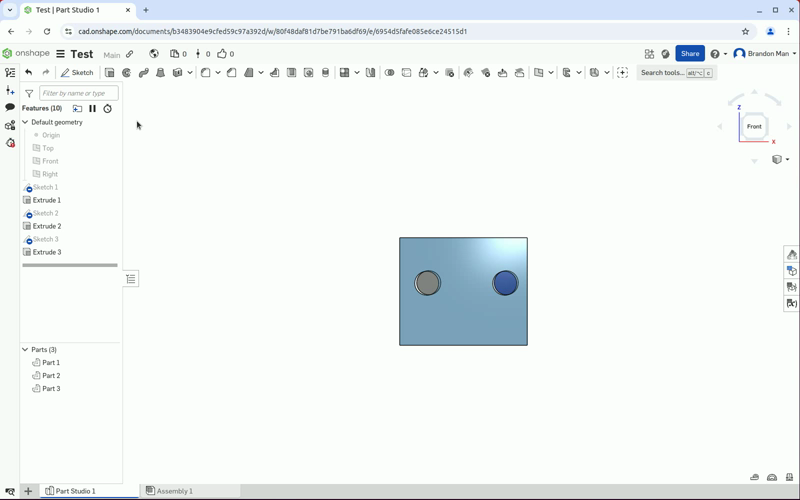
mouse_move(73, 189)
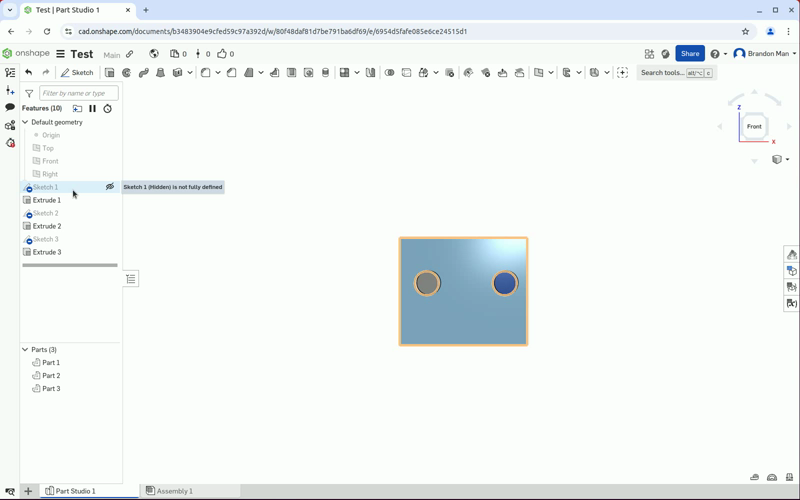
click(73, 189)
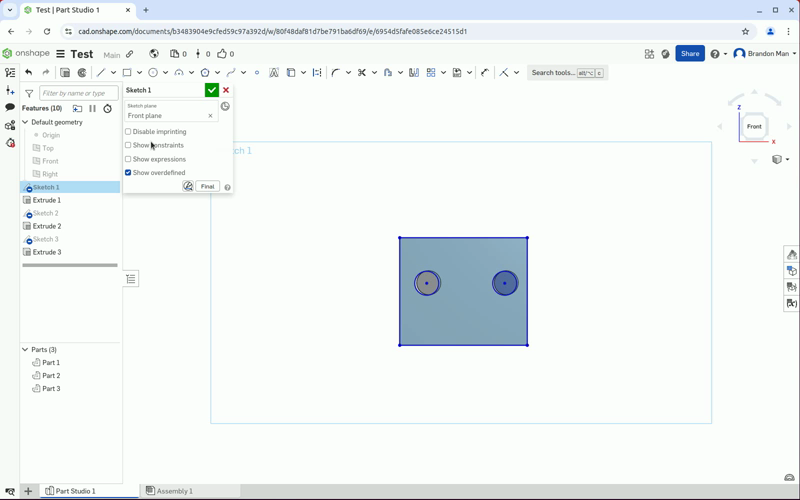
mouse_move(229, 92)
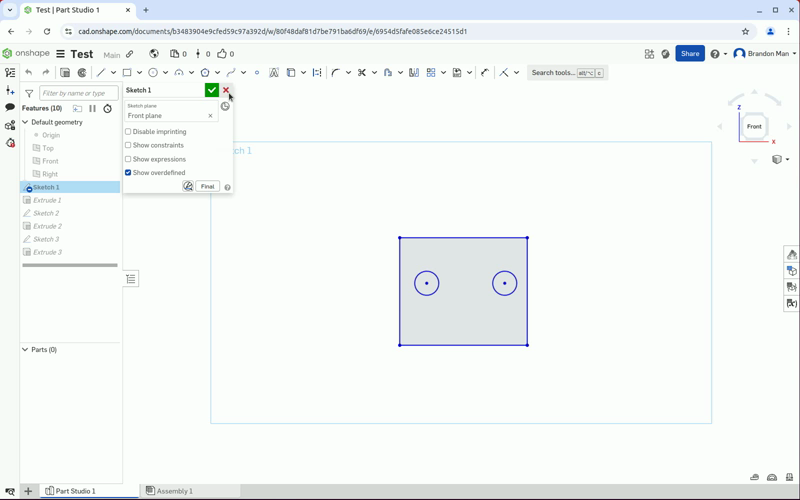
click(229, 92)
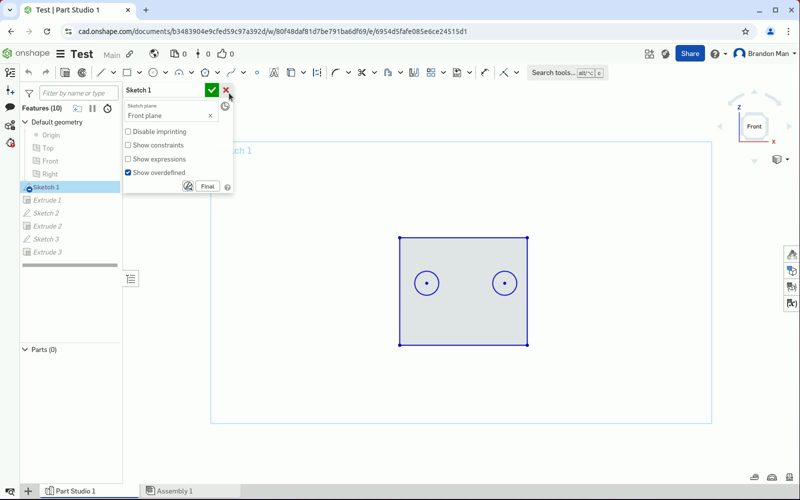
key(shift+s)
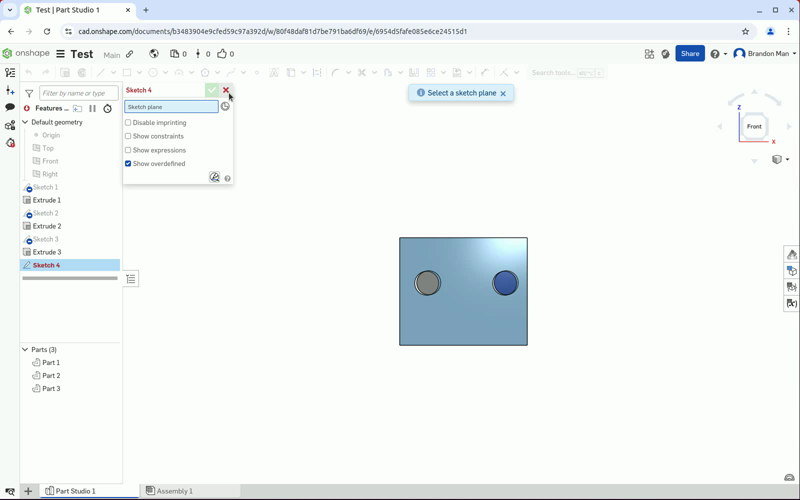
mouse_move(73, 163)
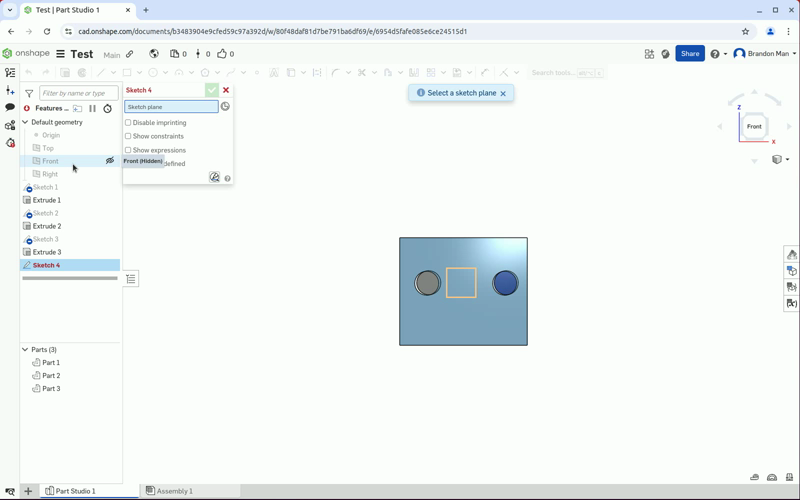
click(73, 163)
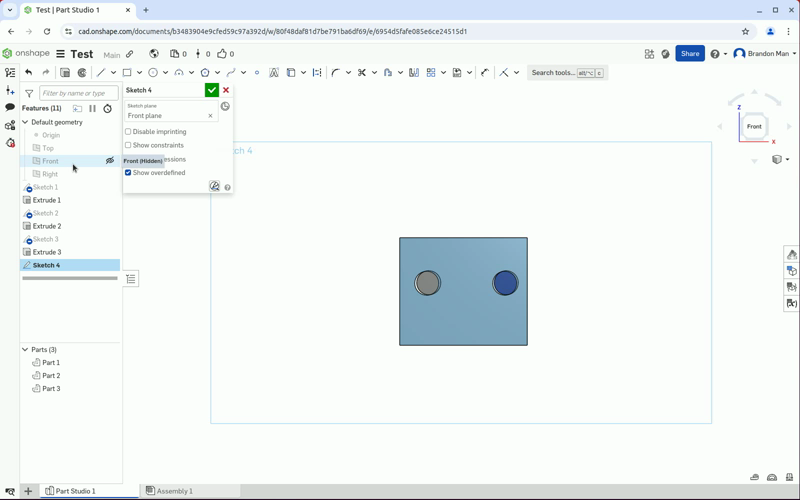
mouse_move(73, 352)
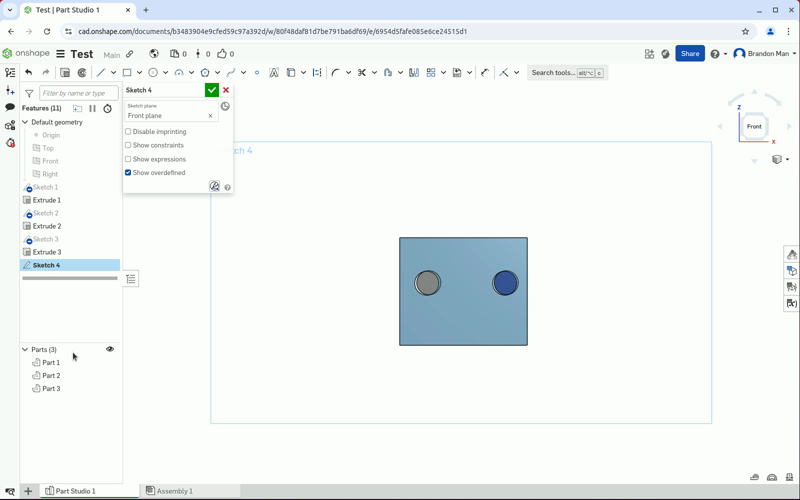
key(y)
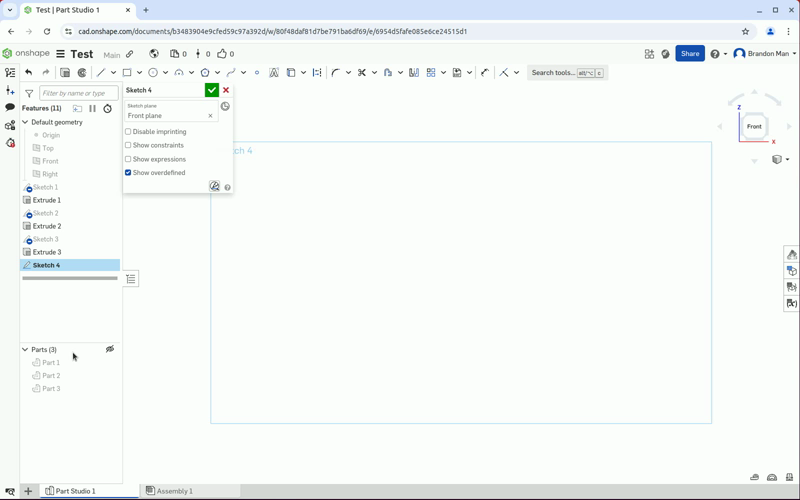
key(c)
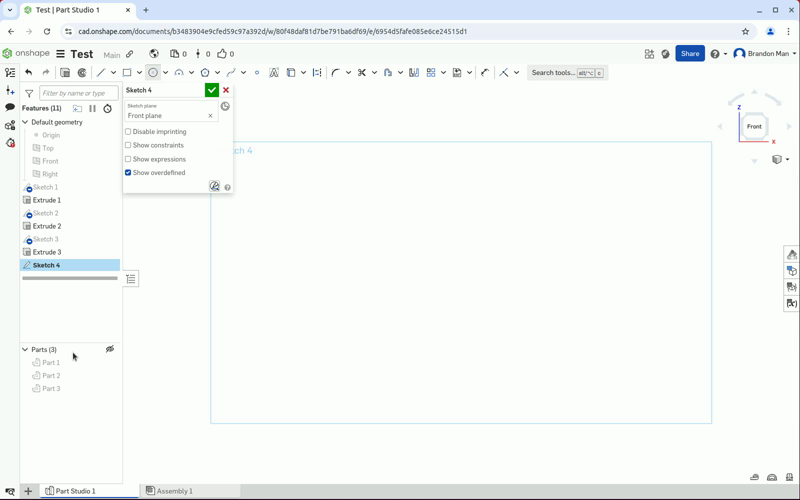
key_down(shift)
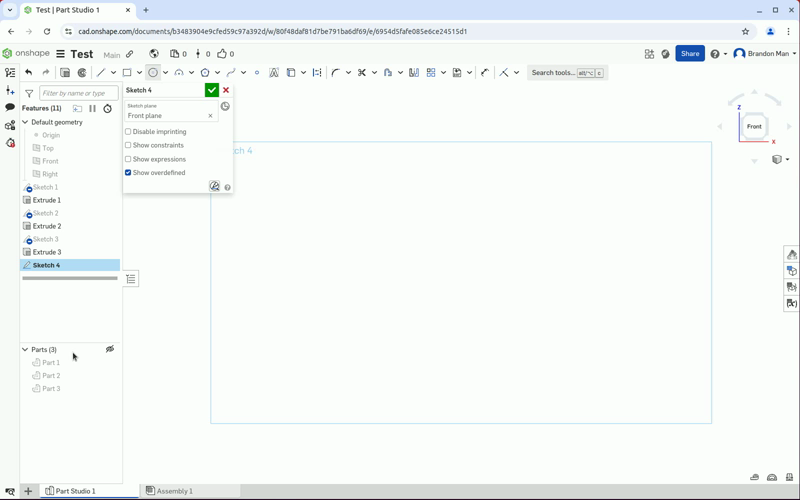
mouse_move(428, 282)
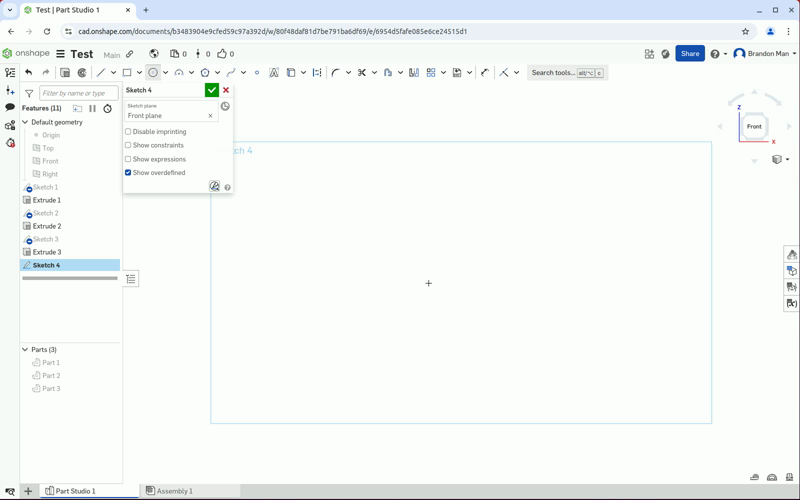
click(428, 282)
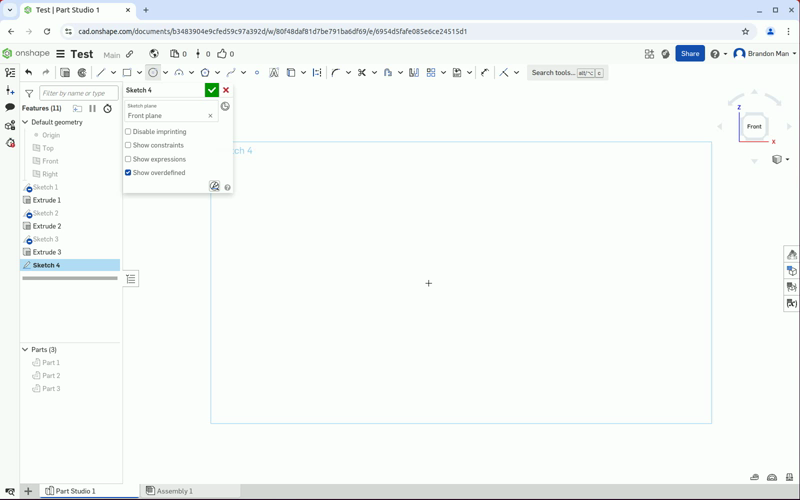
key_up(shift)
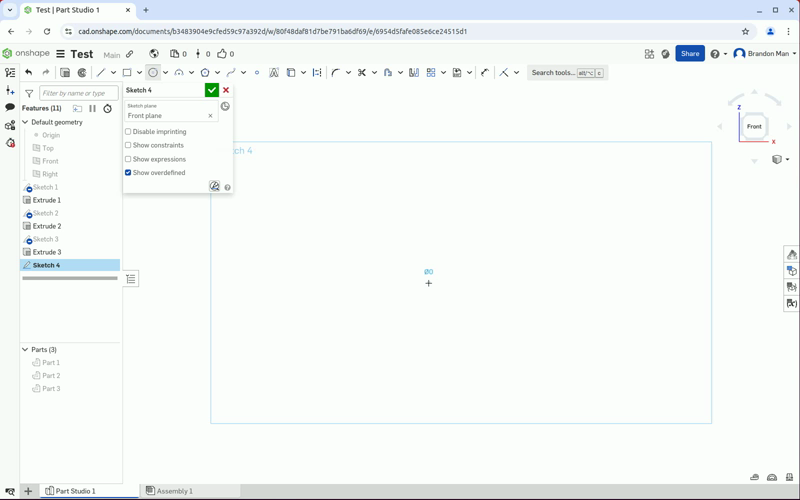
mouse_move(440, 282)
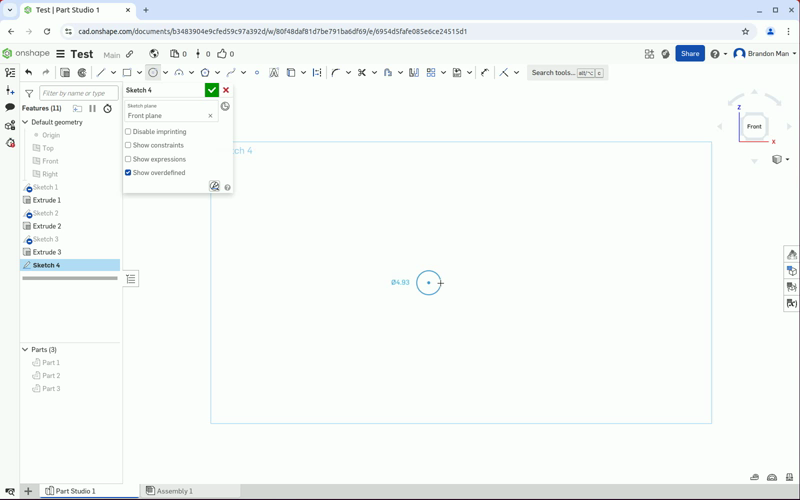
click(440, 282)
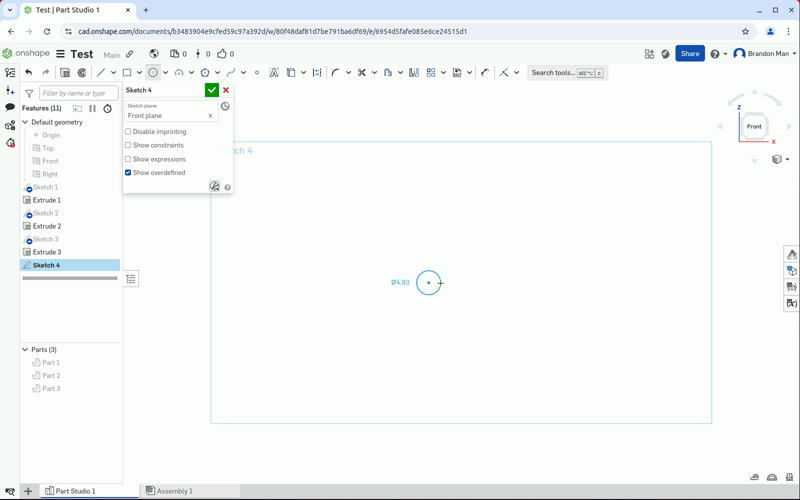
key(esc)
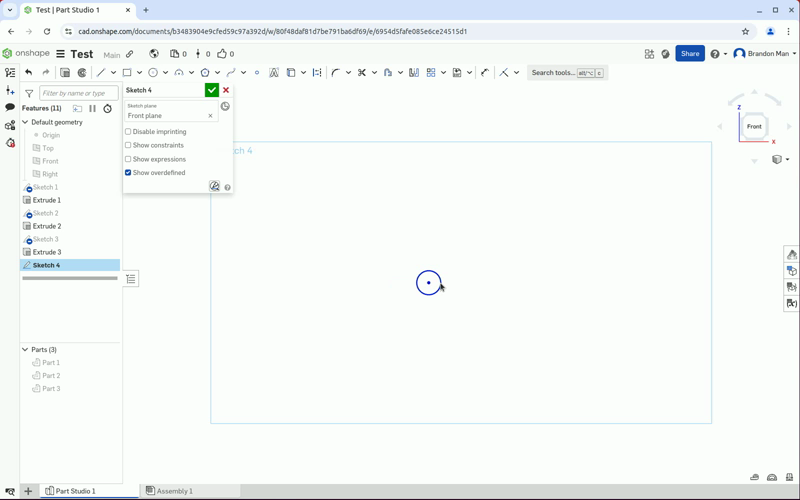
mouse_move(424, 287)
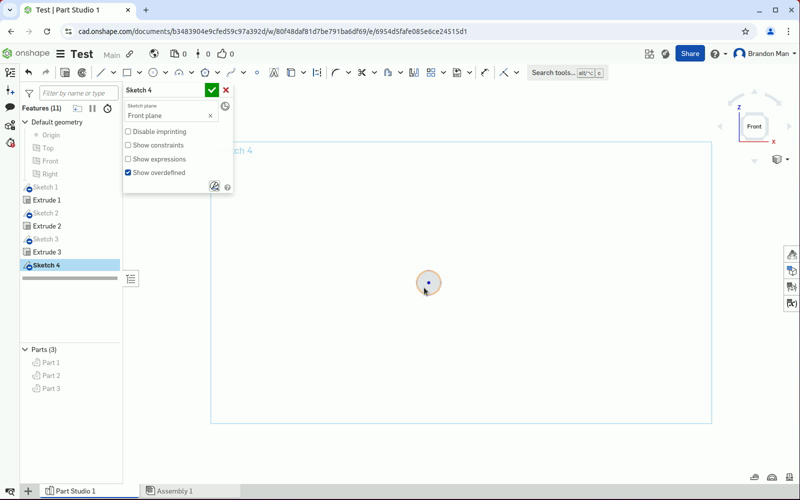
scroll(6)
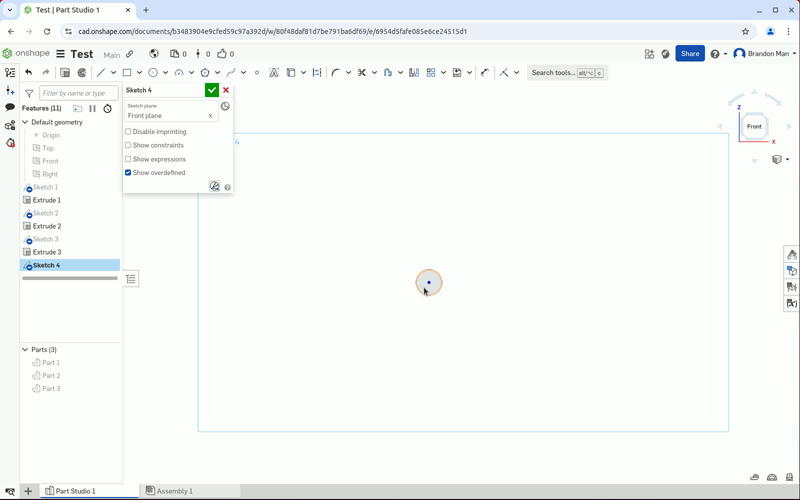
scroll(6)
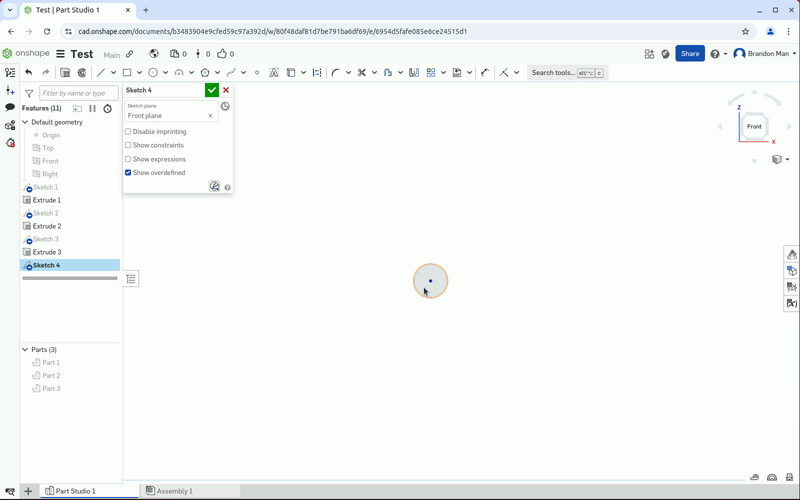
scroll(6)
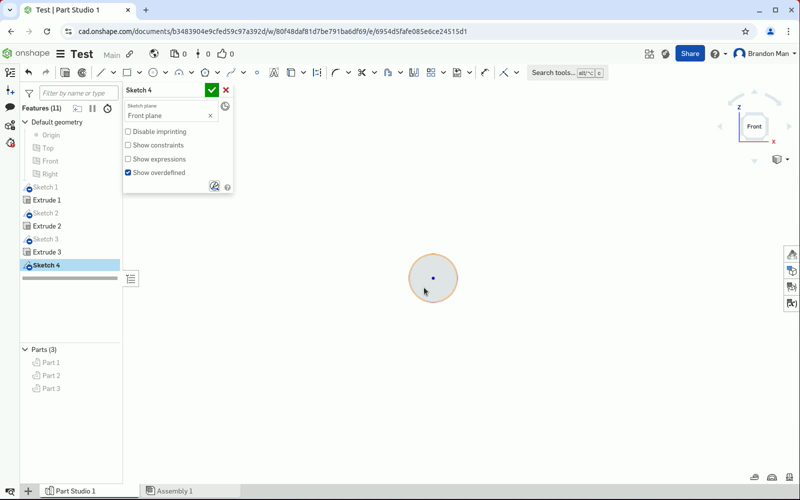
scroll(6)
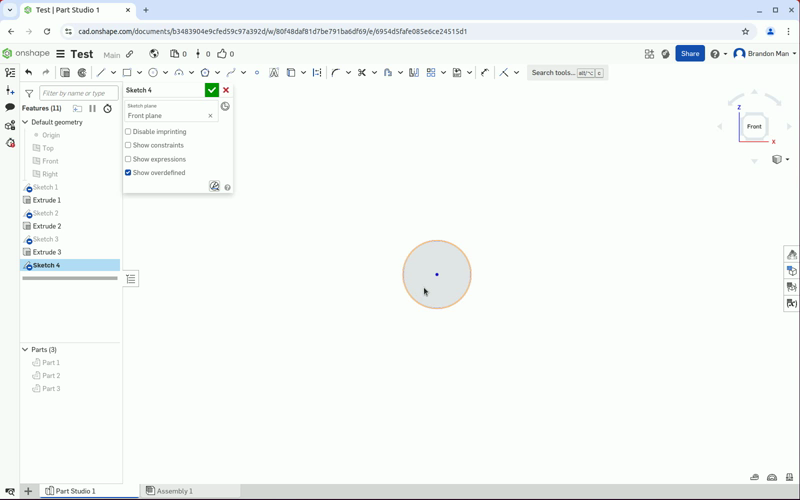
scroll(6)
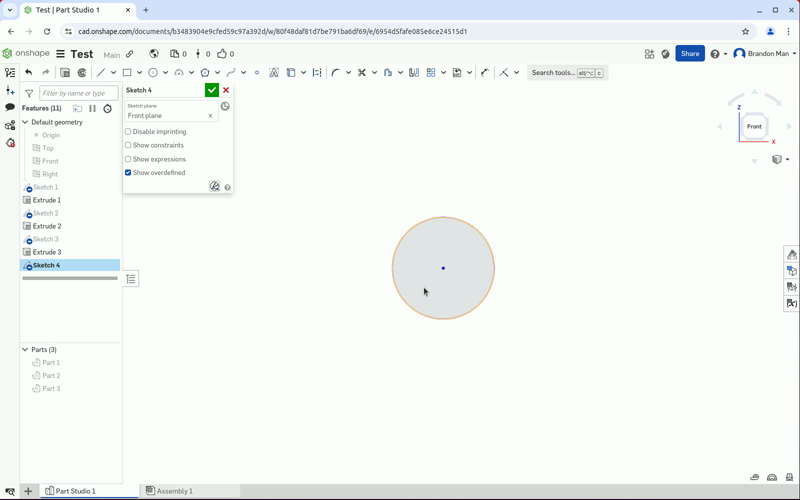
scroll(6)
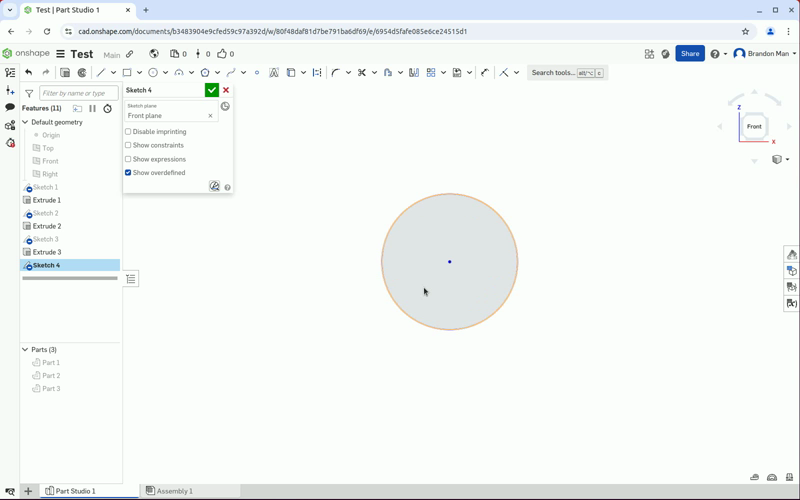
scroll(6)
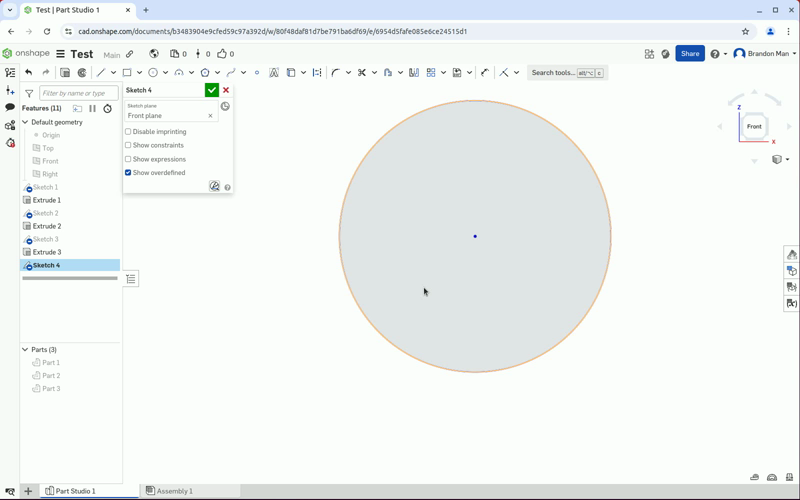
click(424, 287)
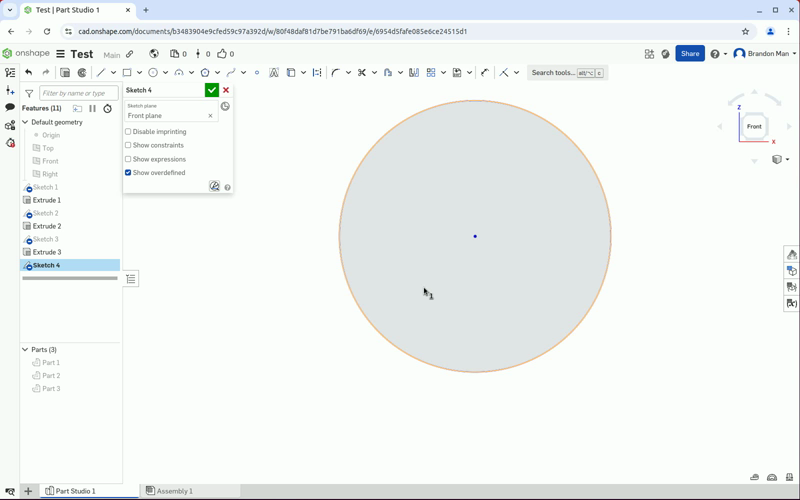
scroll(-6)
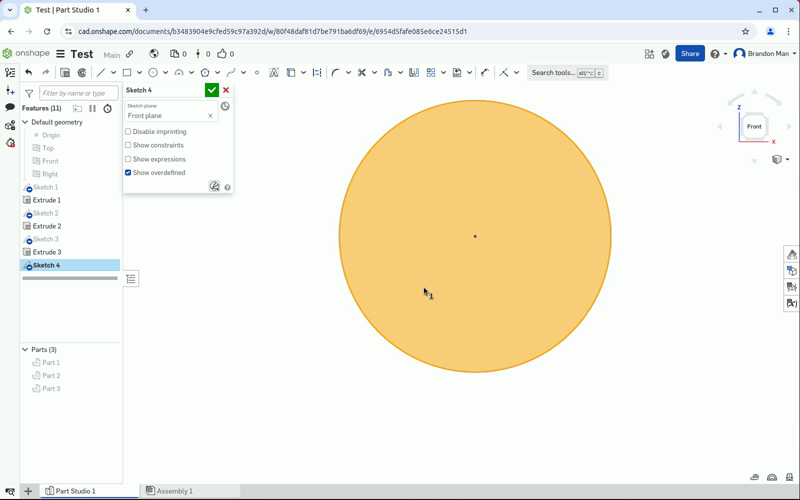
scroll(-6)
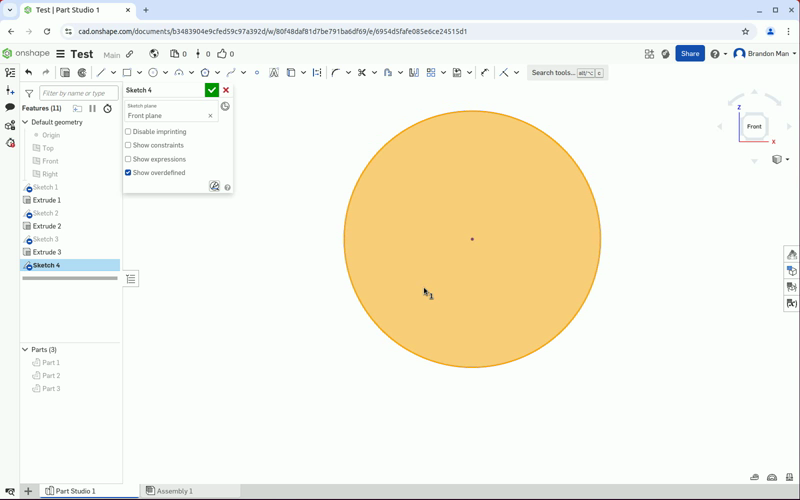
scroll(-6)
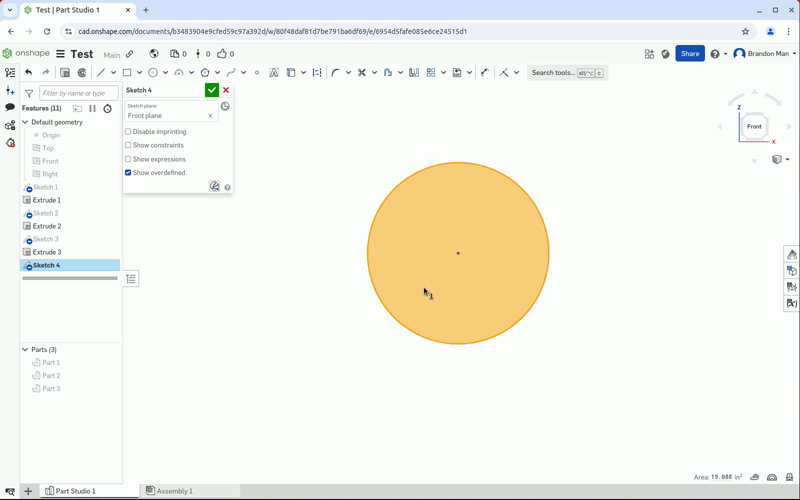
scroll(-6)
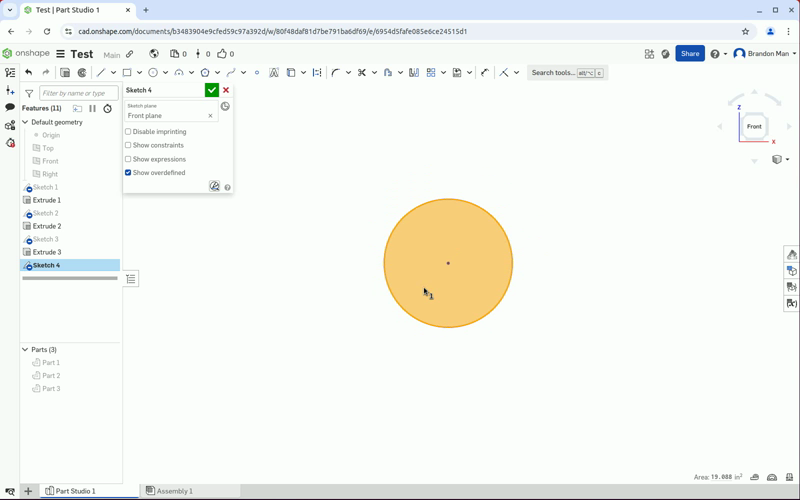
scroll(-6)
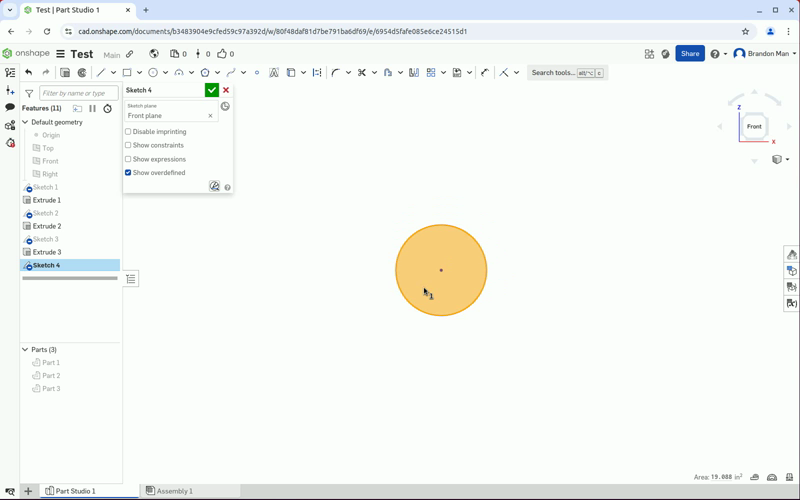
scroll(-6)
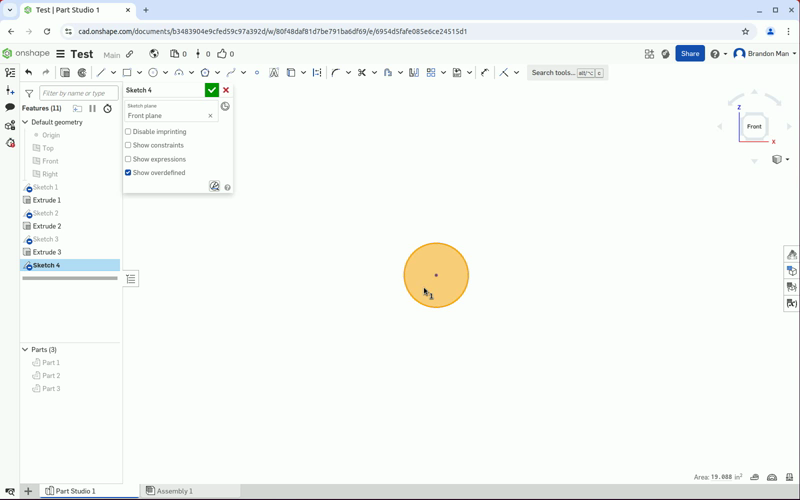
scroll(-6)
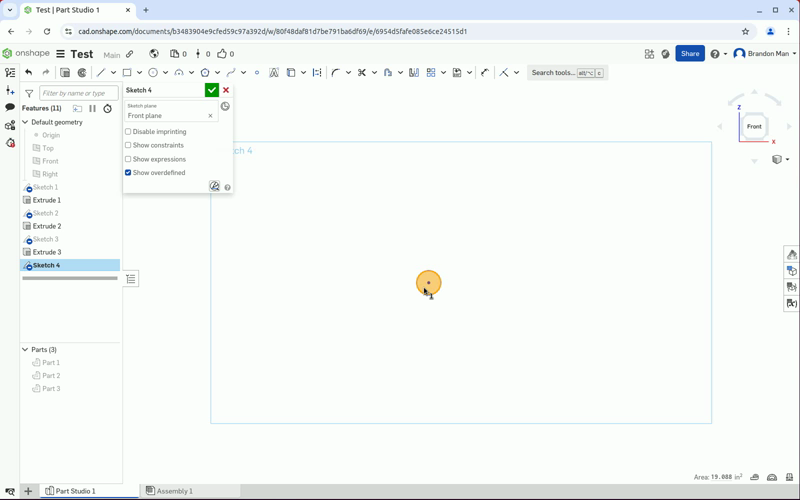
mouse_move(73, 352)
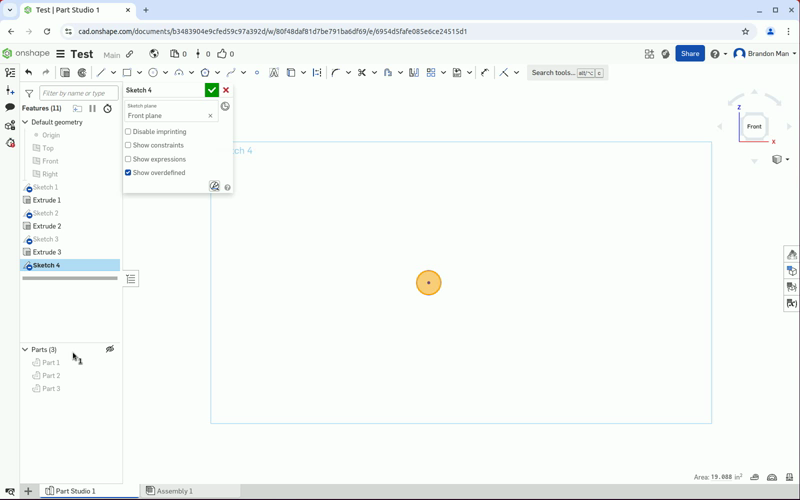
key(shift+y)
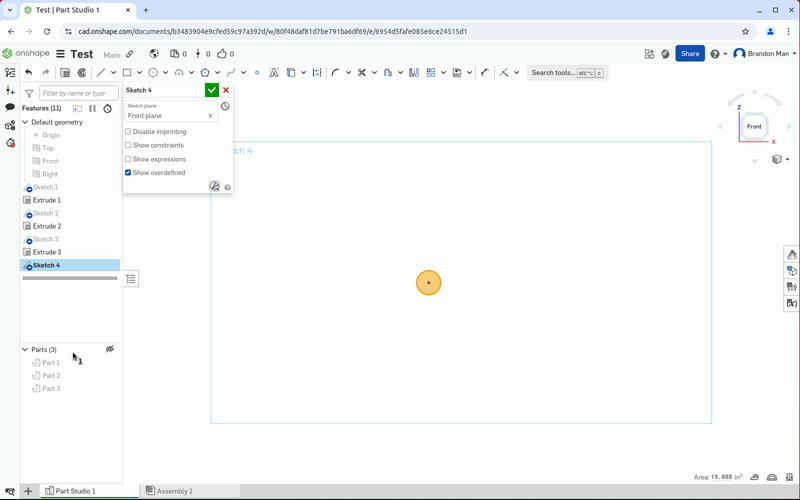
key(shift+e)
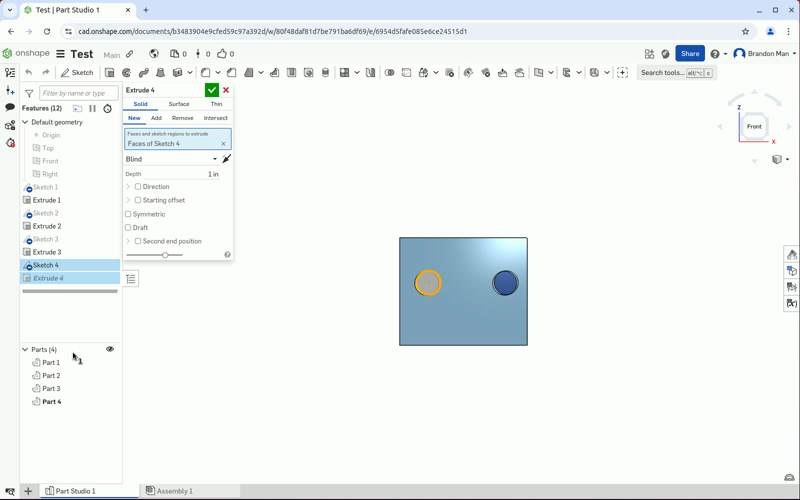
mouse_move(143, 106)
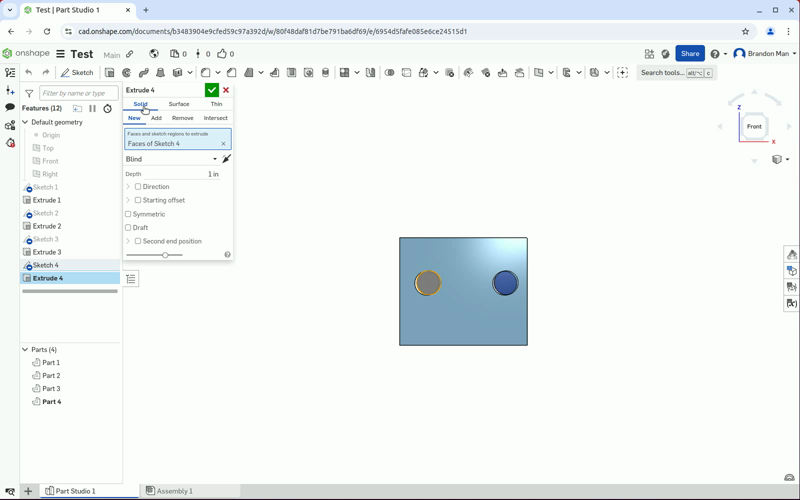
click(143, 106)
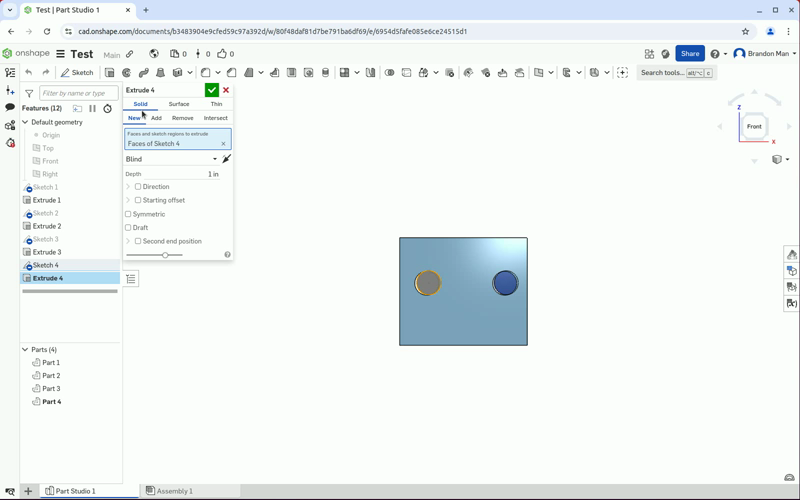
mouse_move(137, 120)
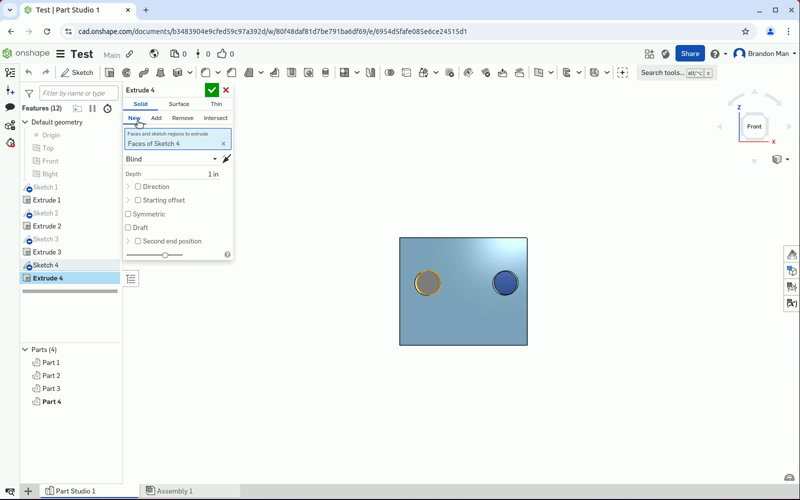
click(137, 120)
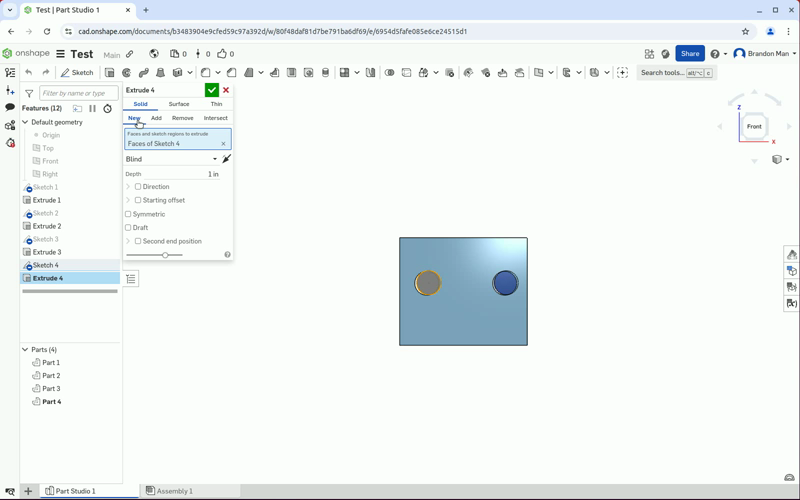
key(tab, 4)
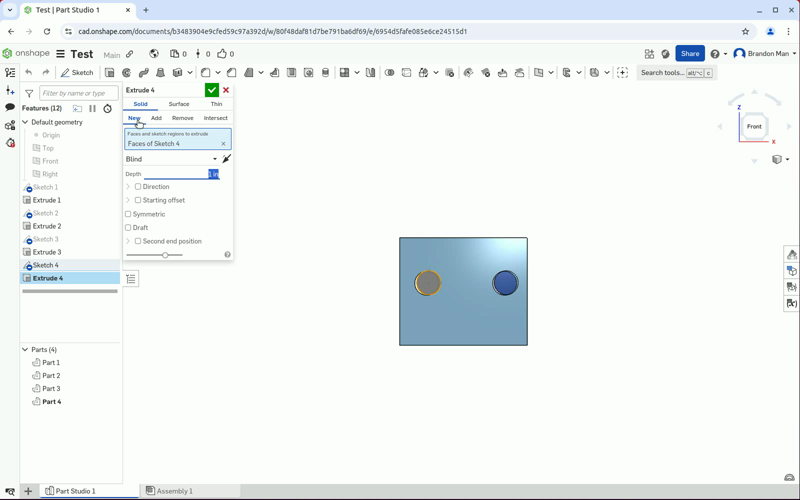
text(2.407)
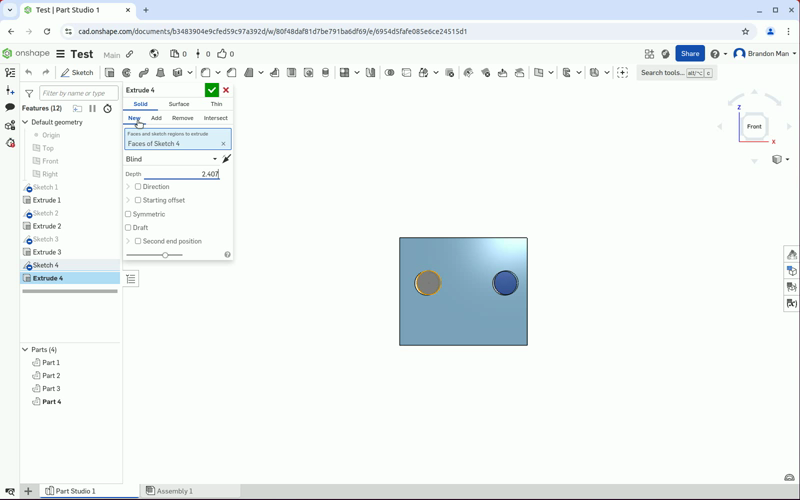
key(enter)
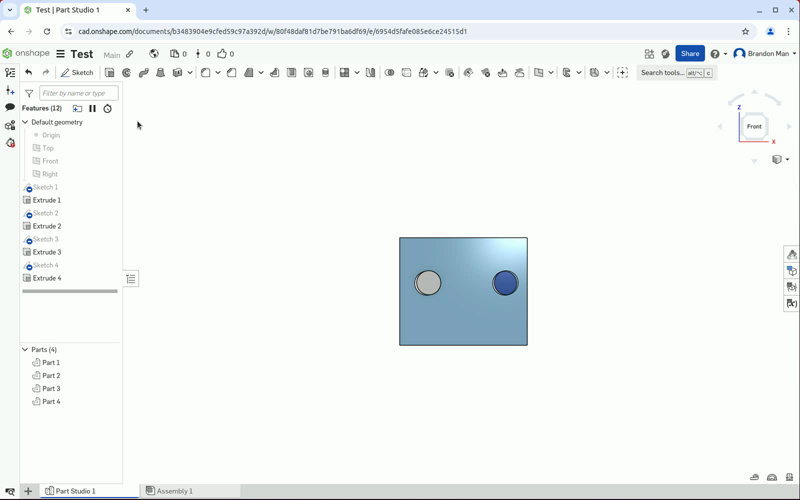
key(shift+h)
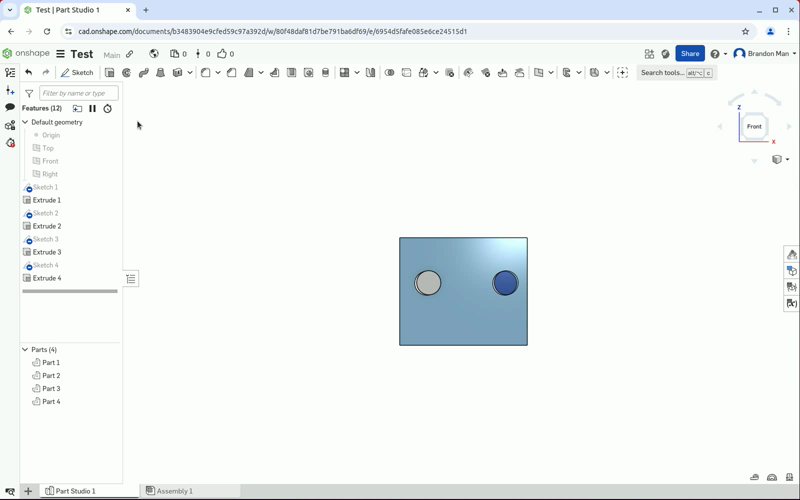
key(shift+h)
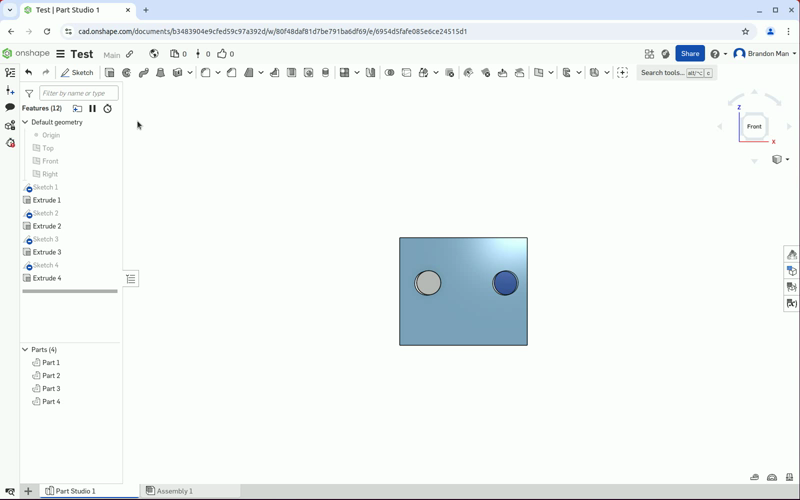
mouse_move(73, 189)
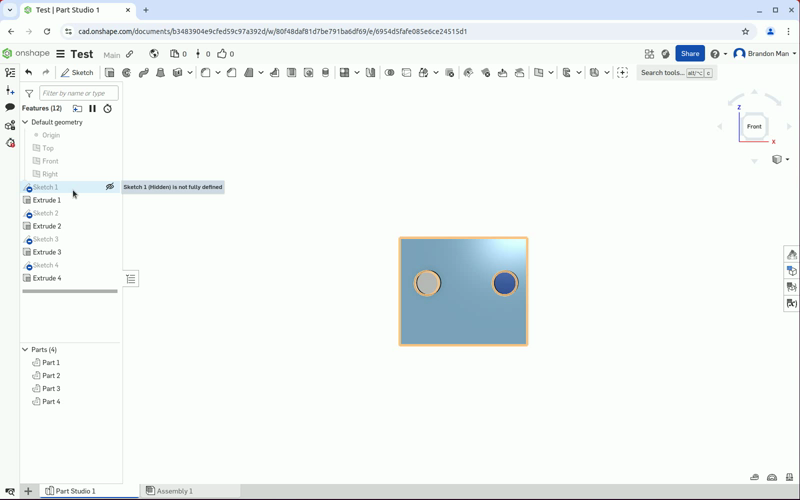
click(73, 189)
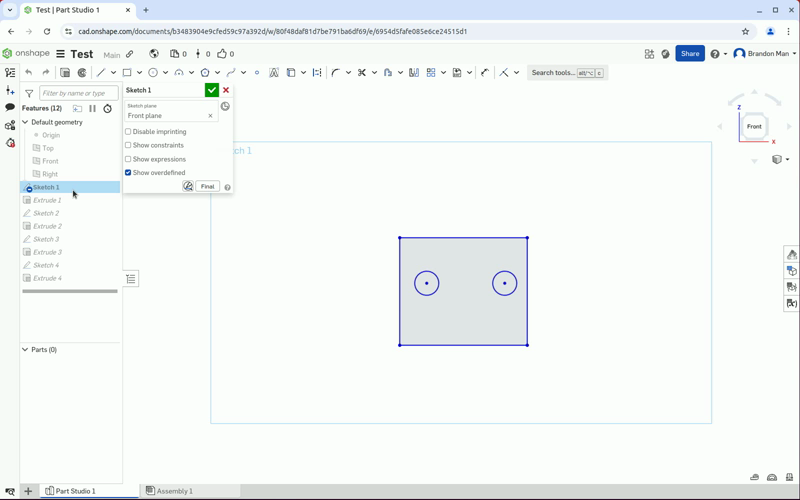
mouse_move(229, 92)
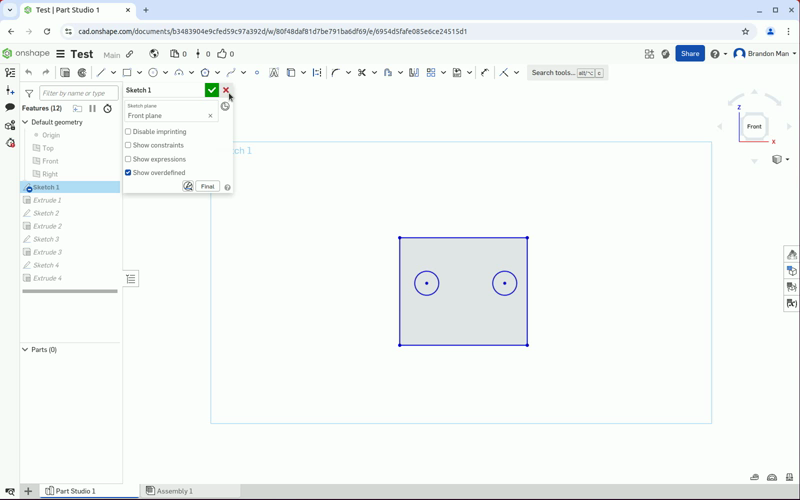
click(229, 92)
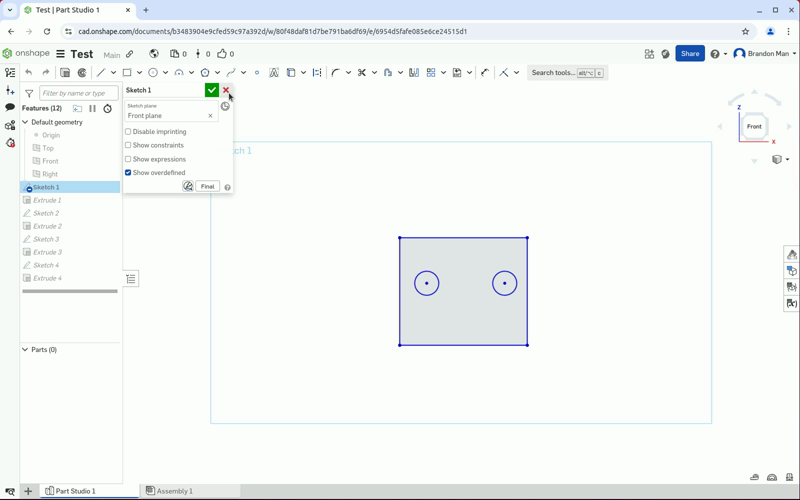
key(shift+s)
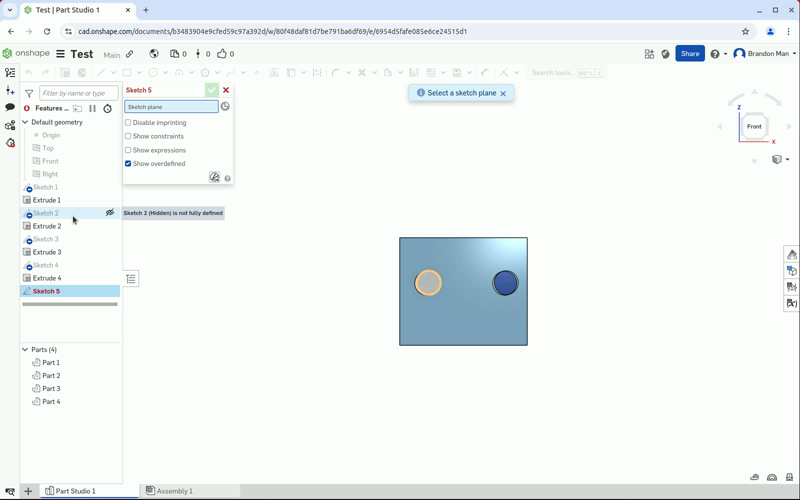
scroll(3)
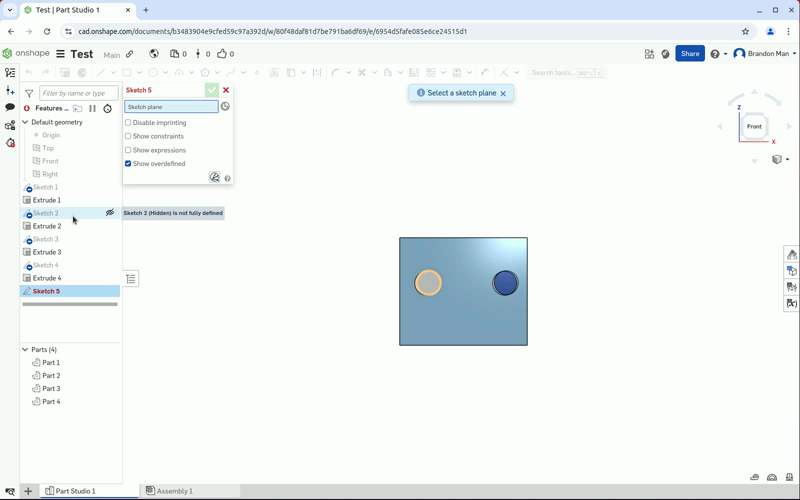
mouse_move(73, 163)
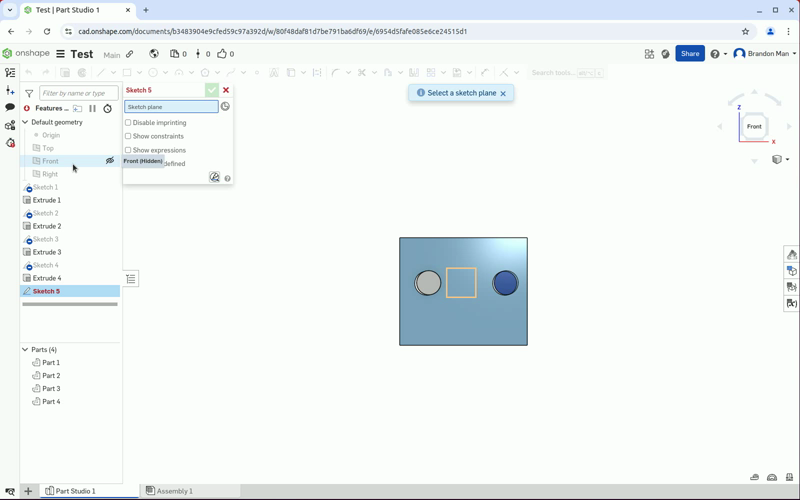
click(73, 163)
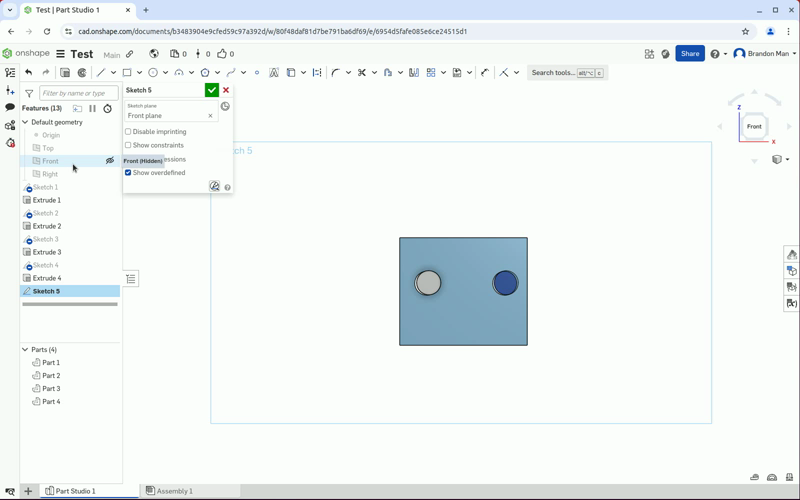
mouse_move(73, 352)
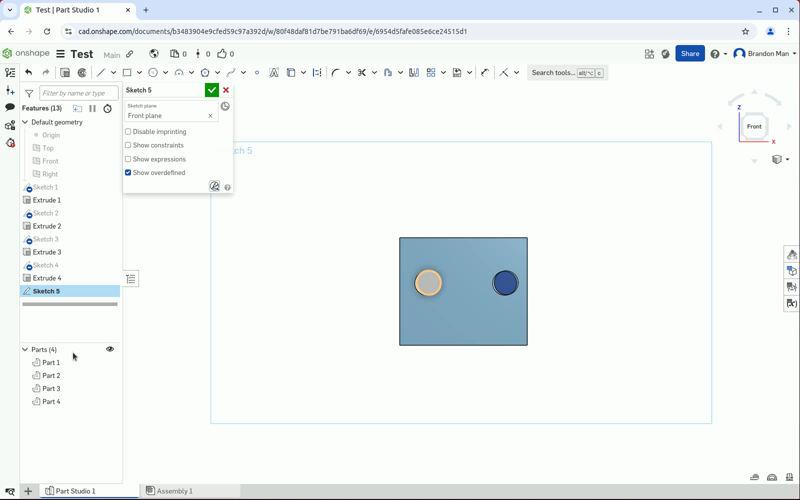
key(y)
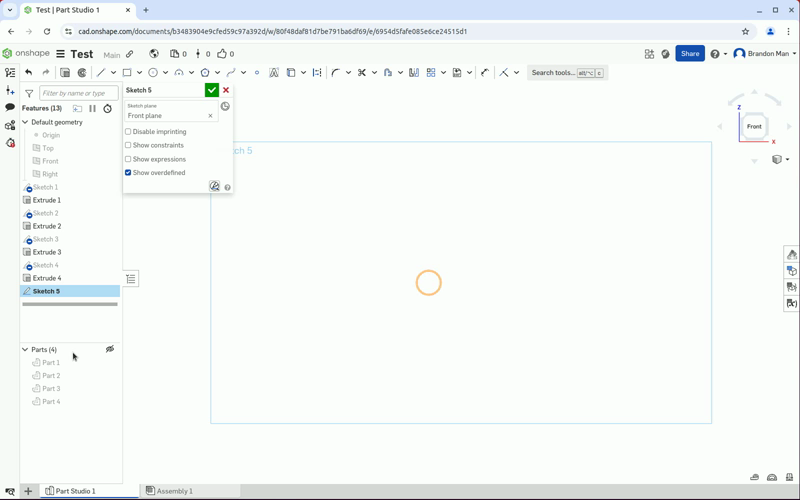
key(c)
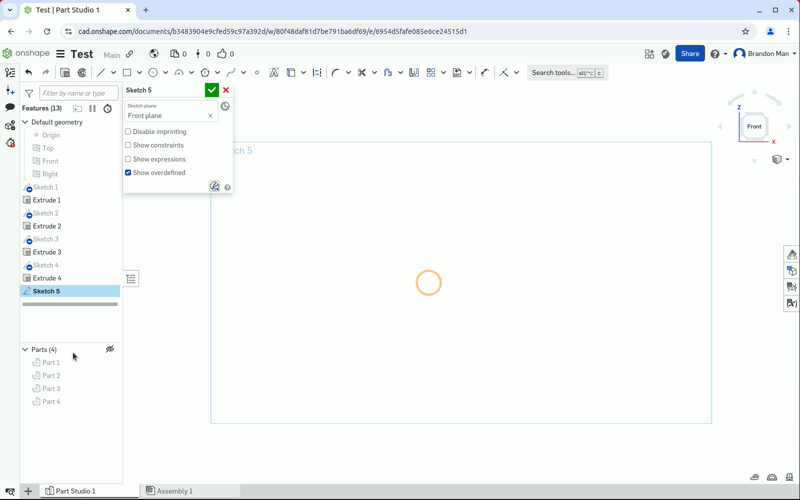
key_down(shift)
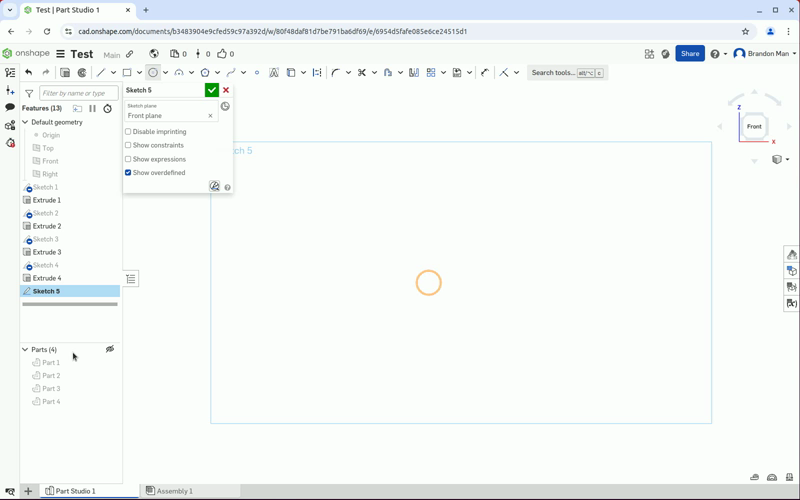
mouse_move(506, 282)
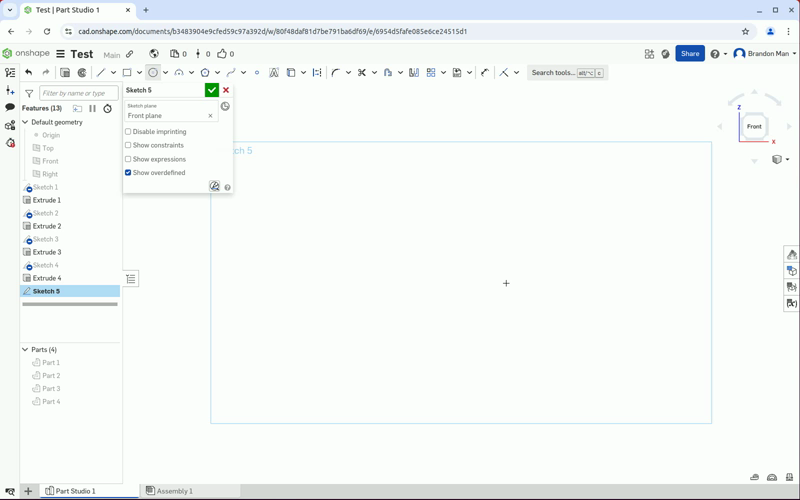
click(506, 282)
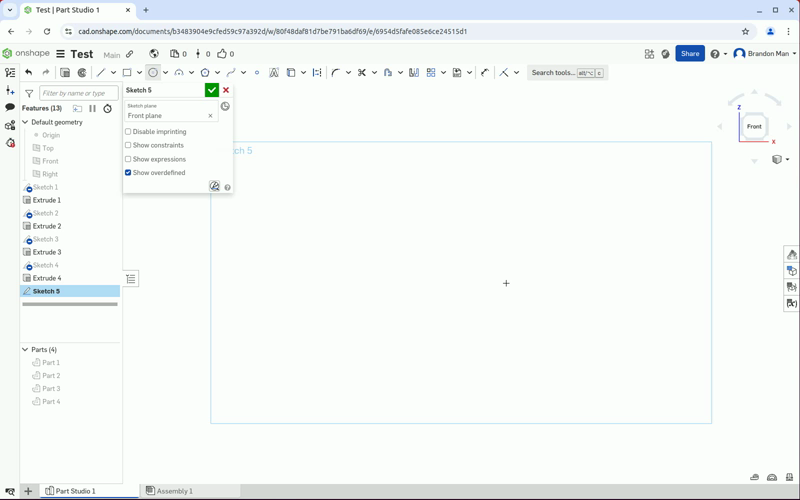
key_up(shift)
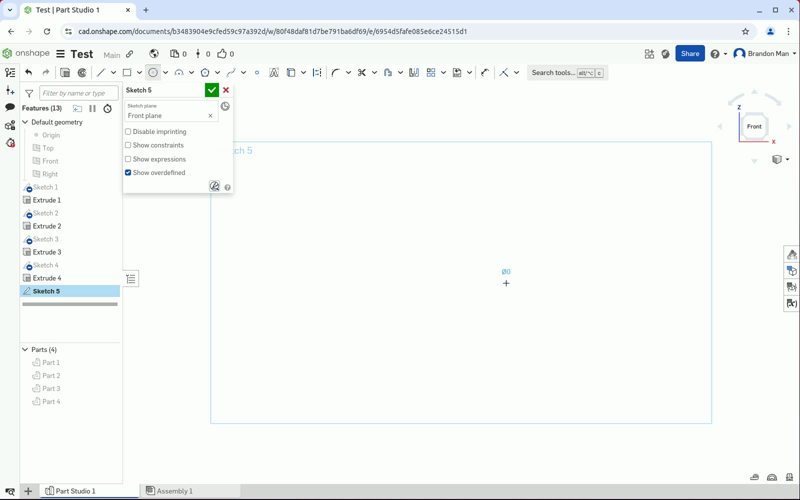
mouse_move(518, 282)
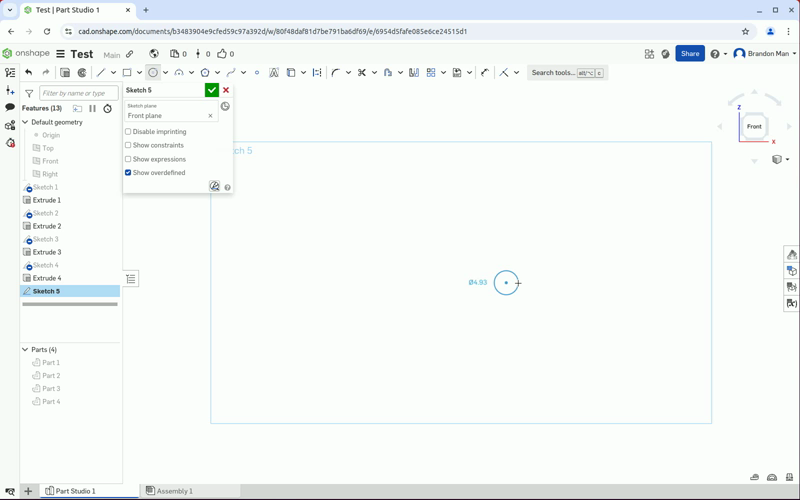
click(518, 282)
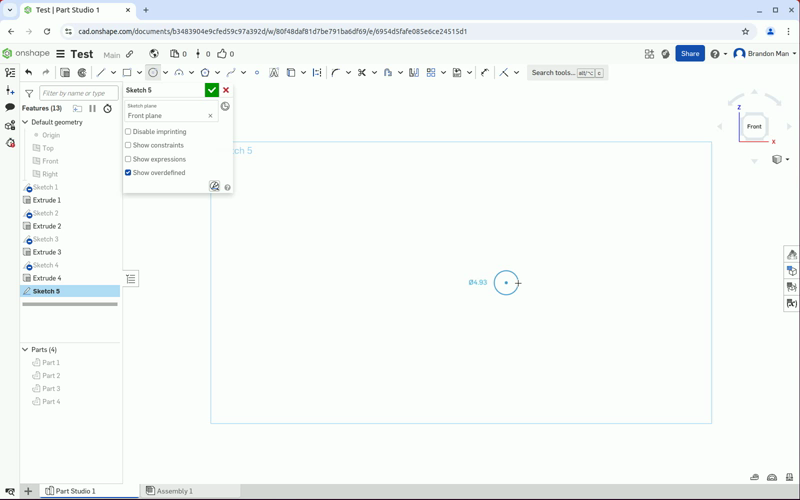
key(esc)
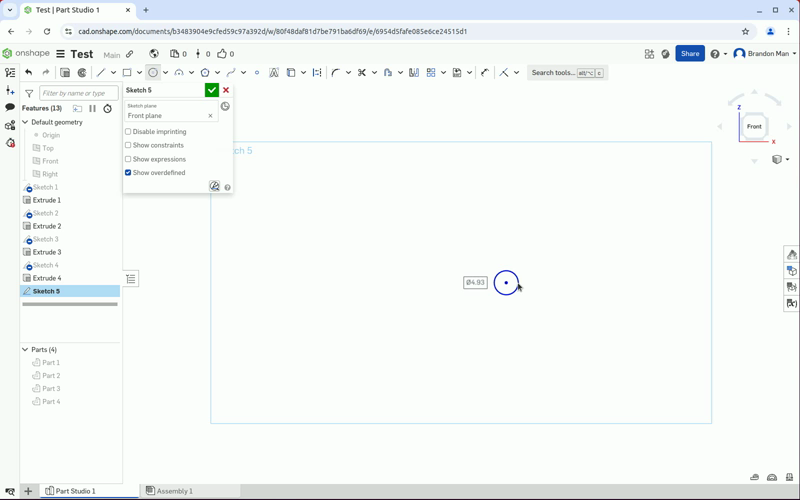
mouse_move(503, 287)
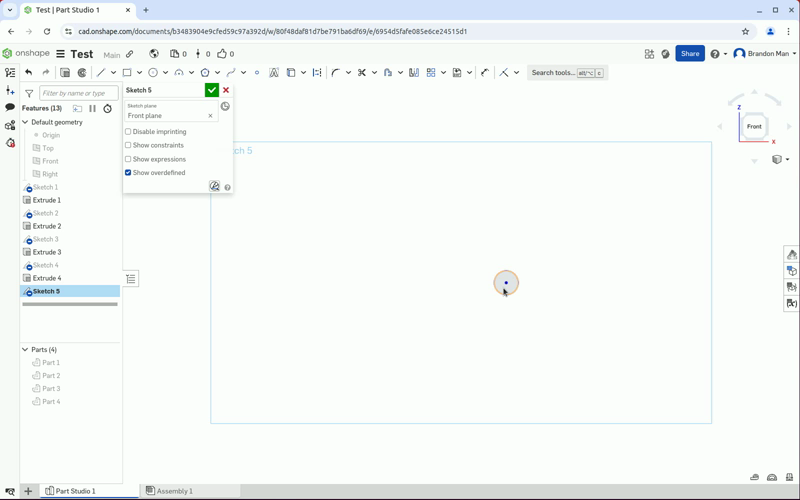
scroll(6)
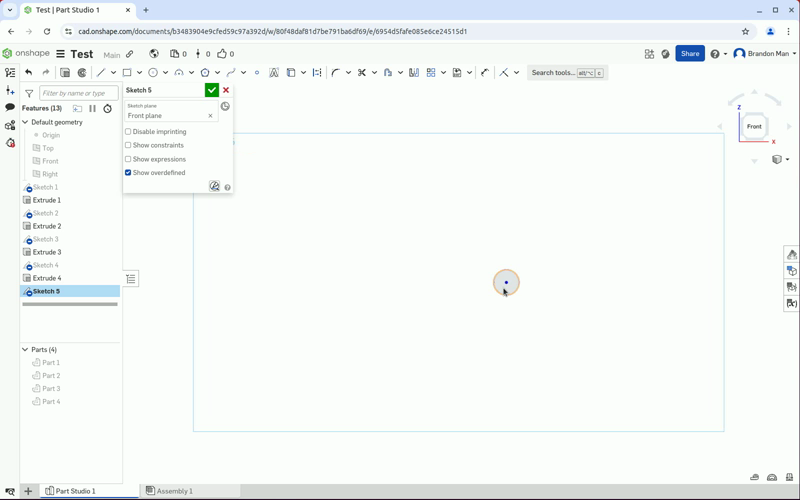
scroll(6)
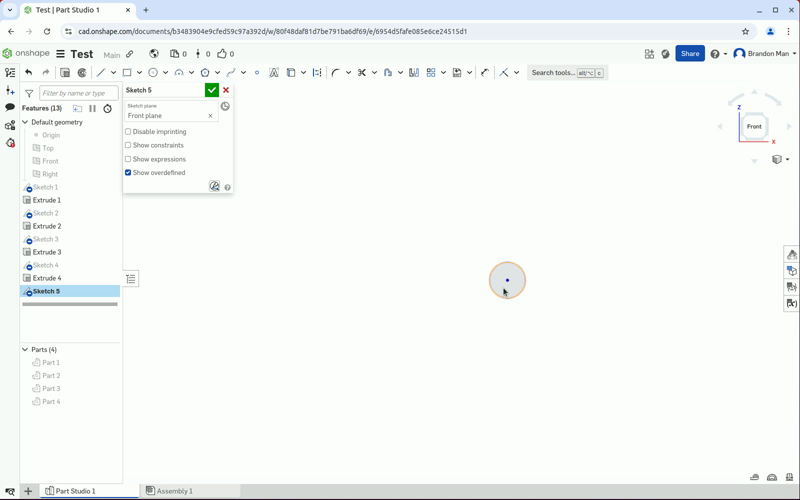
scroll(6)
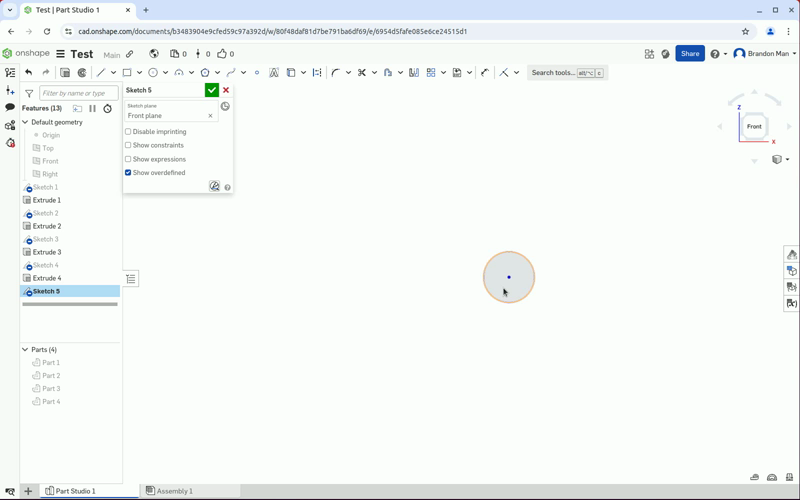
scroll(6)
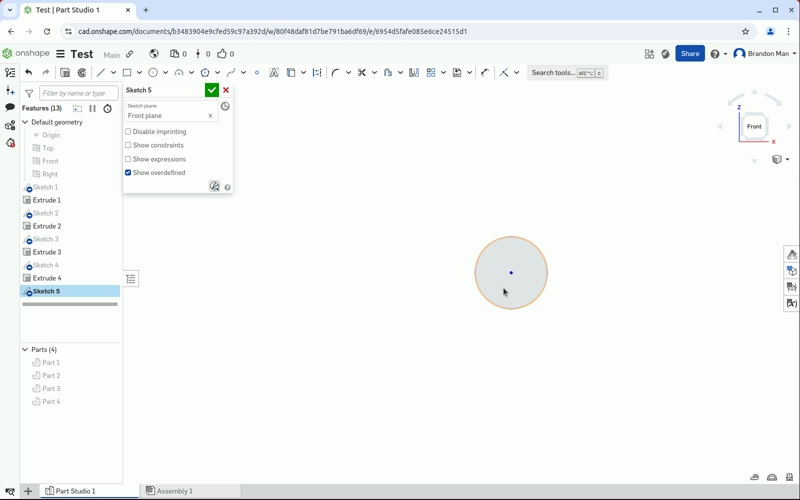
scroll(6)
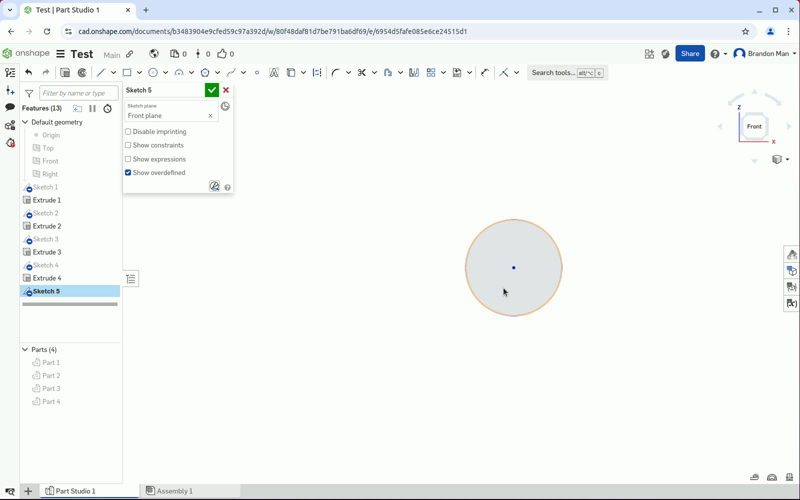
scroll(6)
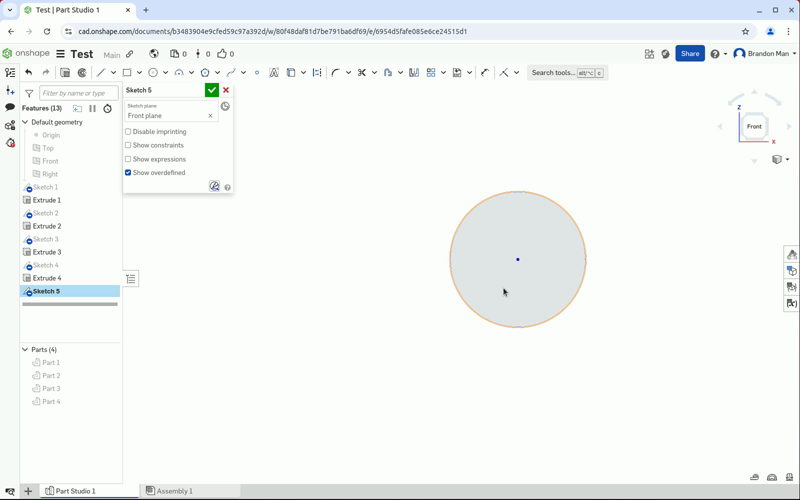
scroll(6)
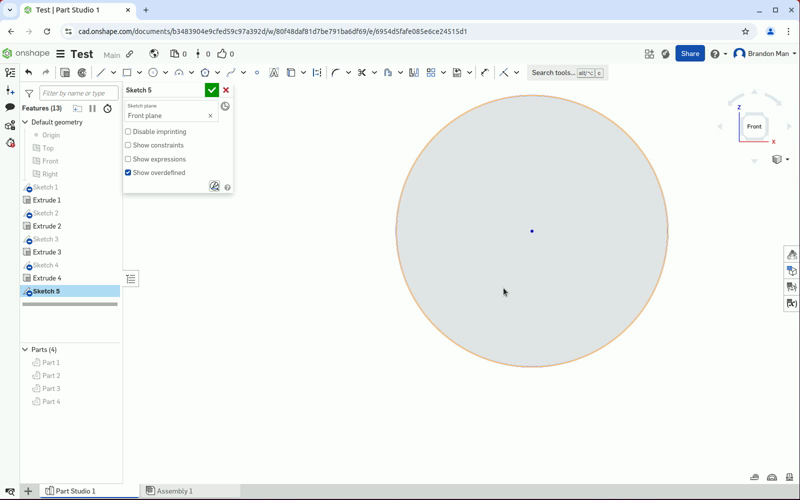
click(503, 287)
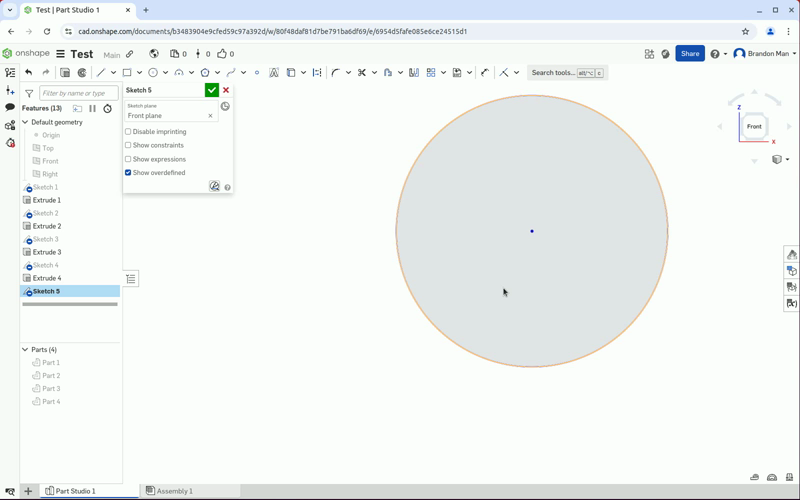
scroll(-6)
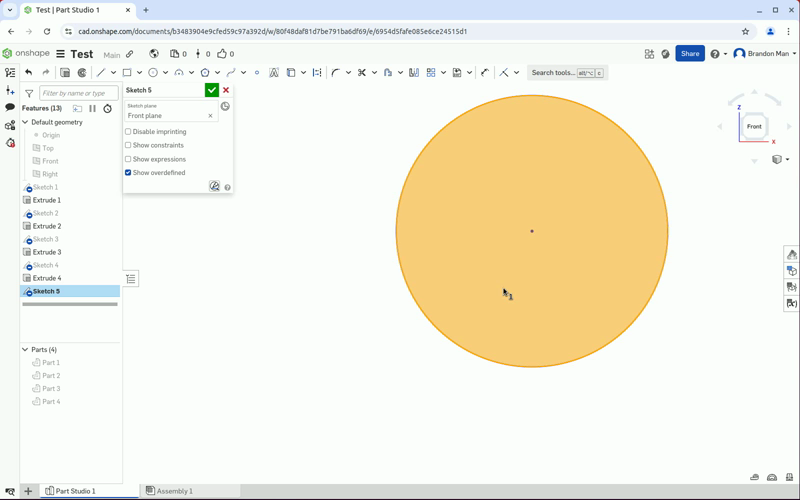
scroll(-6)
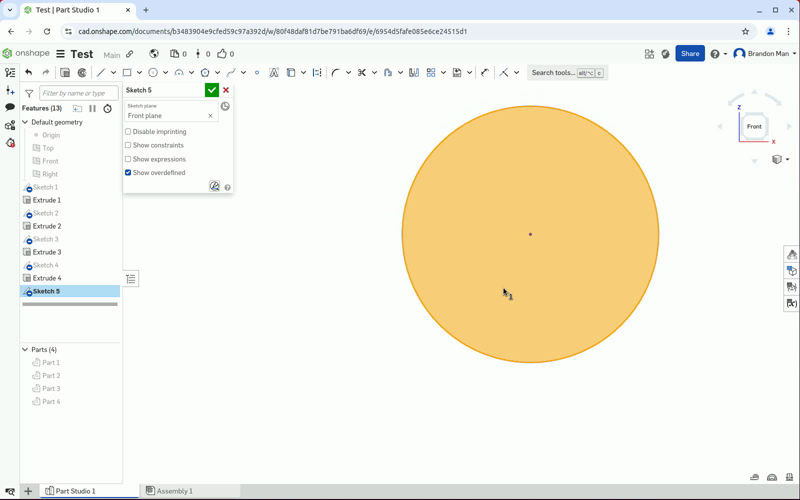
scroll(-6)
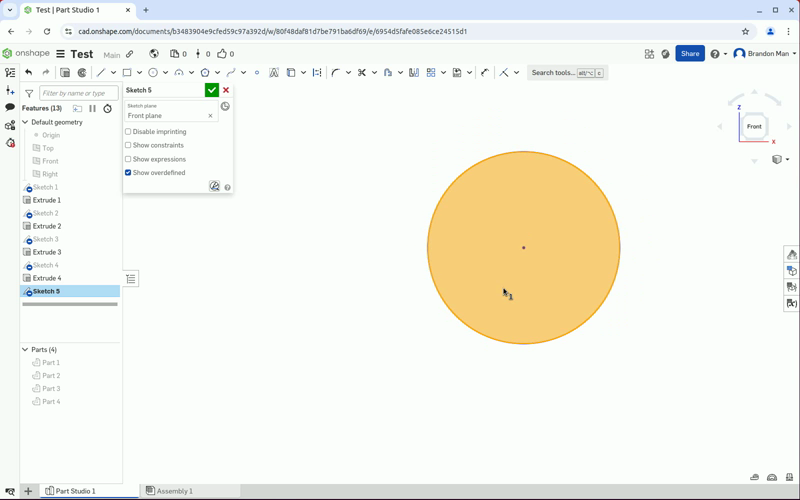
scroll(-6)
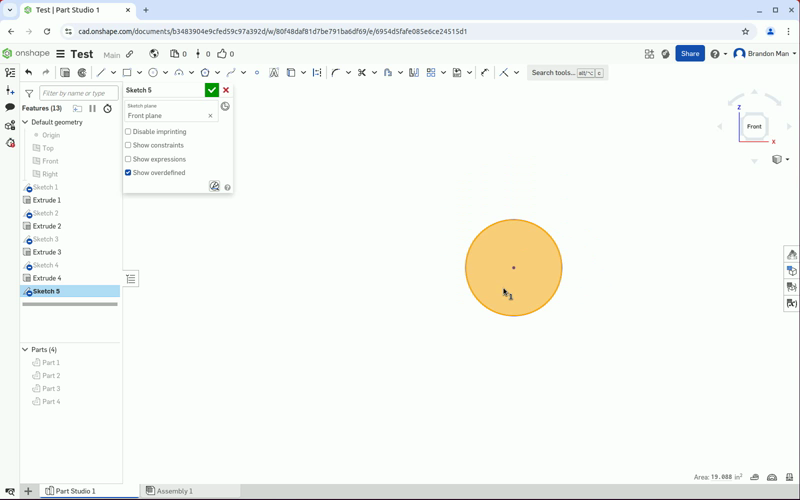
scroll(-6)
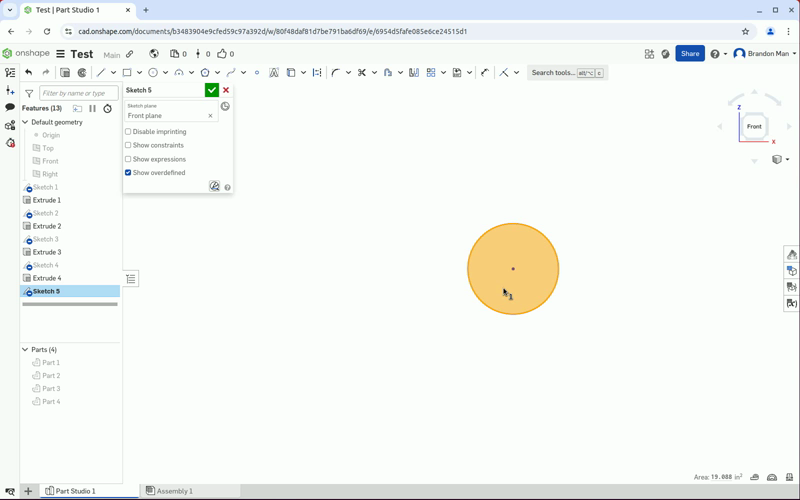
scroll(-6)
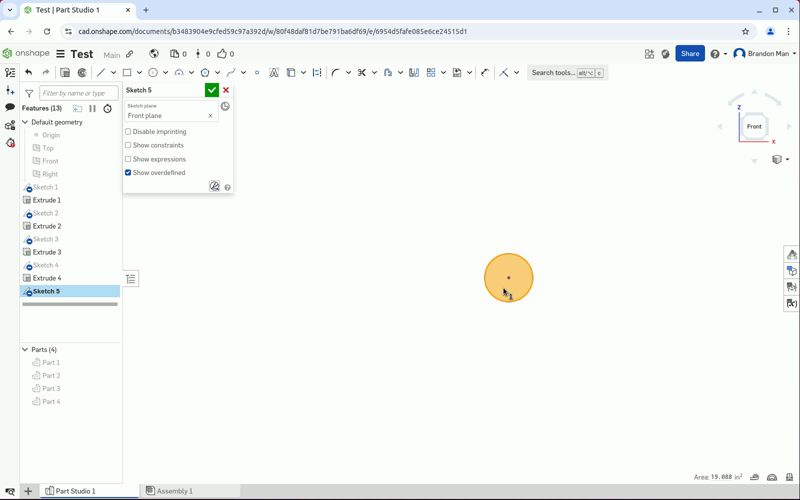
scroll(-6)
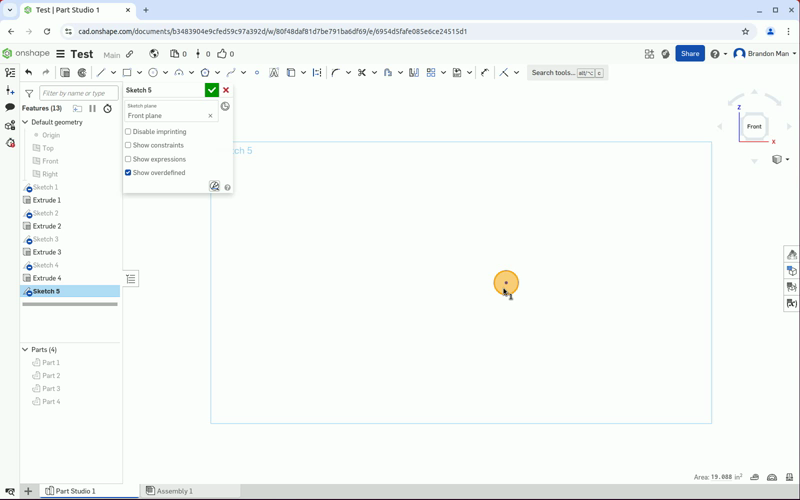
mouse_move(73, 352)
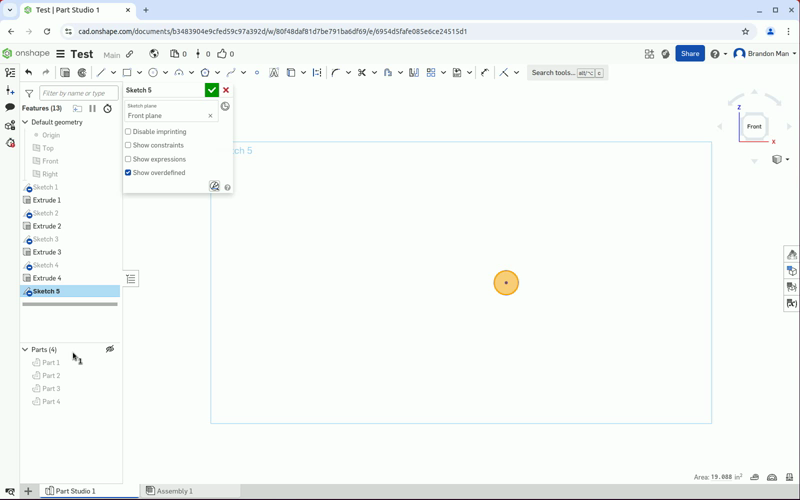
key(shift+y)
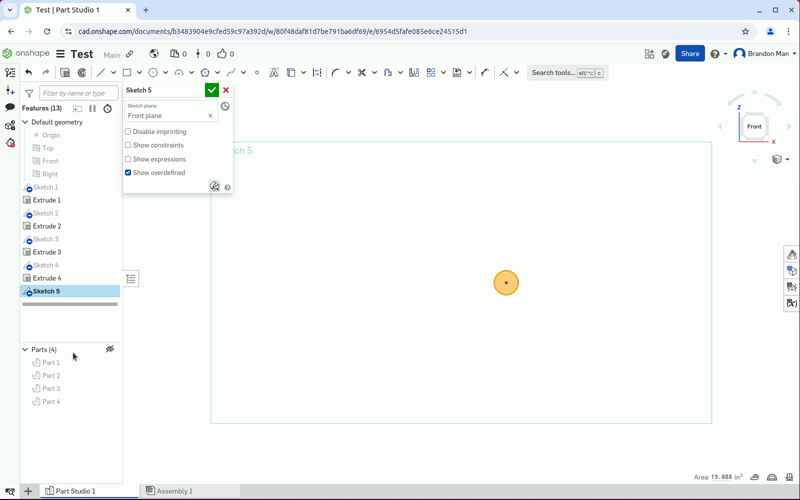
key(shift+e)
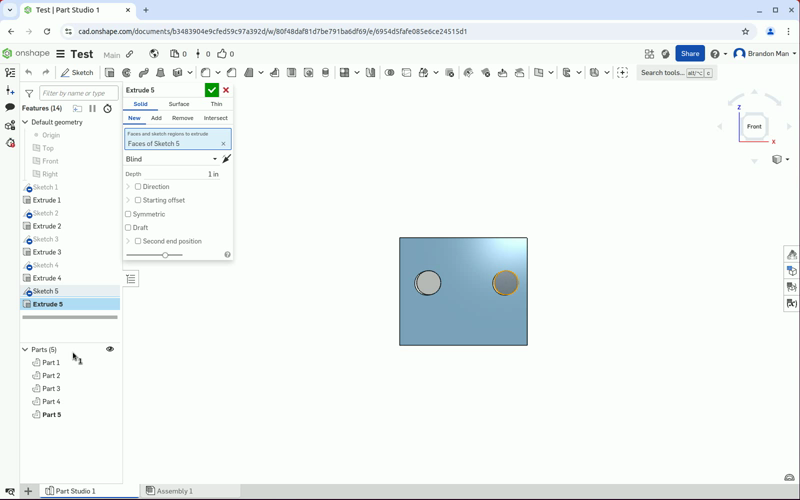
mouse_move(143, 106)
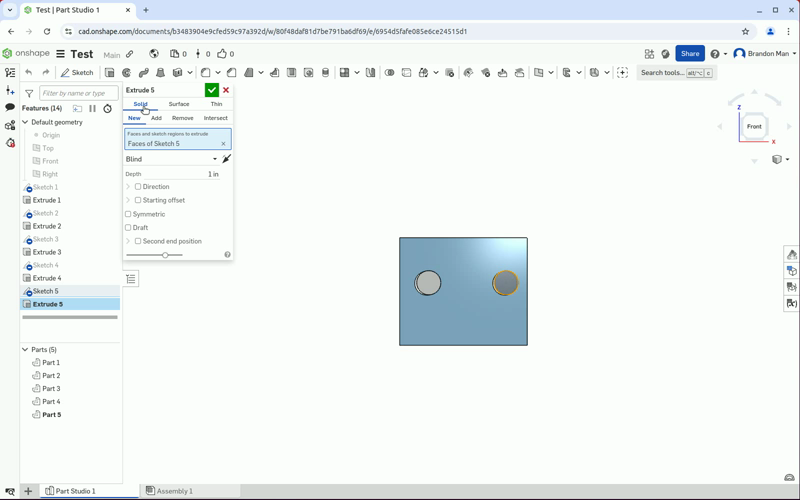
click(143, 106)
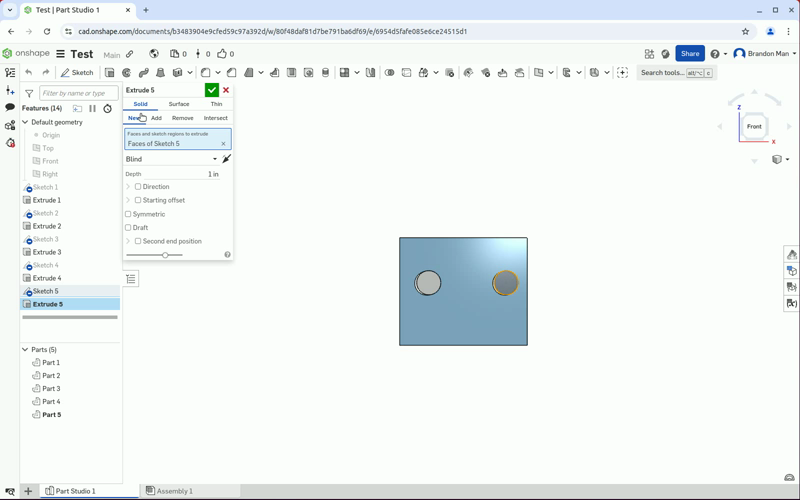
mouse_move(137, 120)
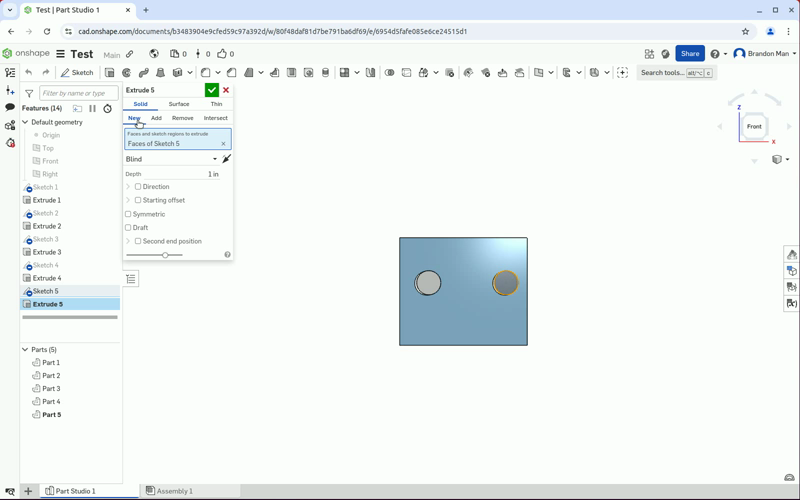
click(137, 120)
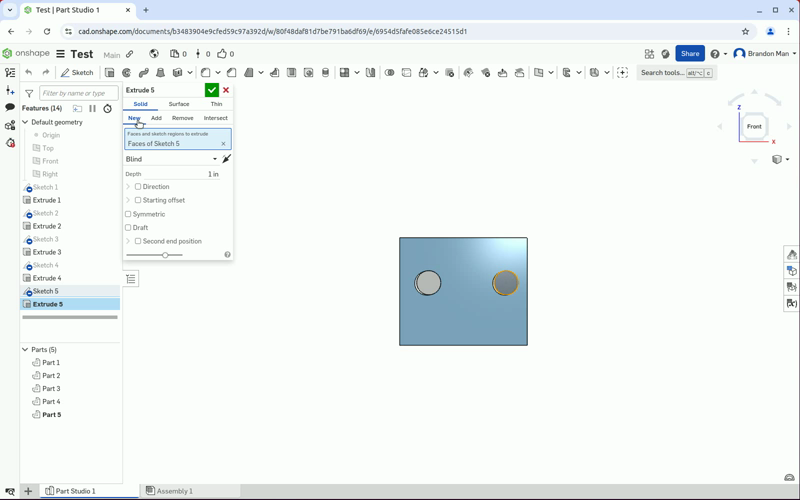
key(tab, 4)
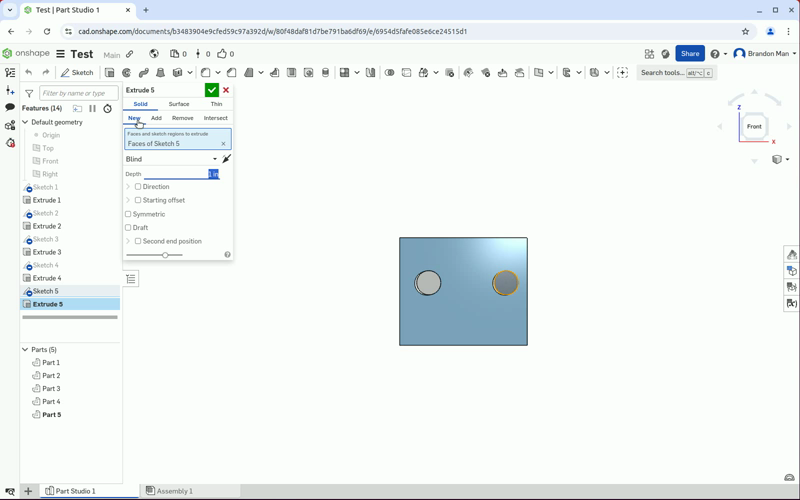
text(2.407)
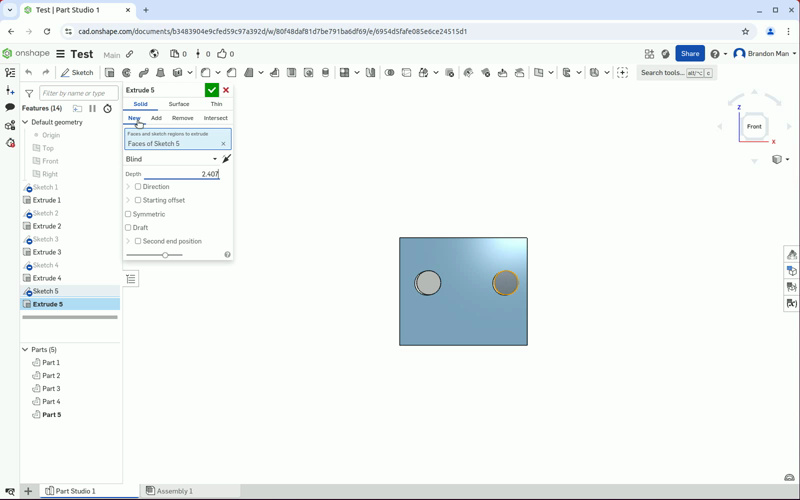
key(enter)
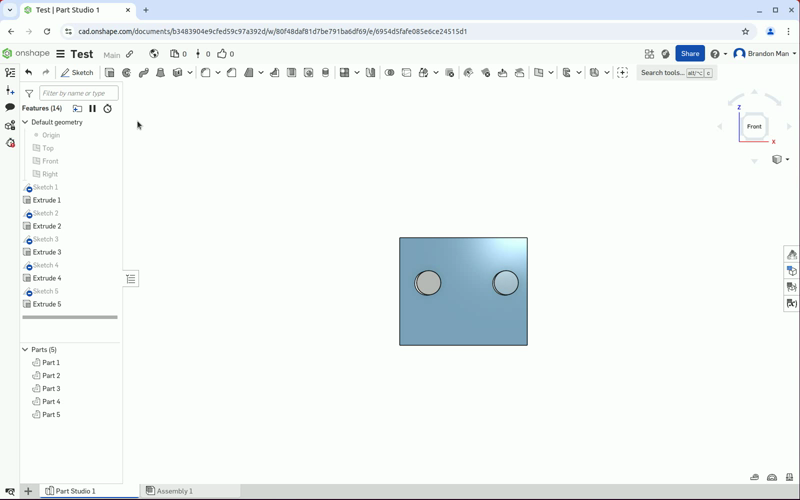
key(shift+h)
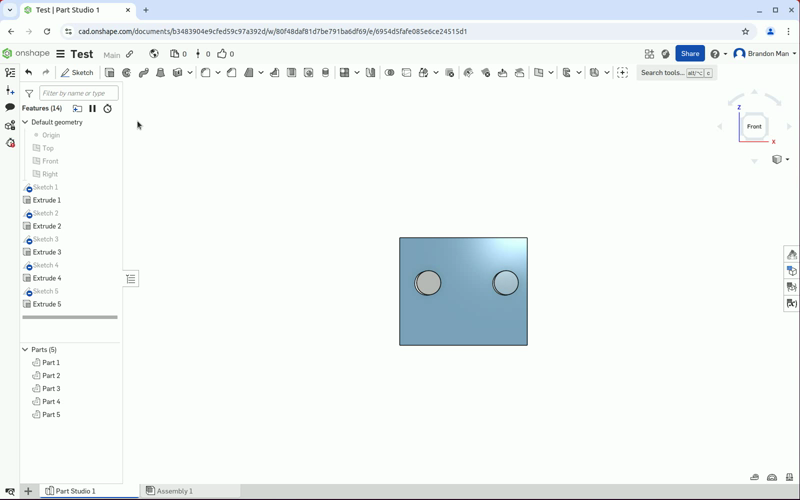
key(shift+h)
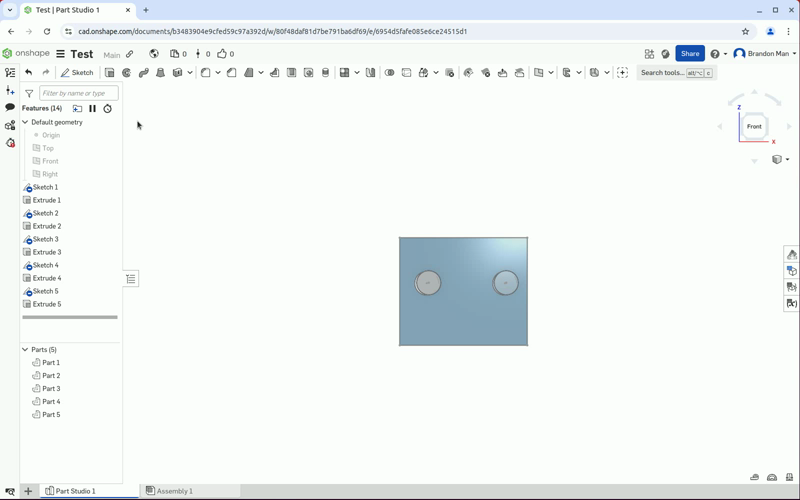
key(shift+7)
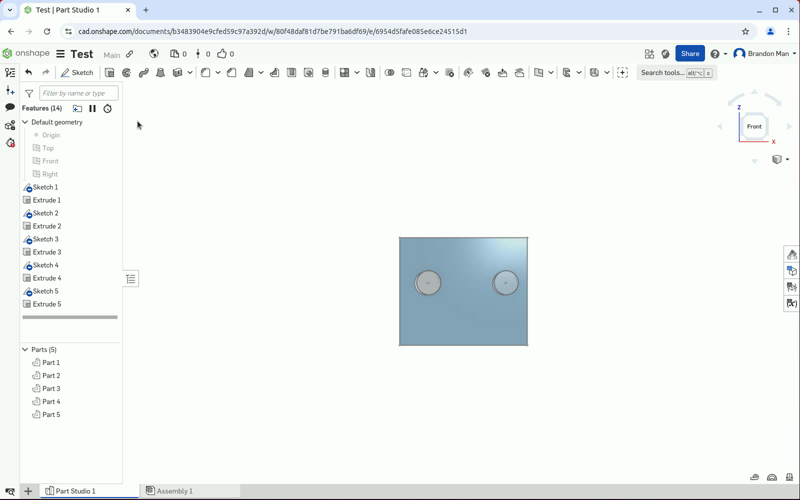
key(left, 2)
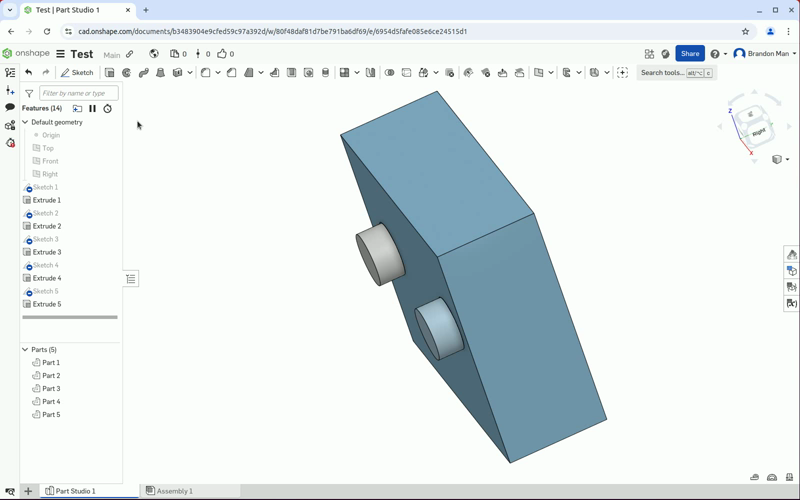
key(down, 2)
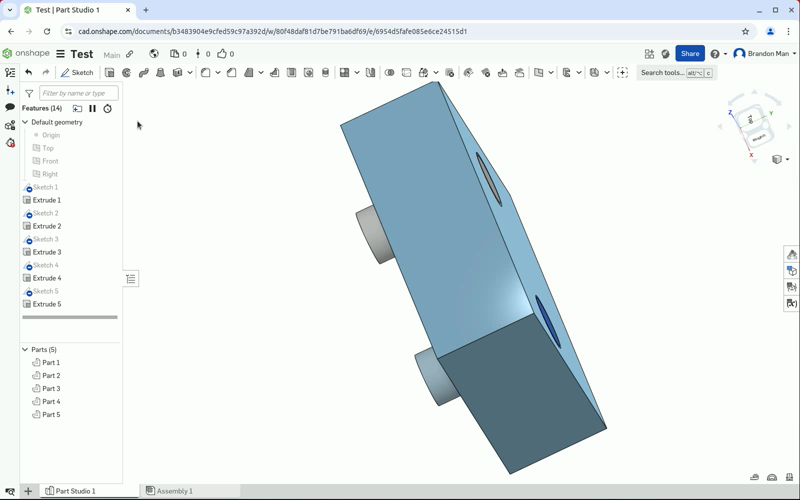
key(up, 2)
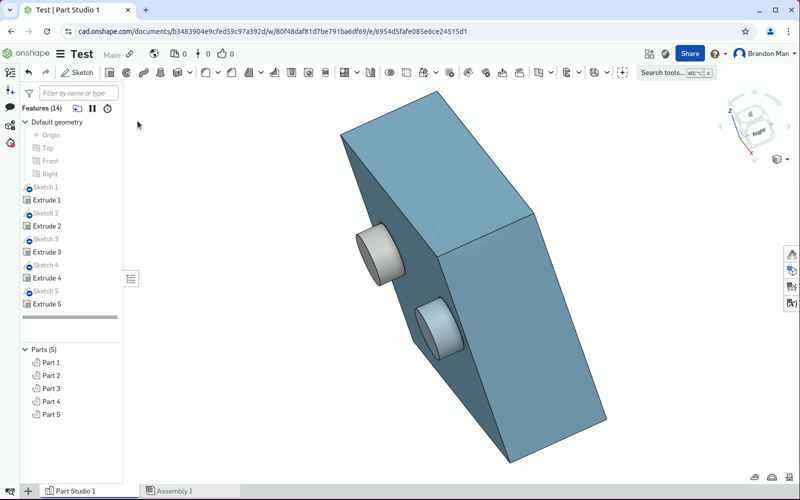
key(right, 2)
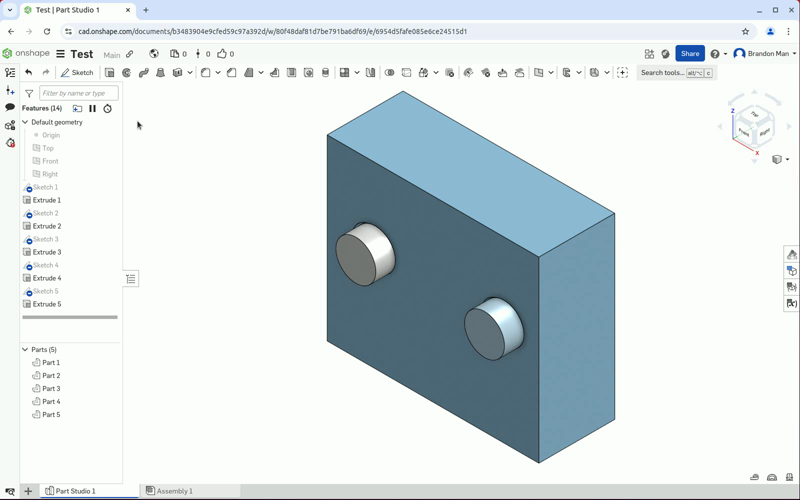
mouse_move(73, 189)
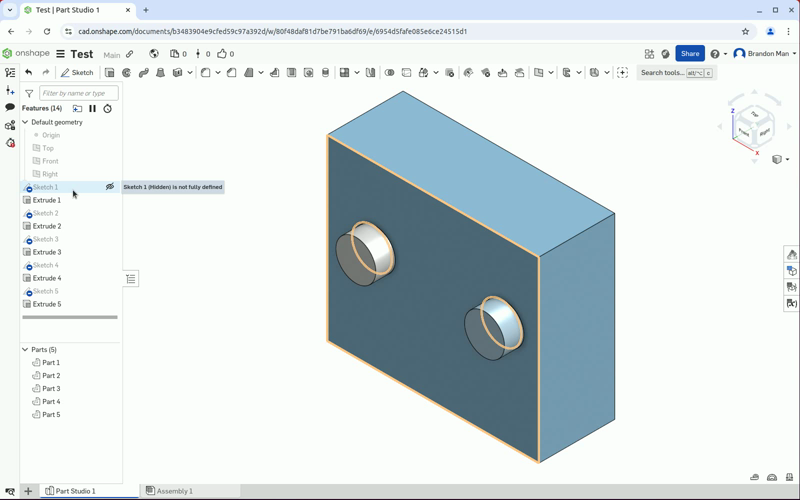
click(73, 189)